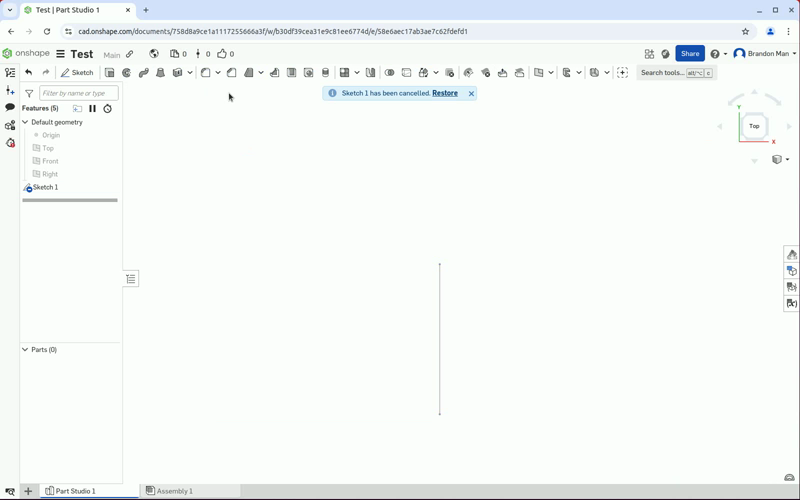
key(shift+h)
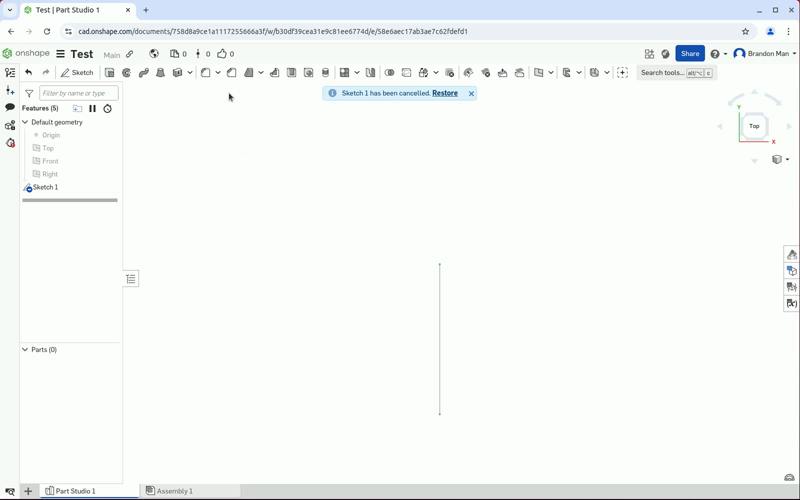
key(shift+s)
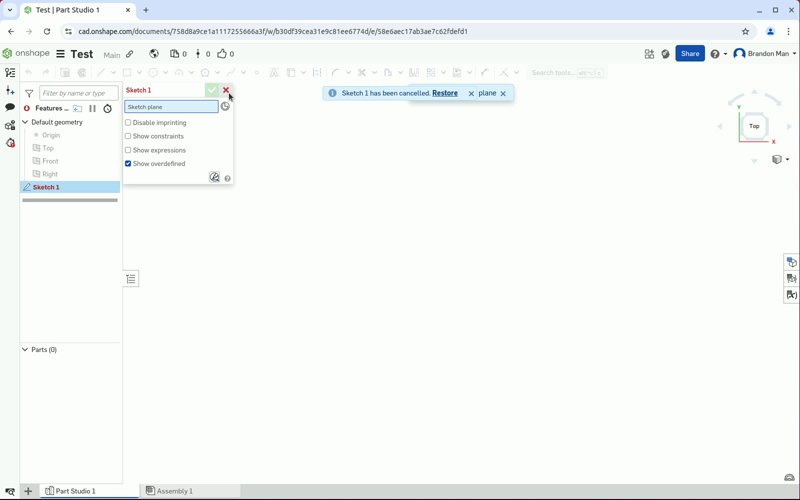
mouse_move(73, 150)
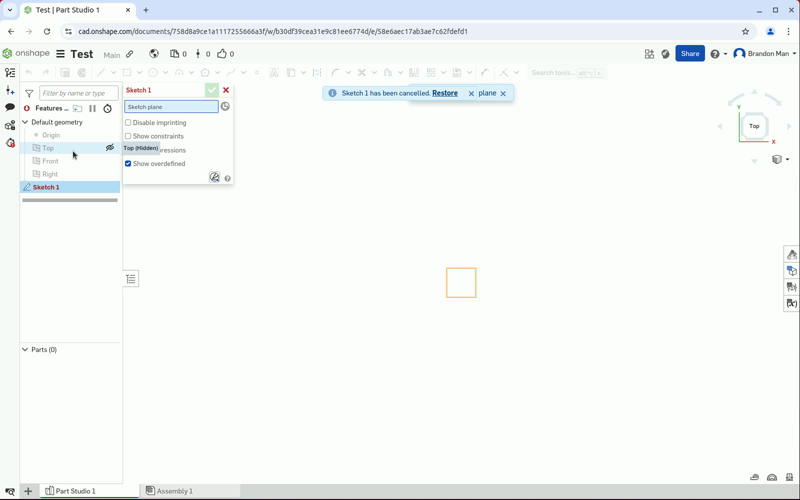
click(73, 150)
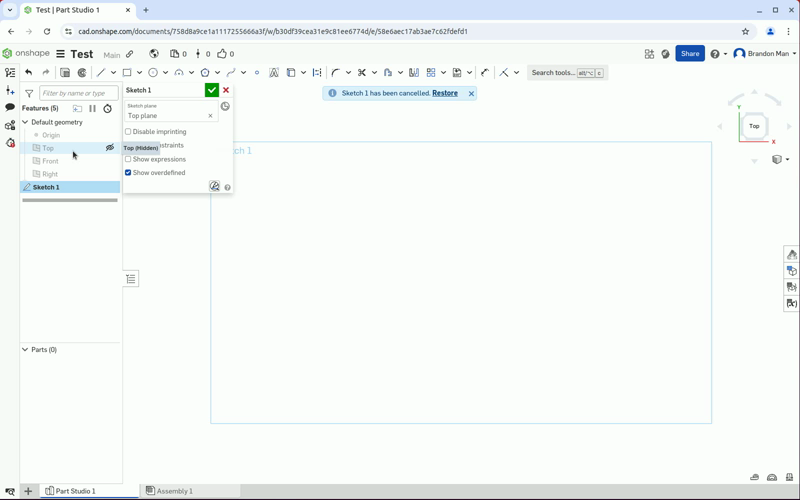
mouse_move(73, 352)
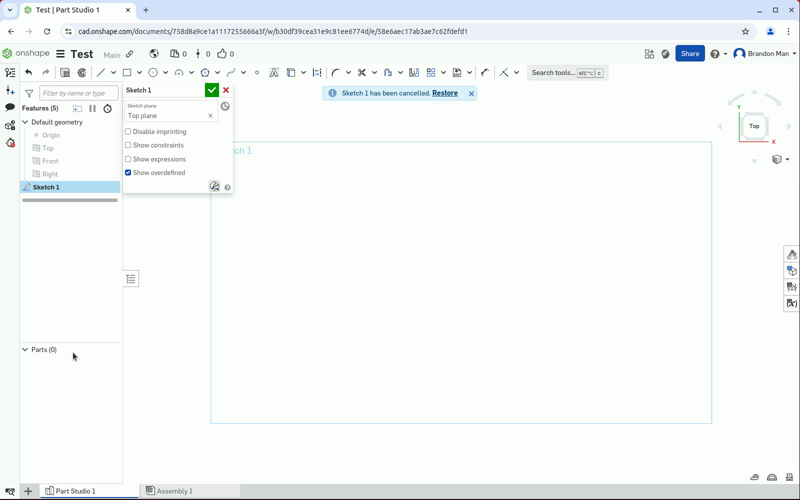
key(y)
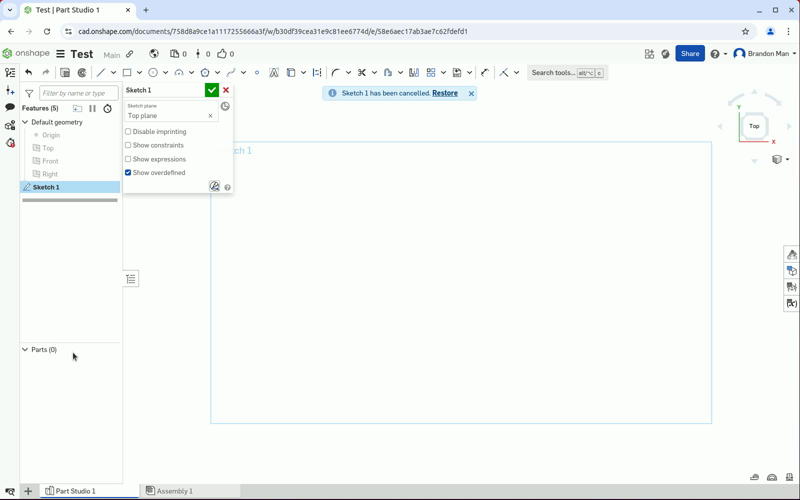
key(l)
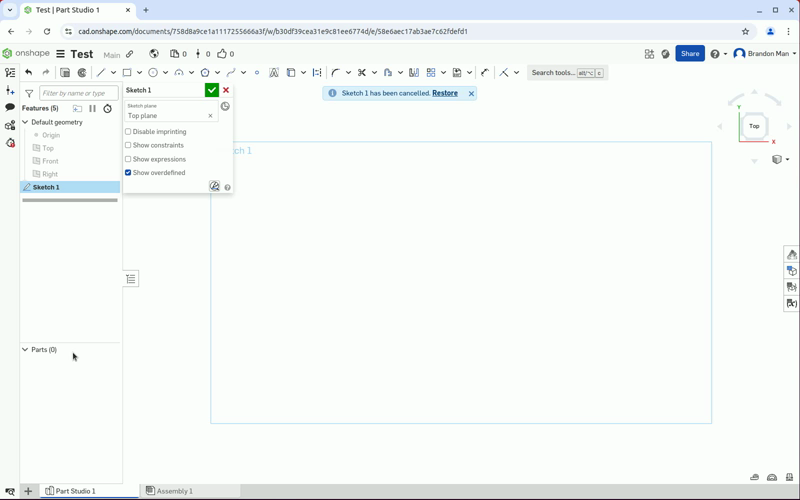
key_down(shift)
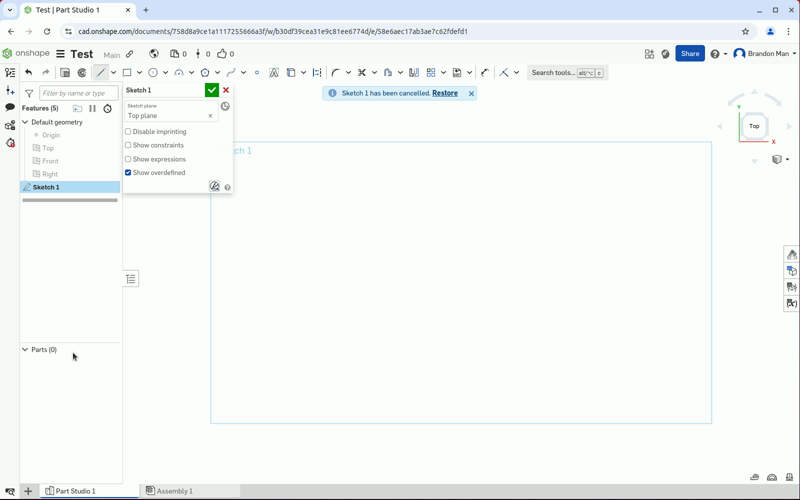
mouse_move(460, 218)
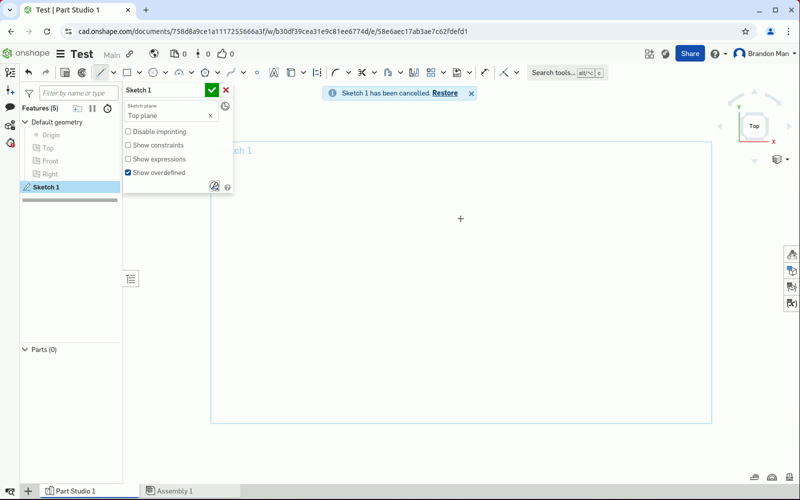
click(460, 218)
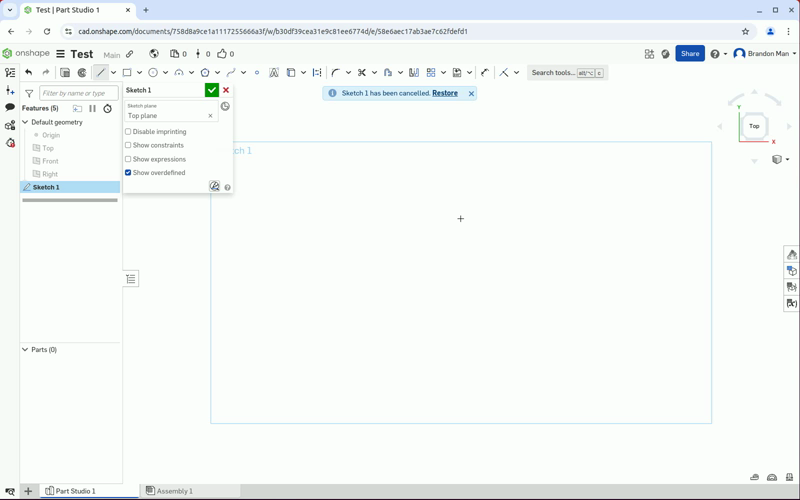
key_up(shift)
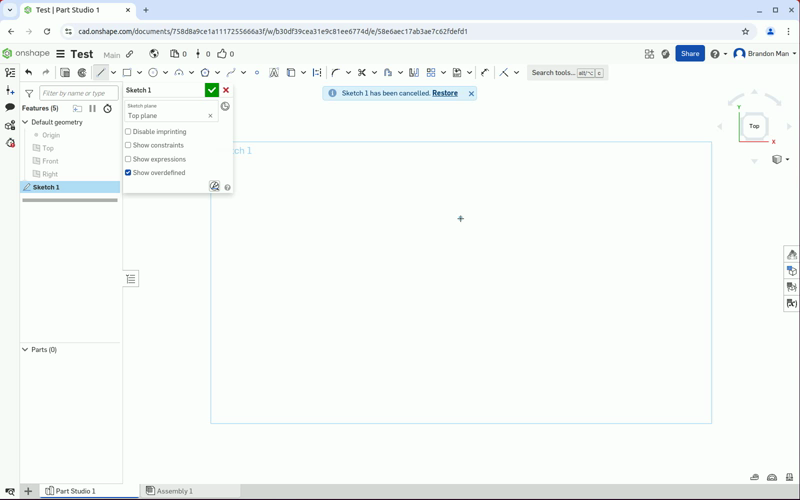
key_down(shift)
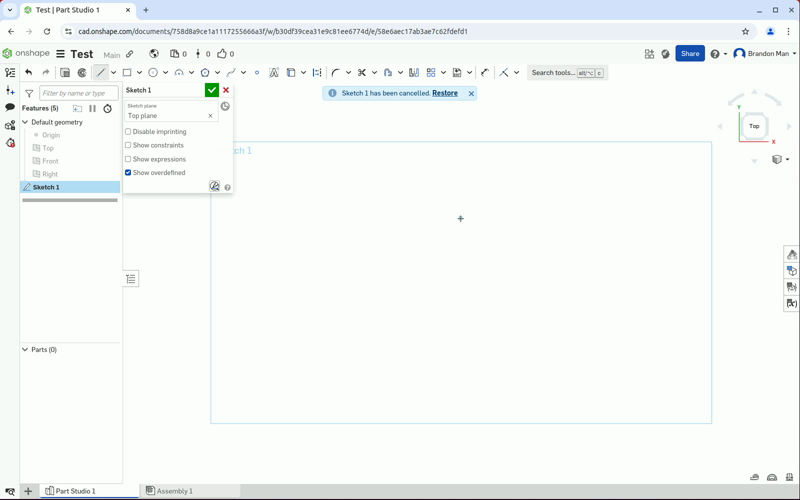
mouse_move(490, 218)
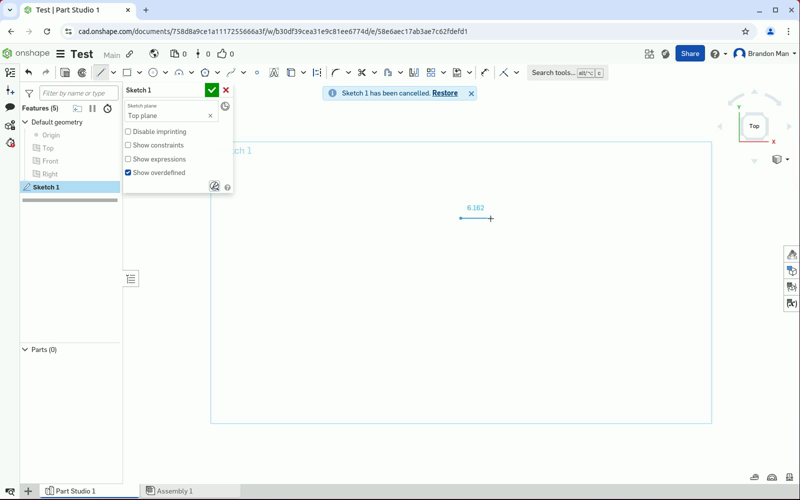
mouse_move(474, 218)
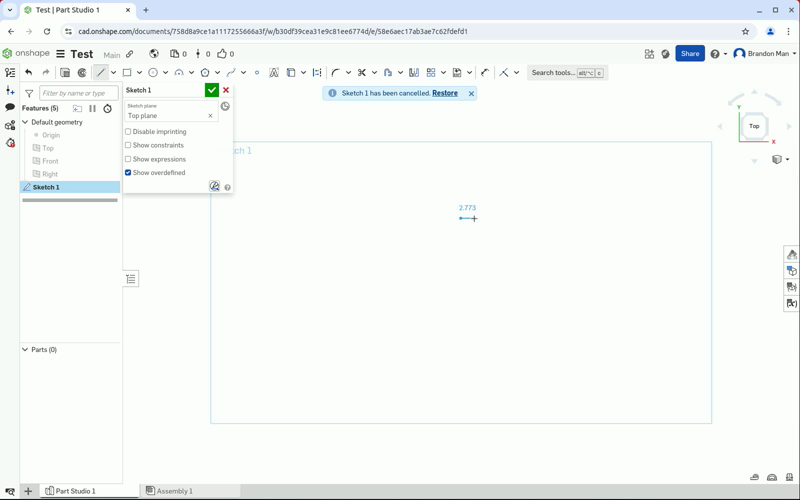
click(474, 218)
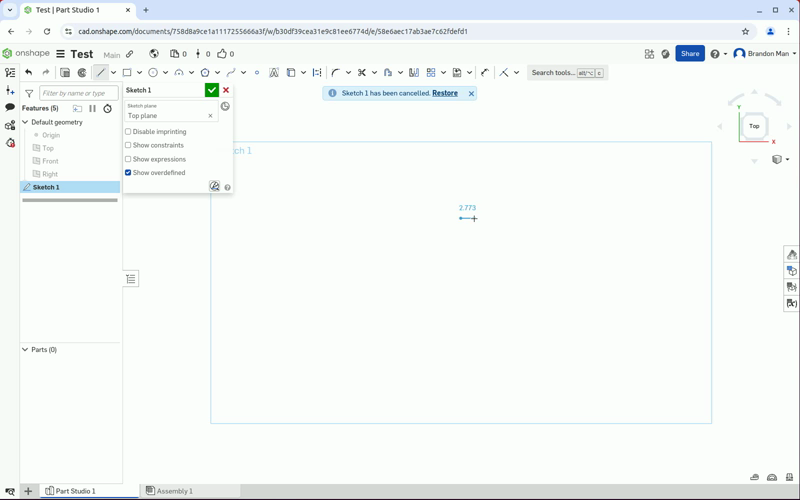
key_up(shift)
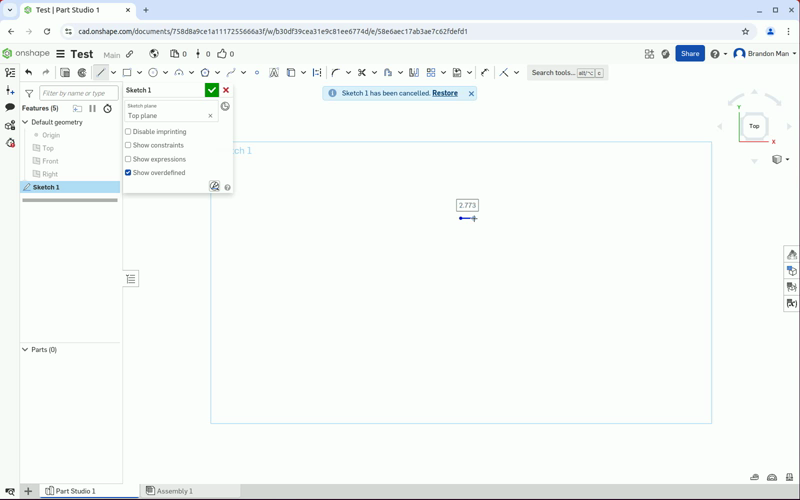
key_down(shift)
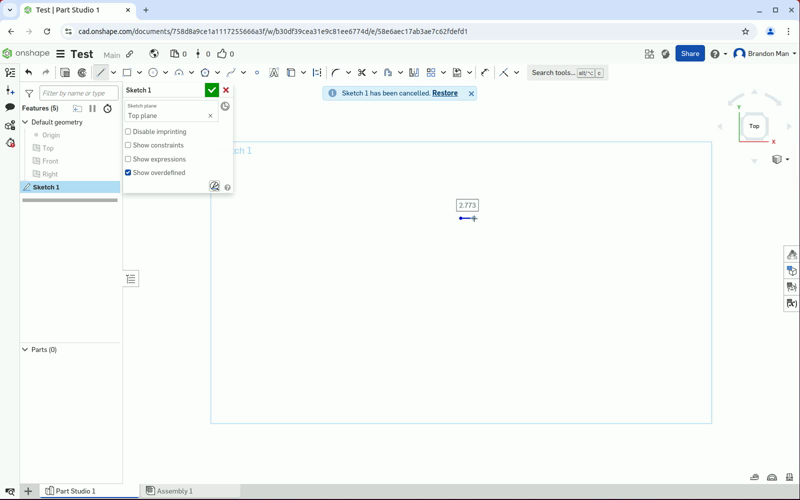
mouse_move(504, 218)
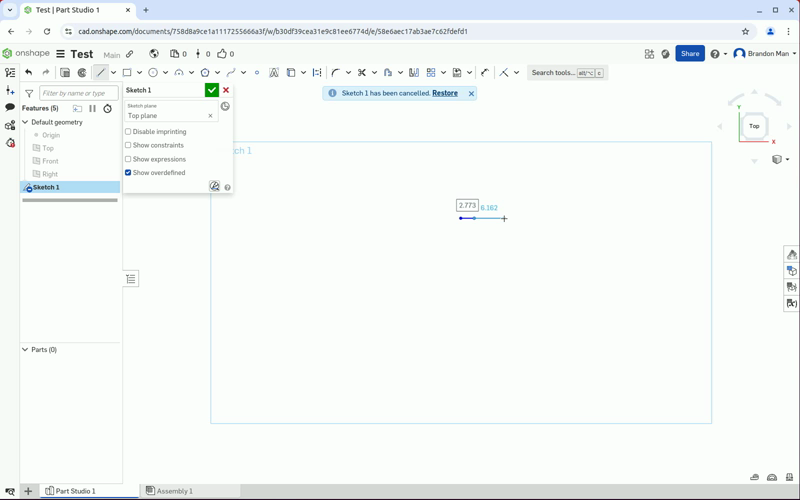
mouse_move(474, 169)
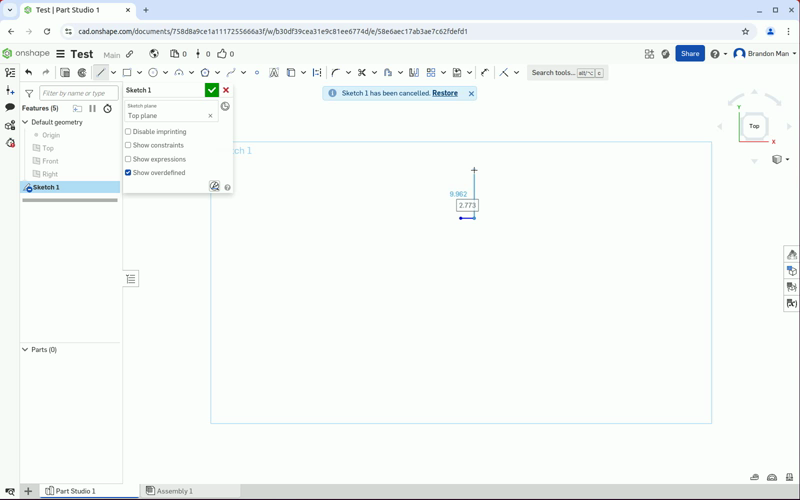
click(474, 169)
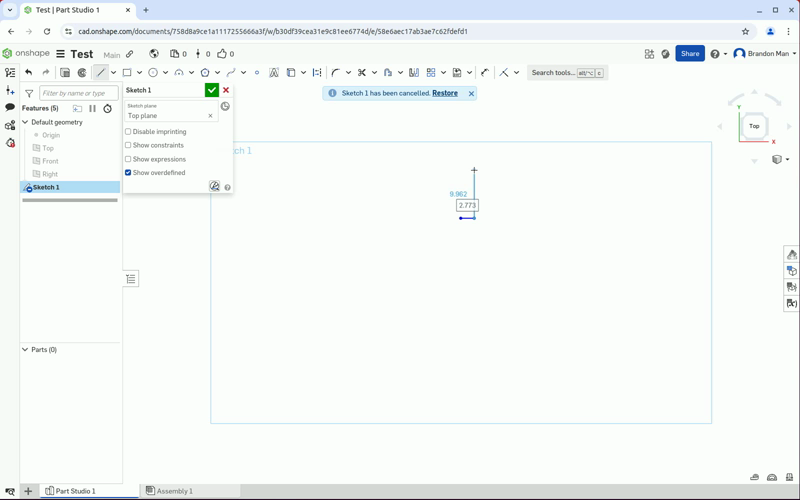
key_up(shift)
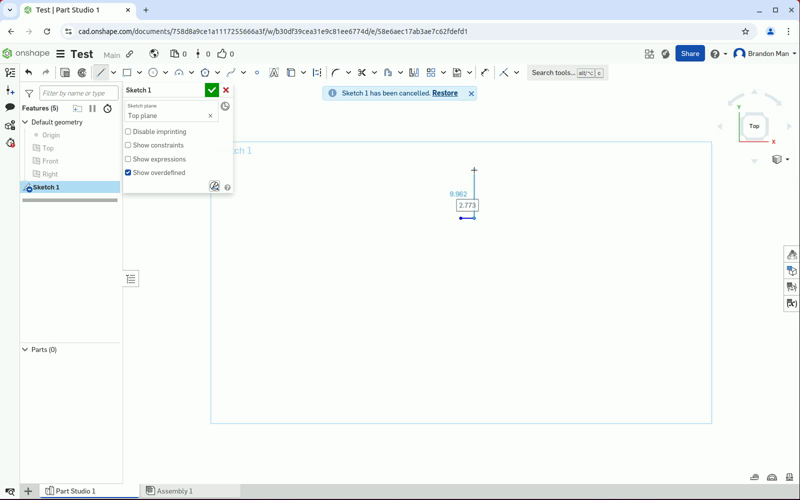
key_down(shift)
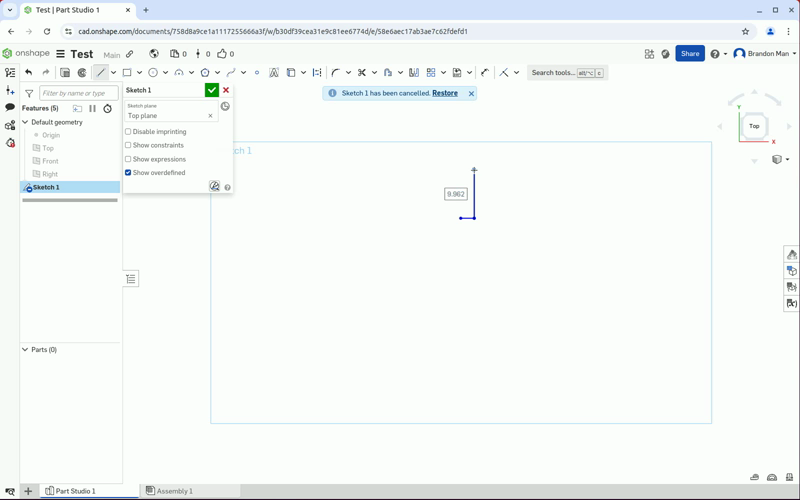
mouse_move(504, 169)
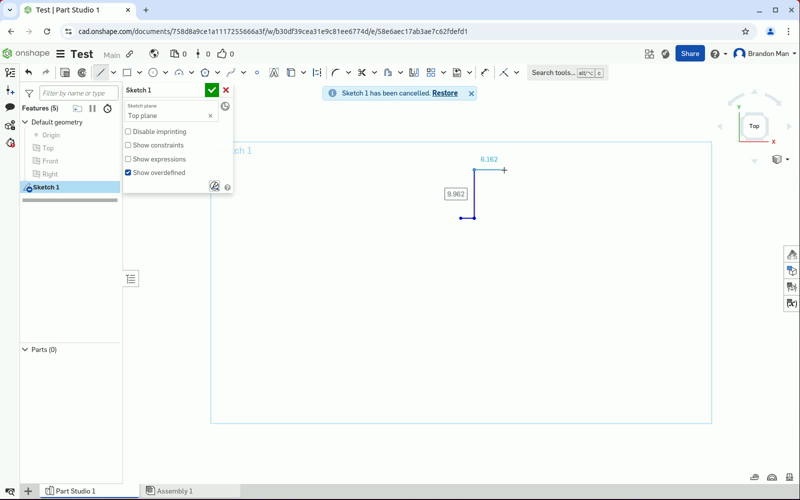
mouse_move(460, 169)
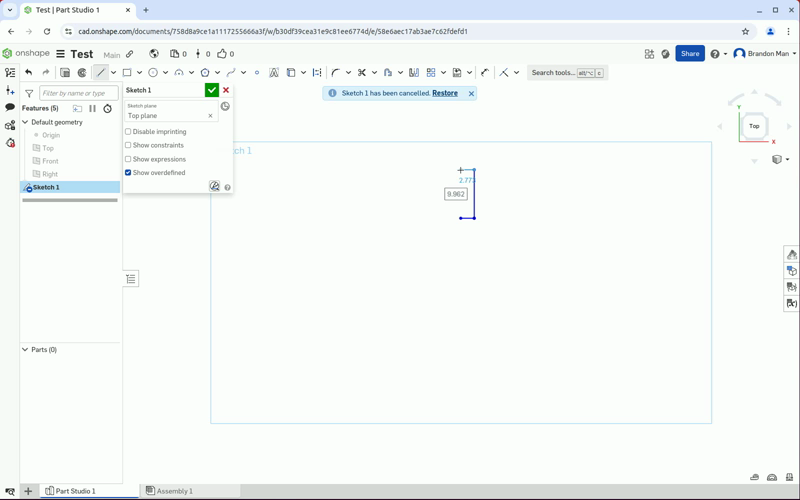
click(460, 169)
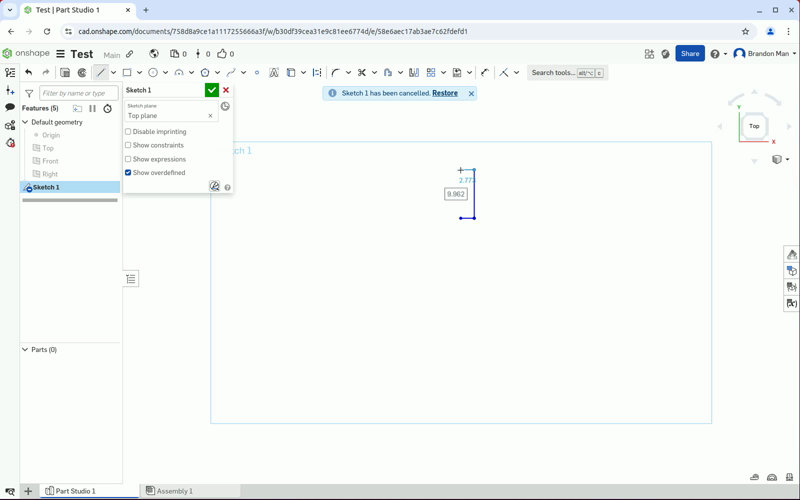
key_up(shift)
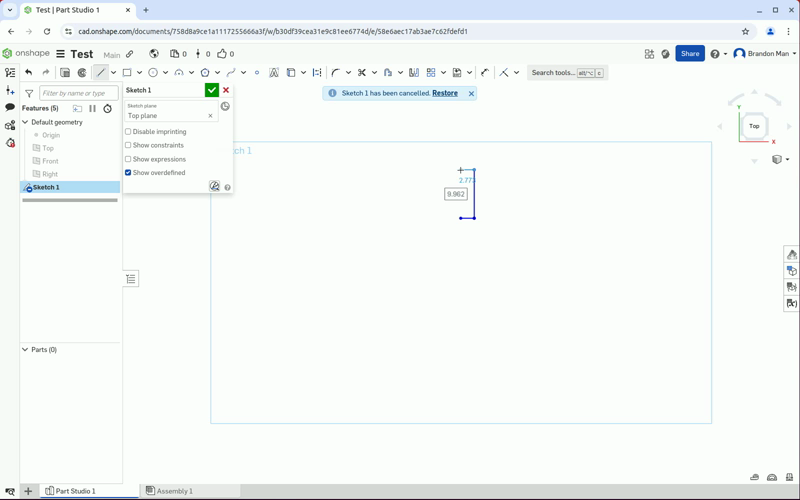
mouse_move(490, 169)
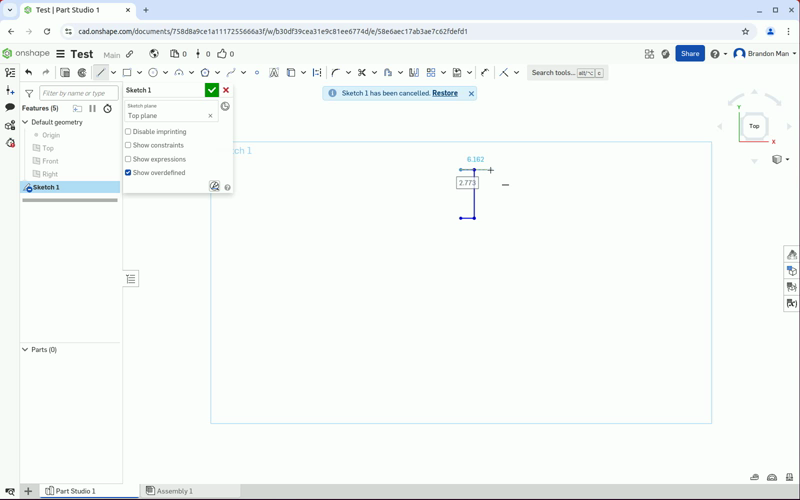
key_down(shift)
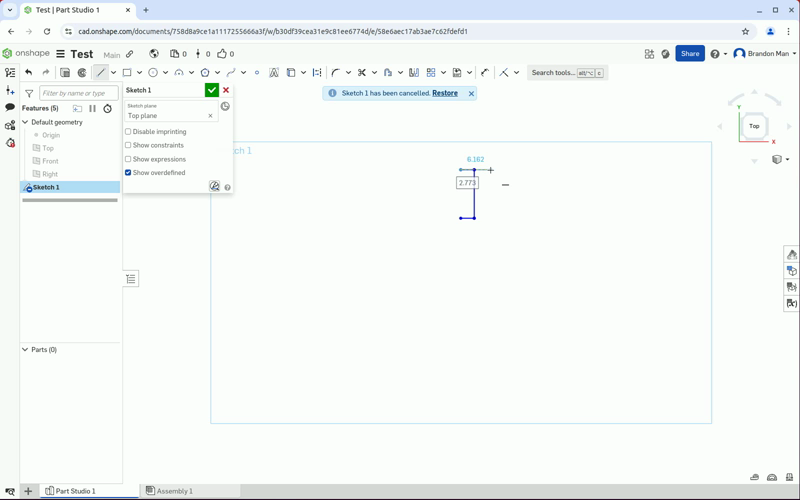
mouse_move(460, 218)
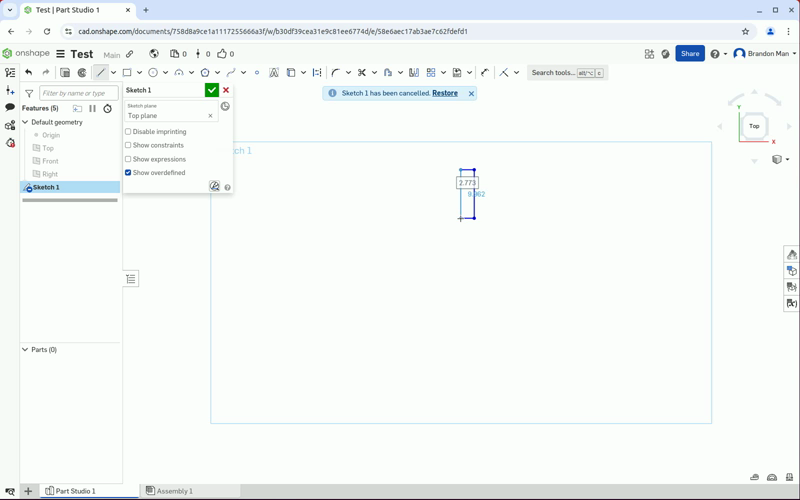
key_up(shift)
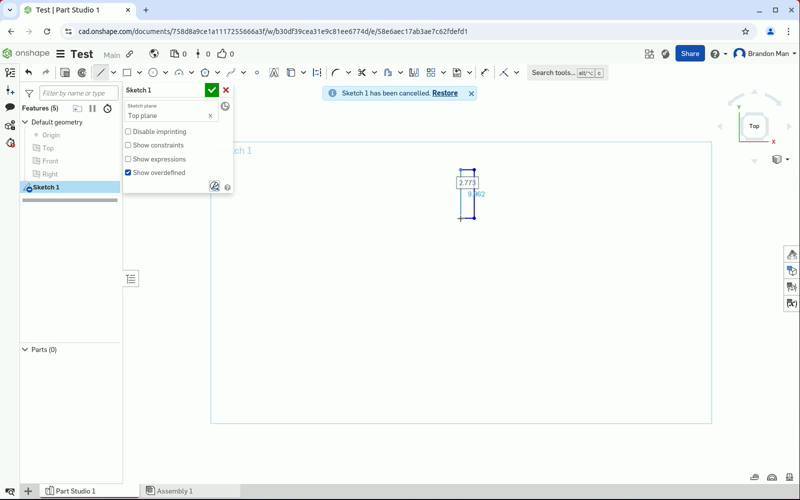
click(460, 218)
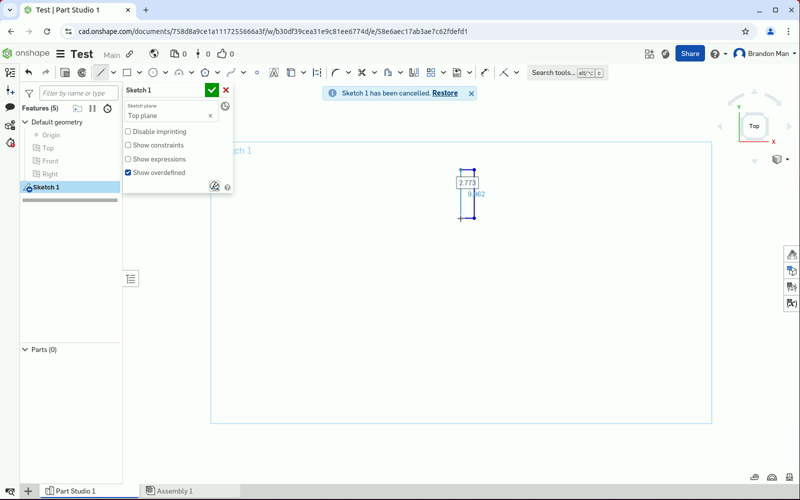
key(esc)
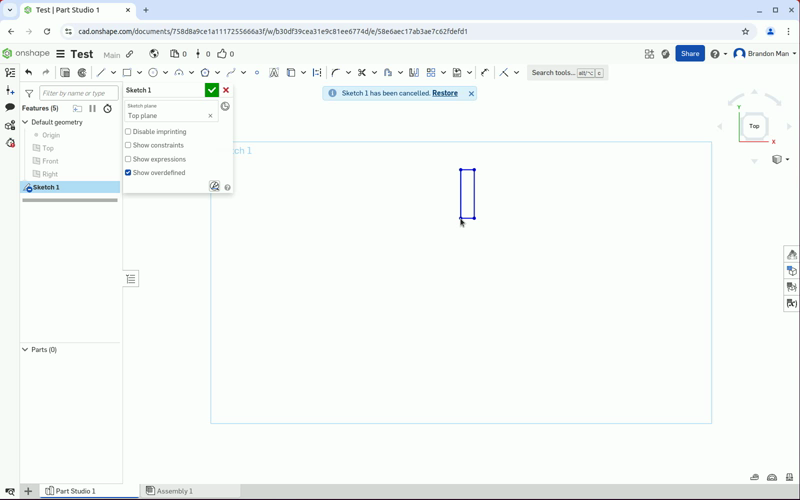
mouse_move(469, 173)
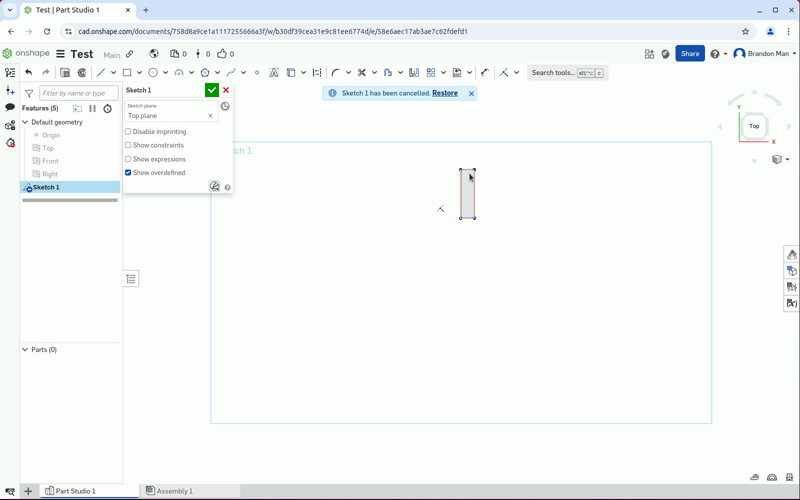
scroll(6)
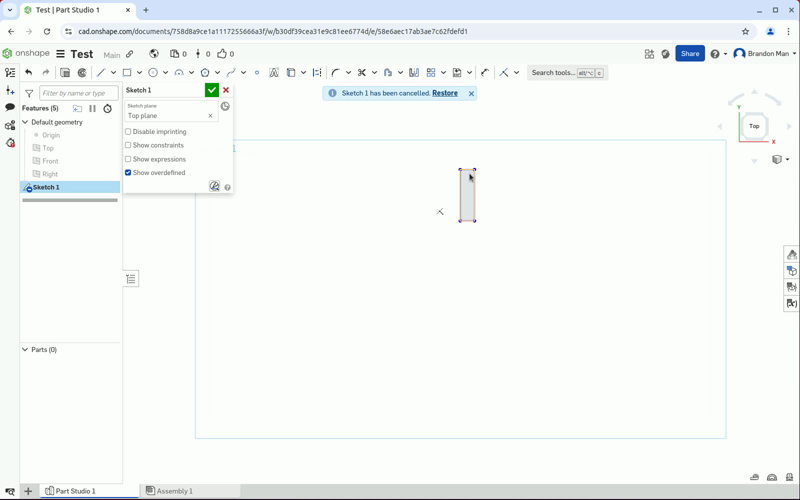
scroll(6)
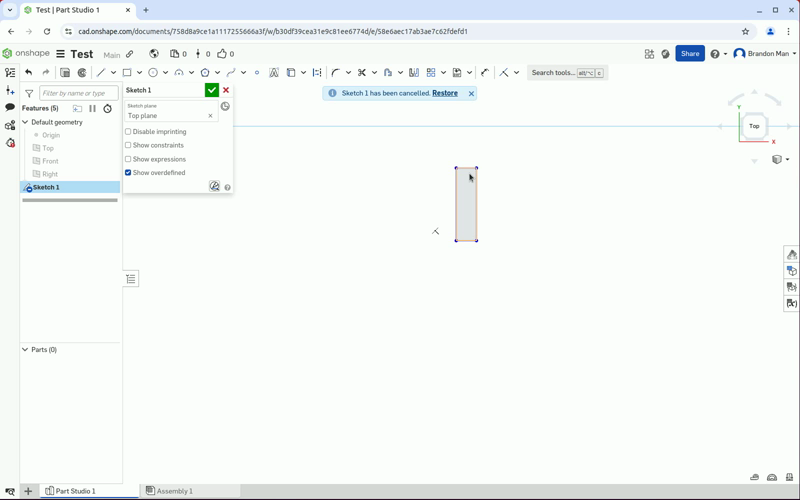
scroll(6)
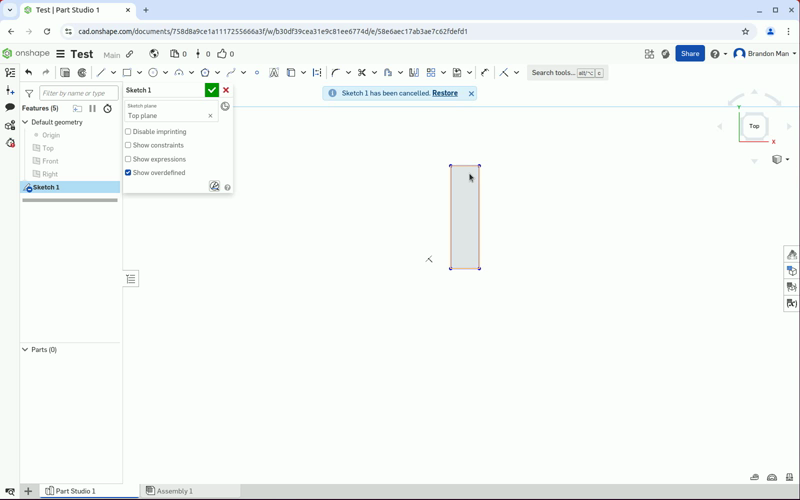
scroll(6)
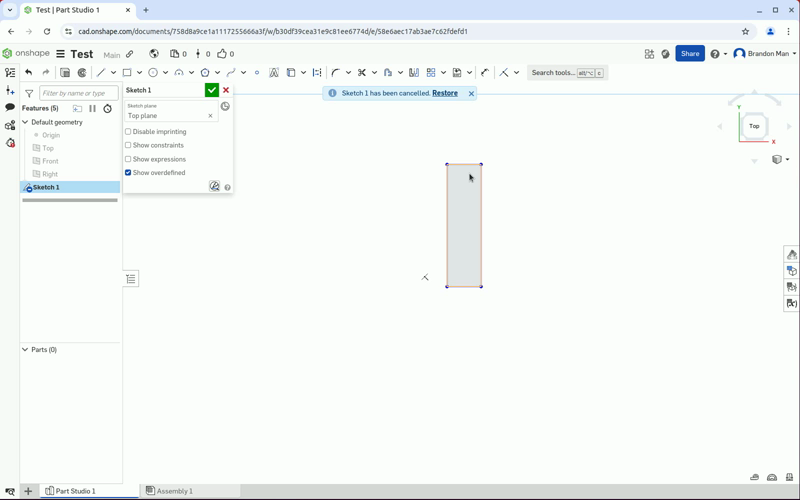
scroll(6)
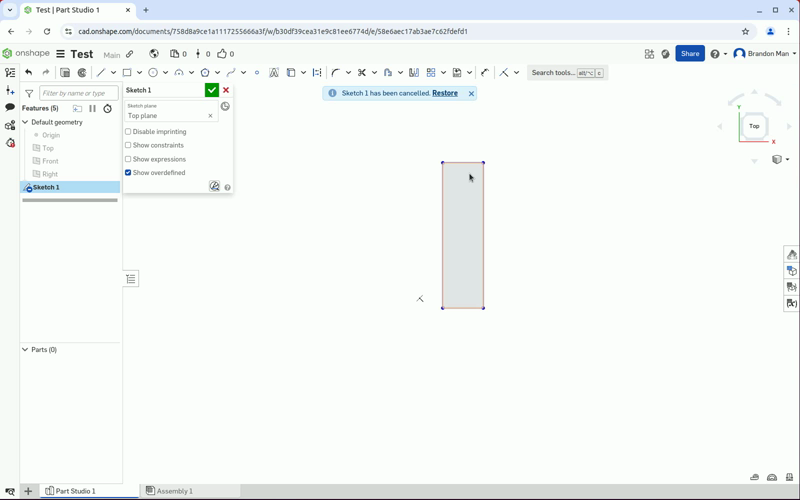
scroll(6)
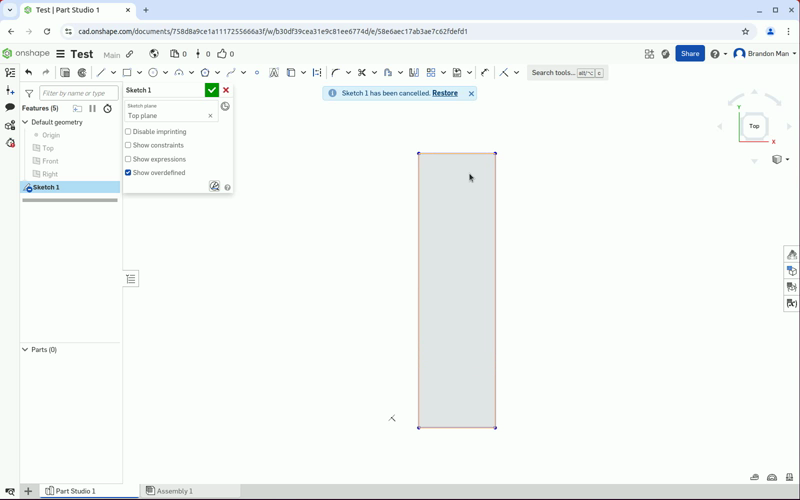
scroll(6)
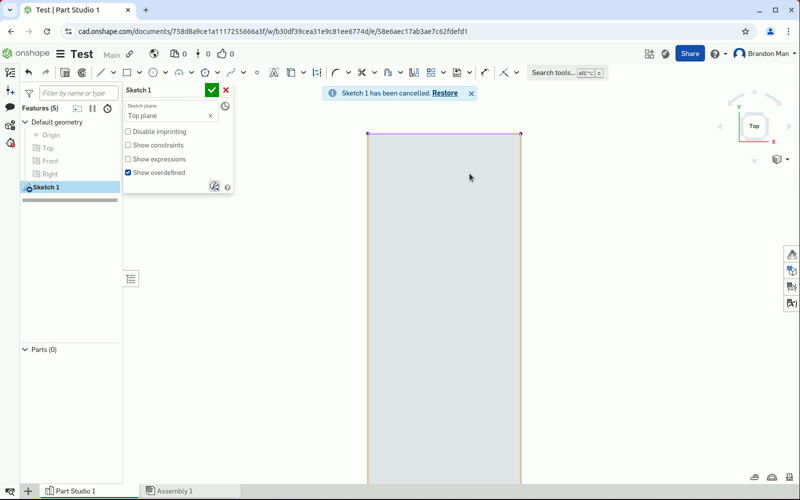
click(469, 173)
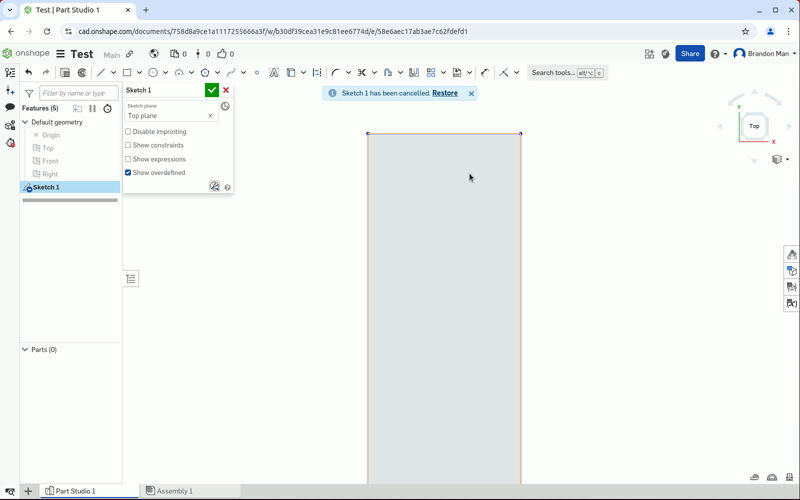
scroll(-6)
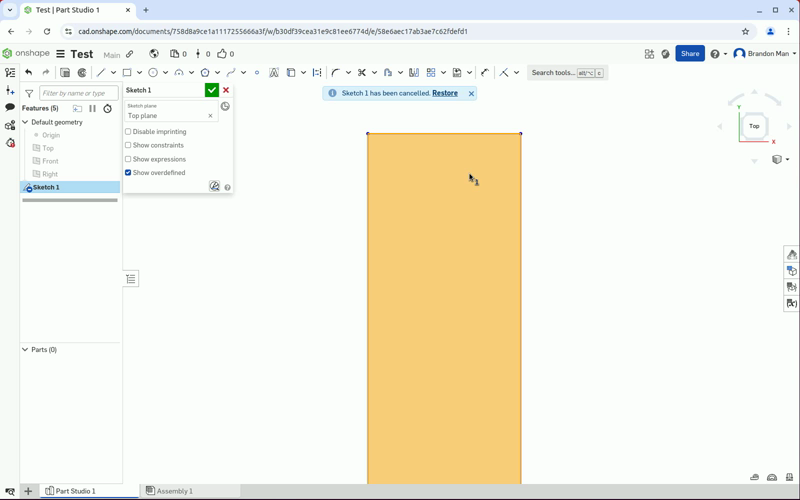
scroll(-6)
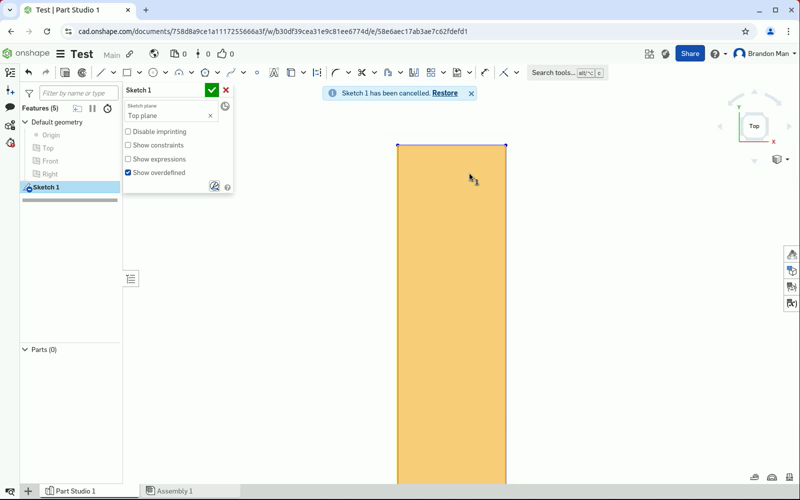
scroll(-6)
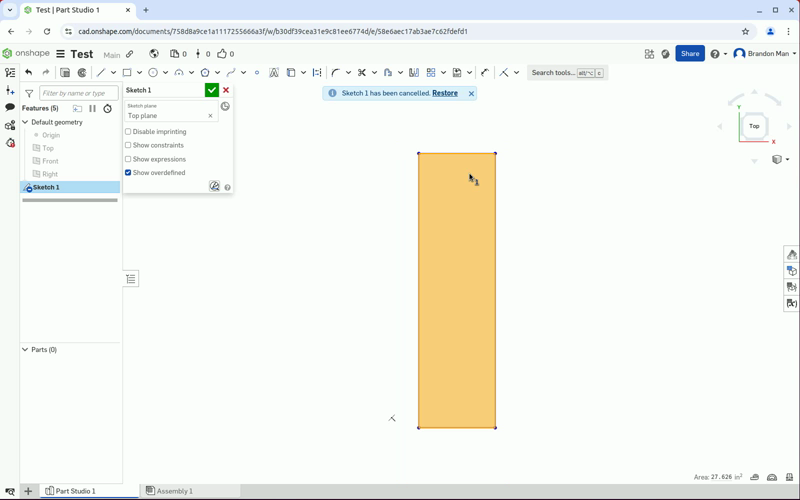
scroll(-6)
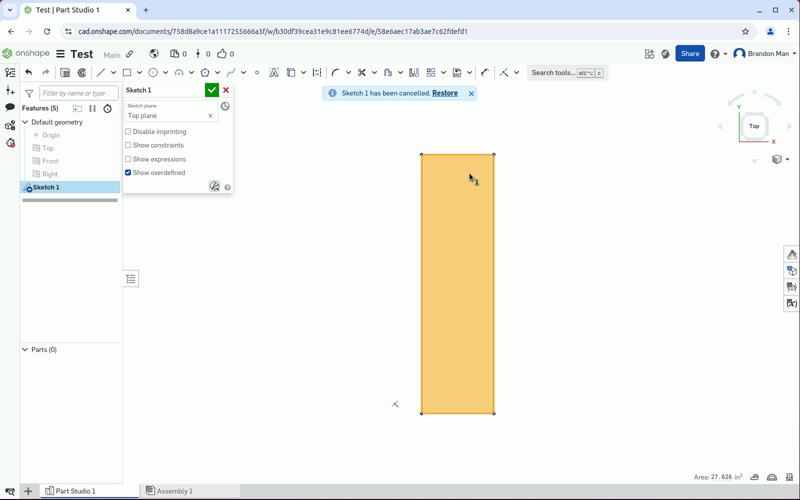
scroll(-6)
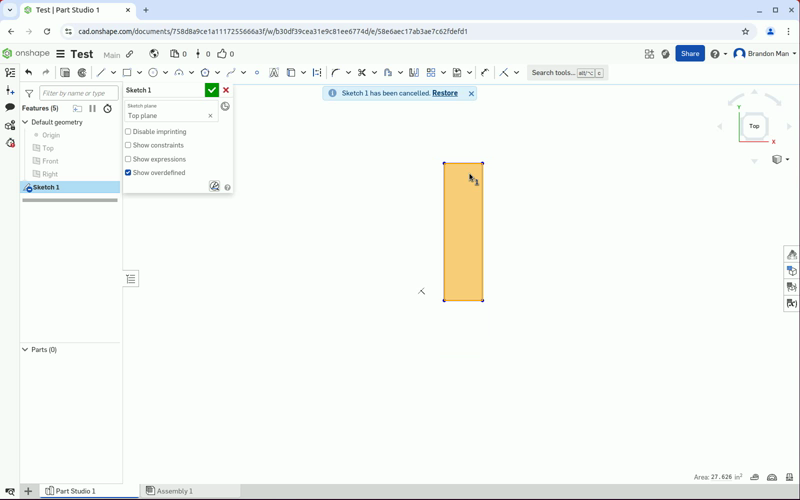
scroll(-6)
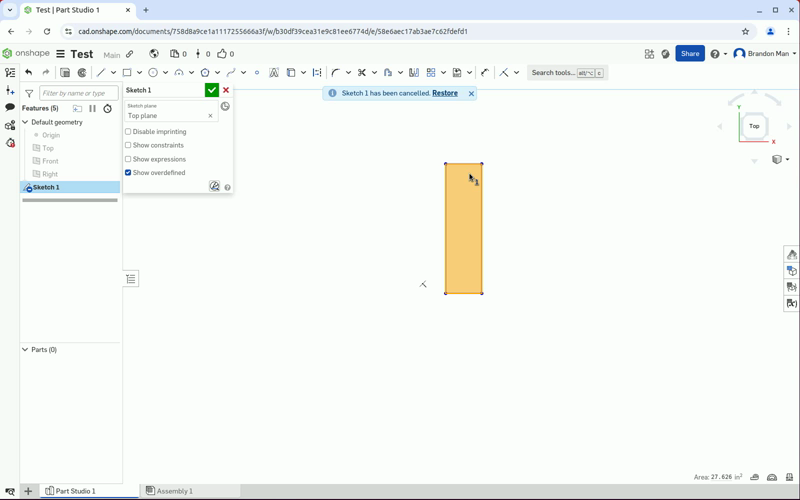
scroll(-6)
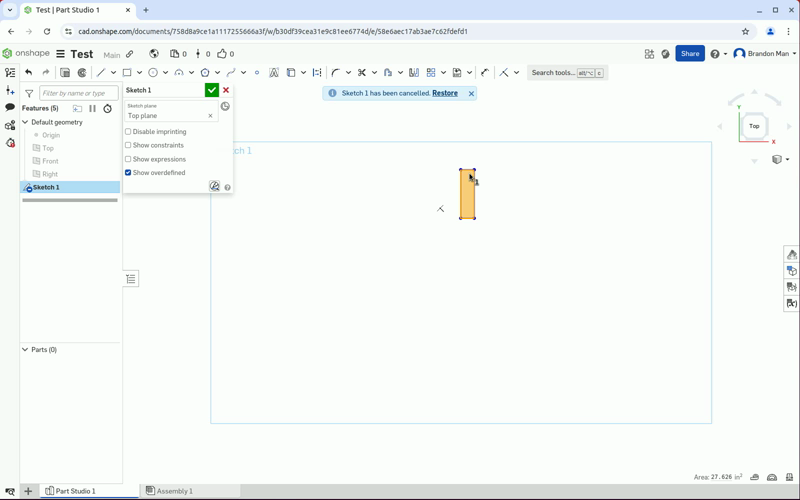
mouse_move(73, 352)
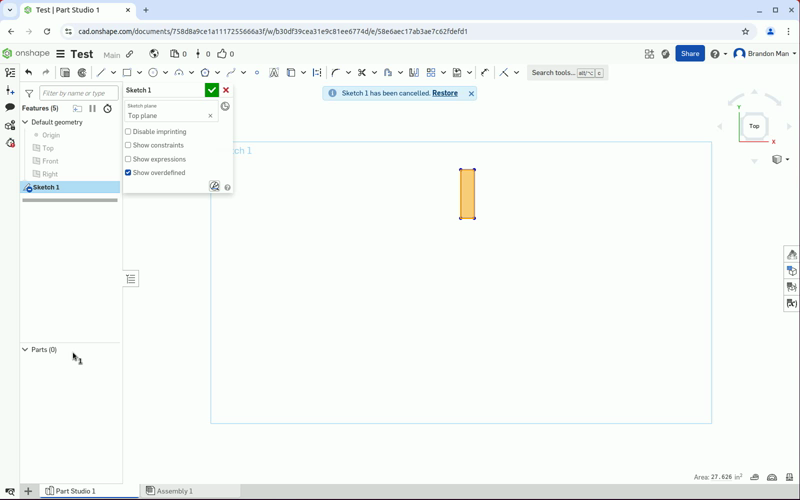
key(shift+y)
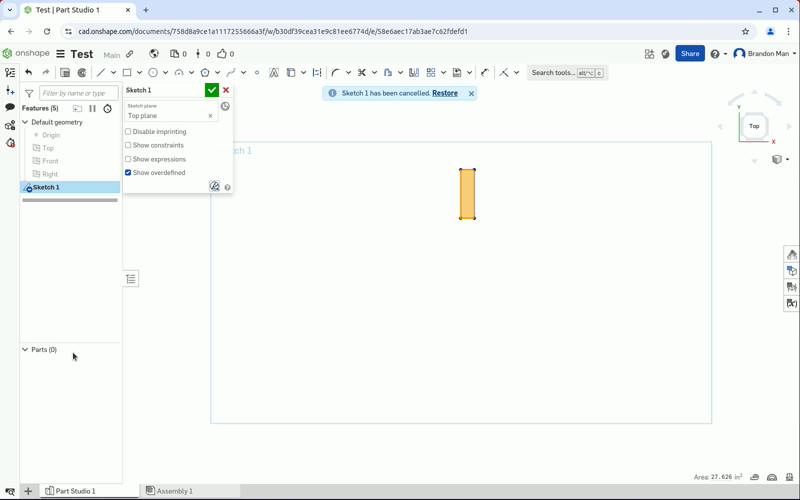
key(shift+e)
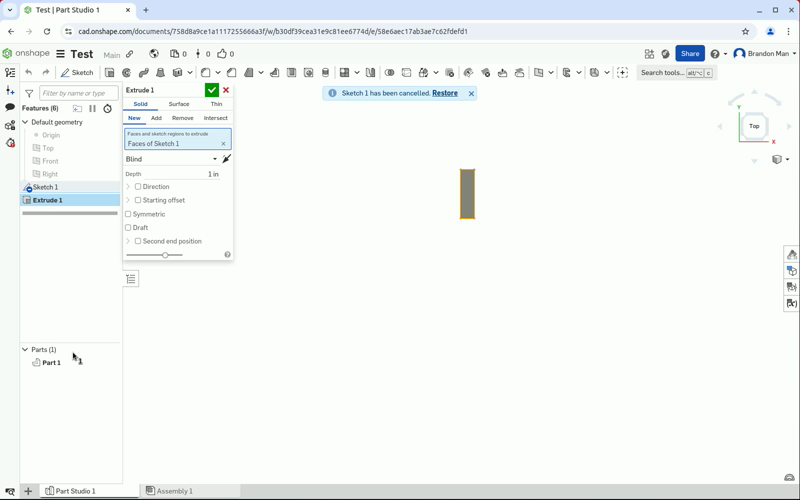
mouse_move(143, 106)
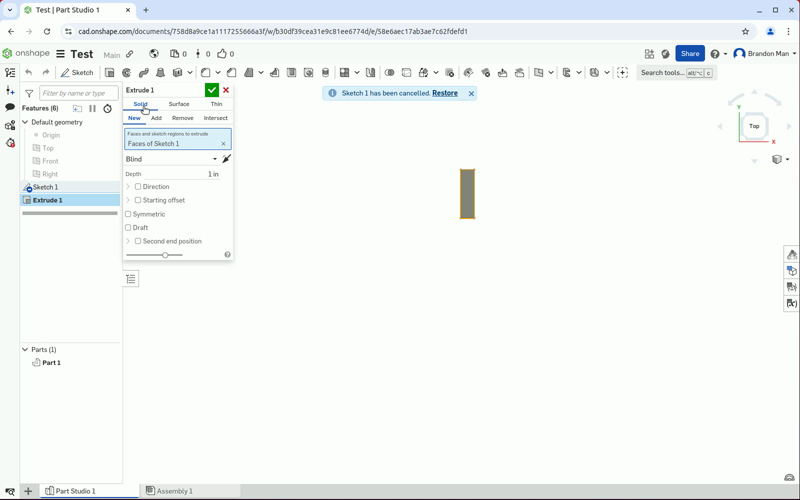
click(143, 106)
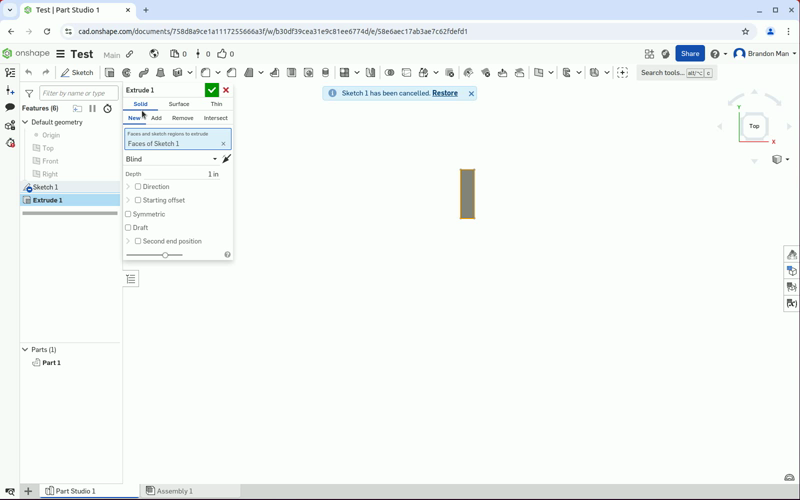
mouse_move(137, 120)
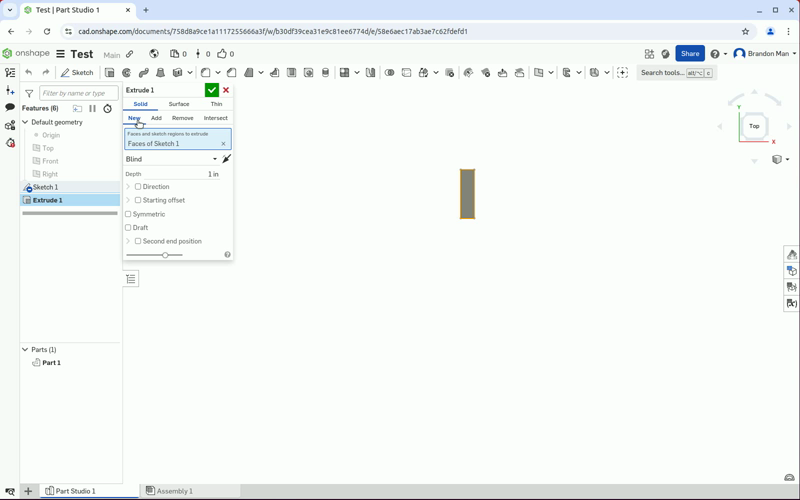
click(137, 120)
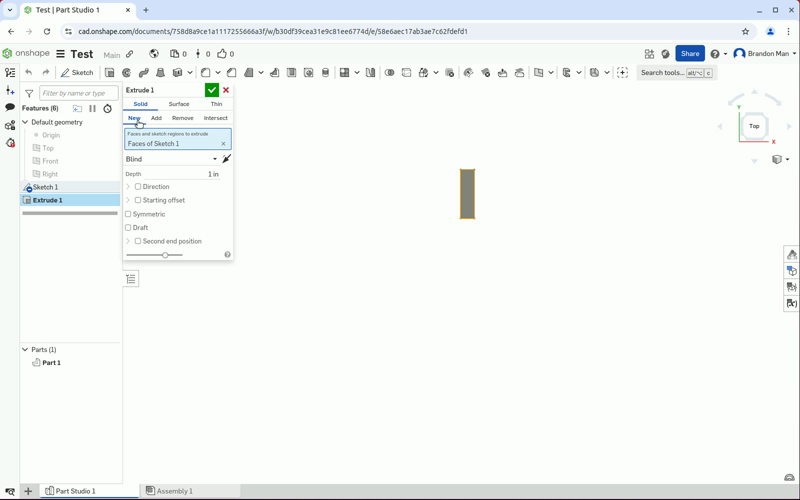
key(tab, 4)
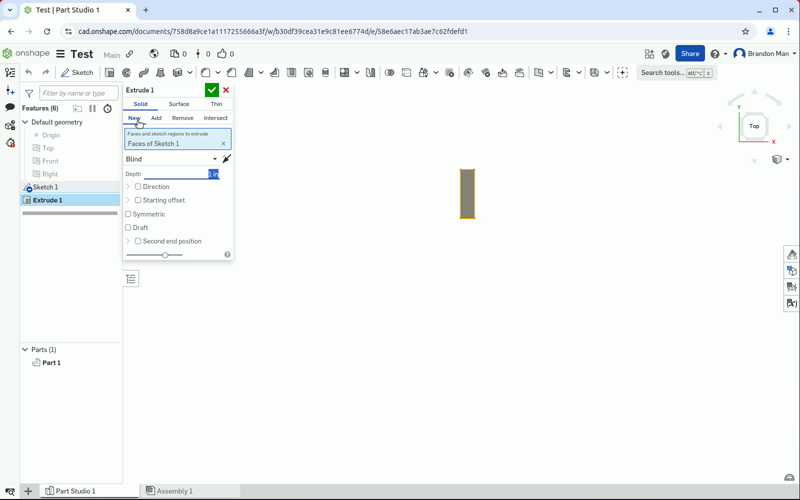
text(8.666)
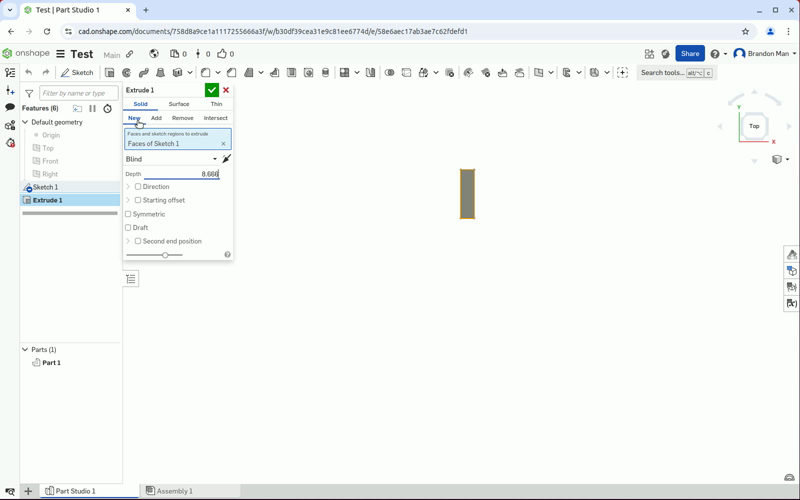
key(enter)
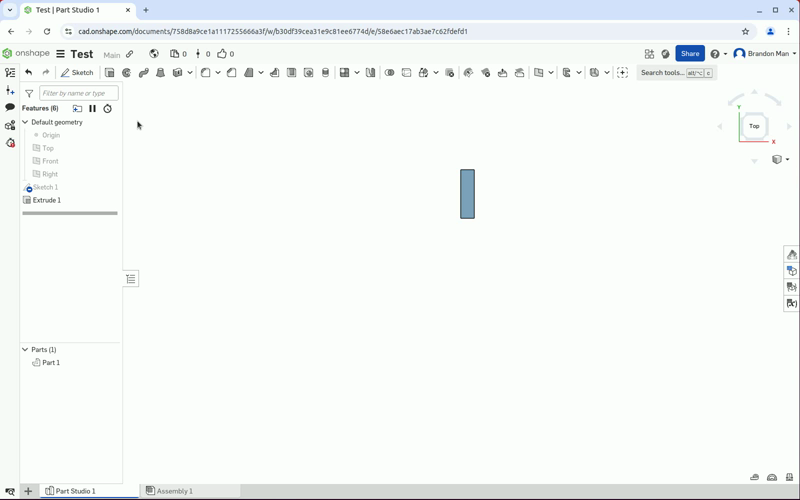
key(shift+h)
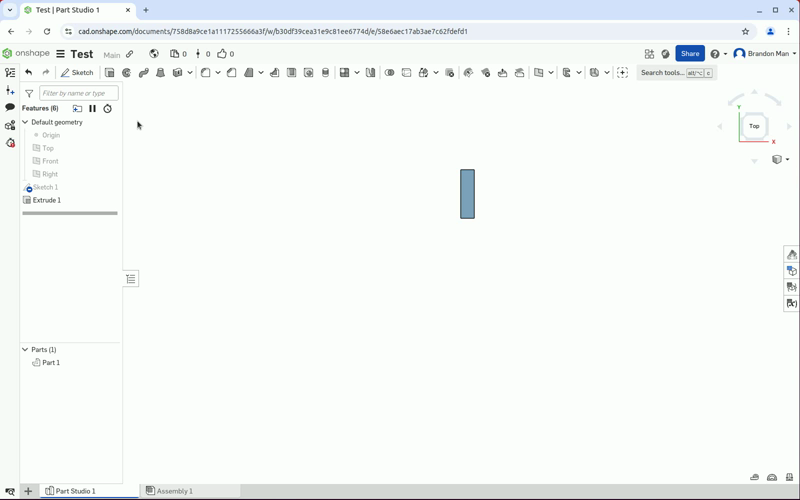
key(shift+h)
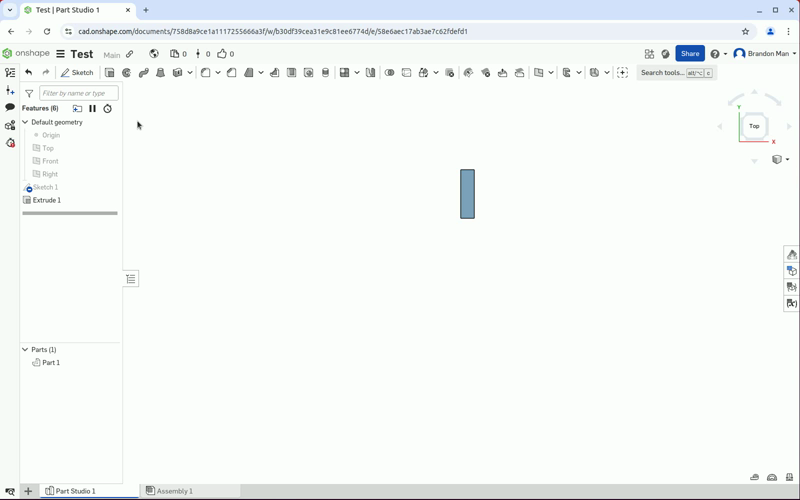
mouse_move(73, 189)
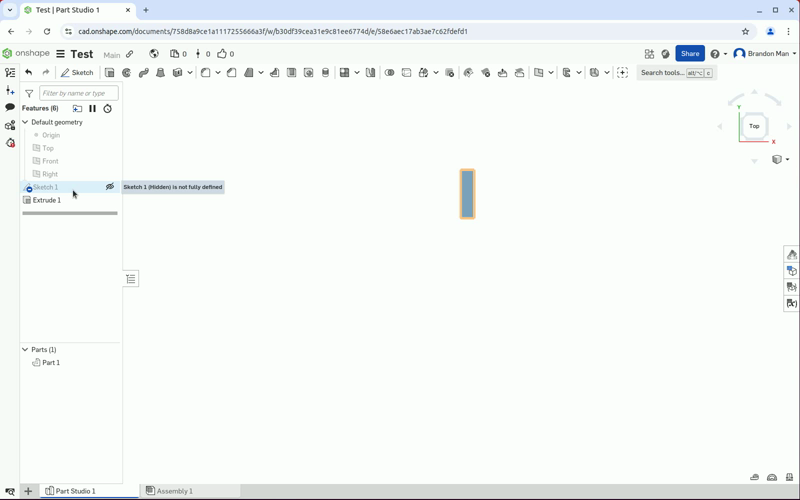
click(73, 189)
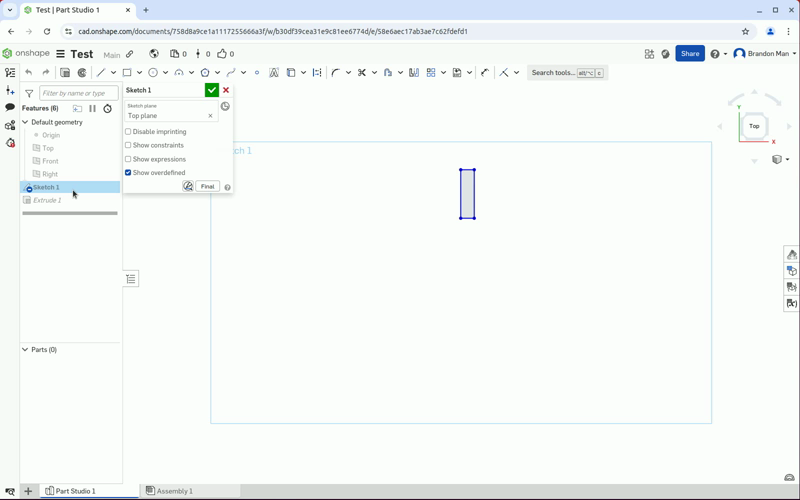
mouse_move(229, 92)
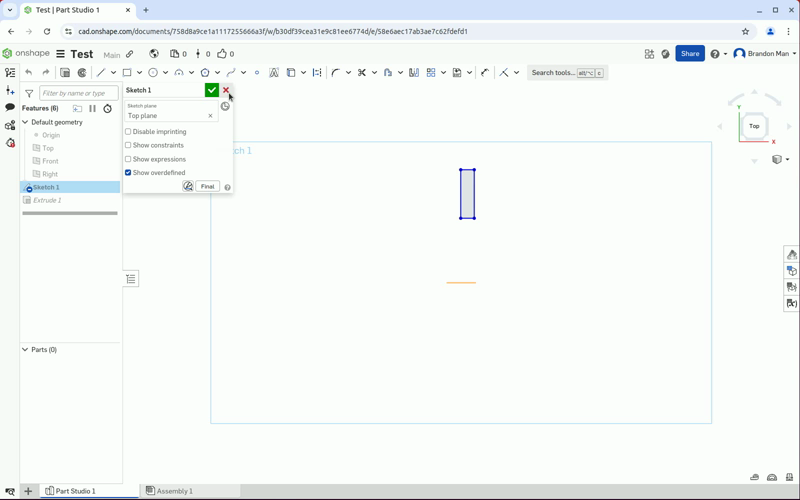
click(229, 92)
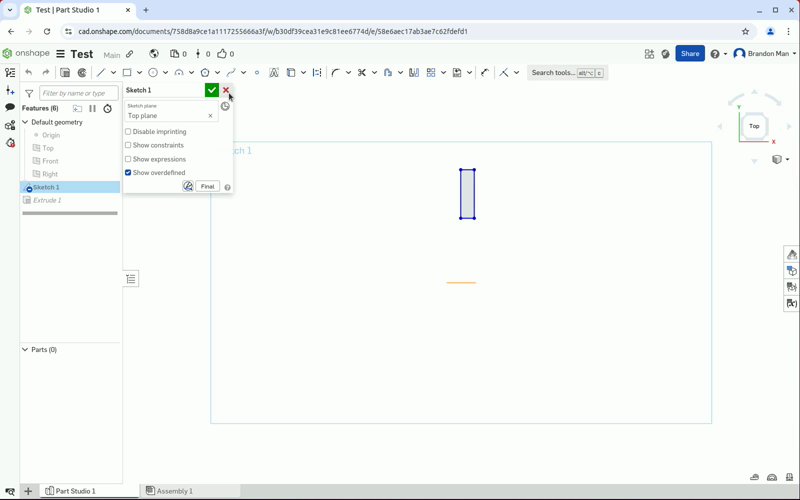
key(shift+s)
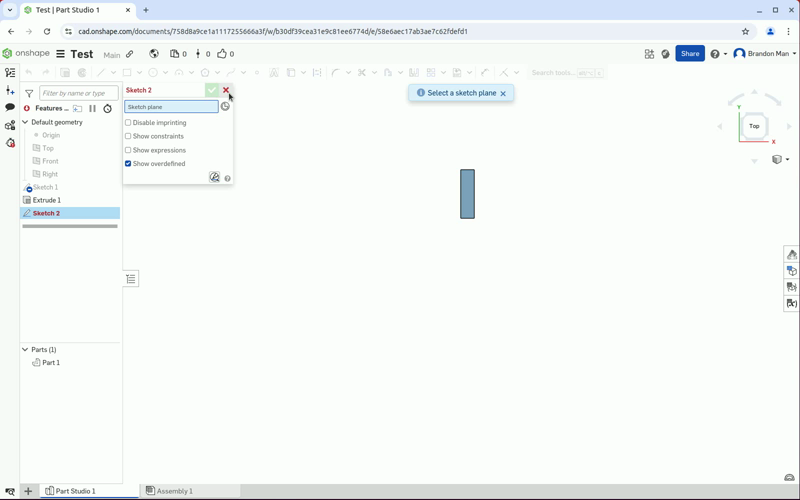
mouse_move(73, 150)
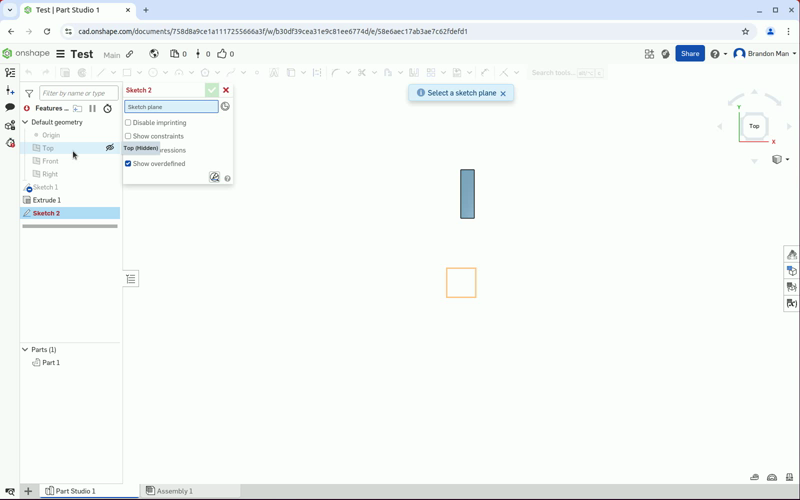
click(73, 150)
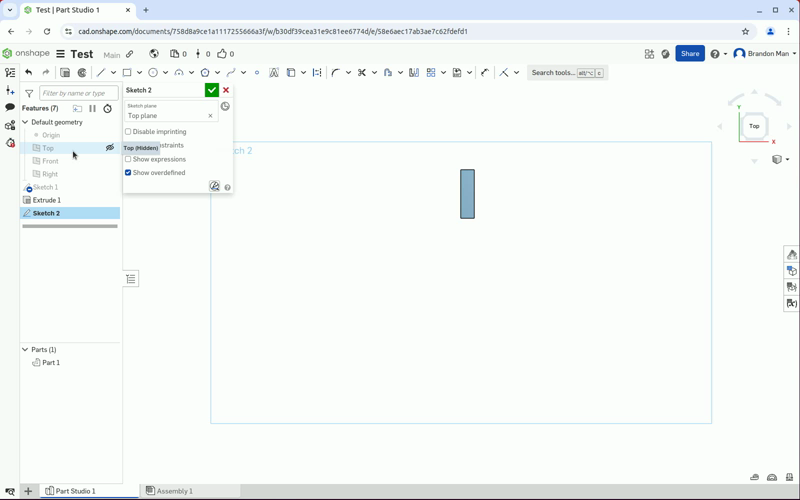
mouse_move(73, 352)
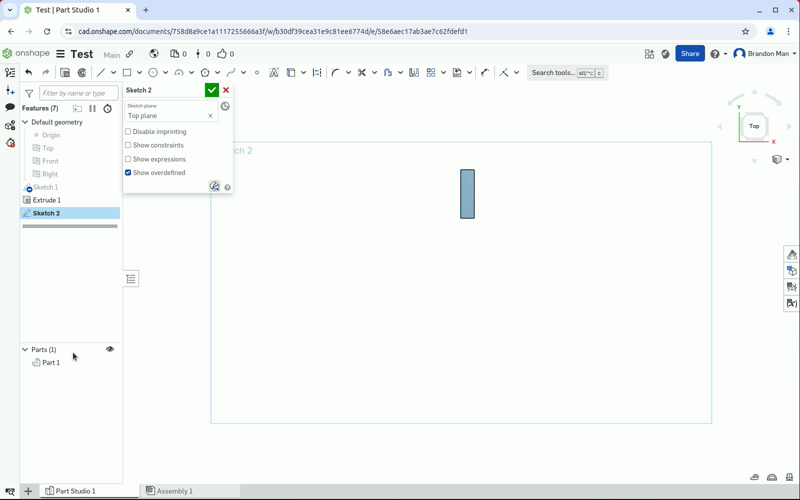
key(y)
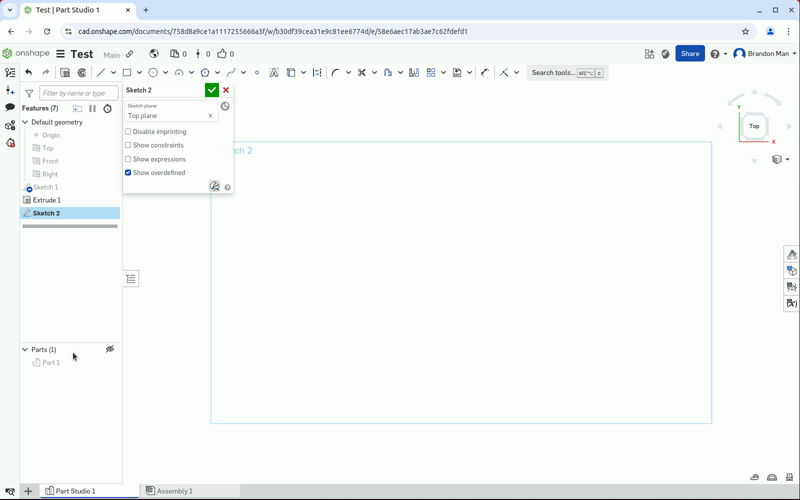
key(l)
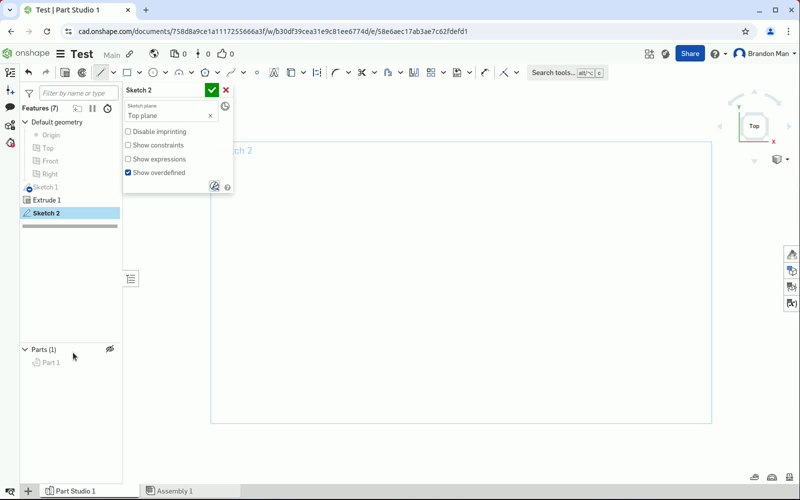
key_down(shift)
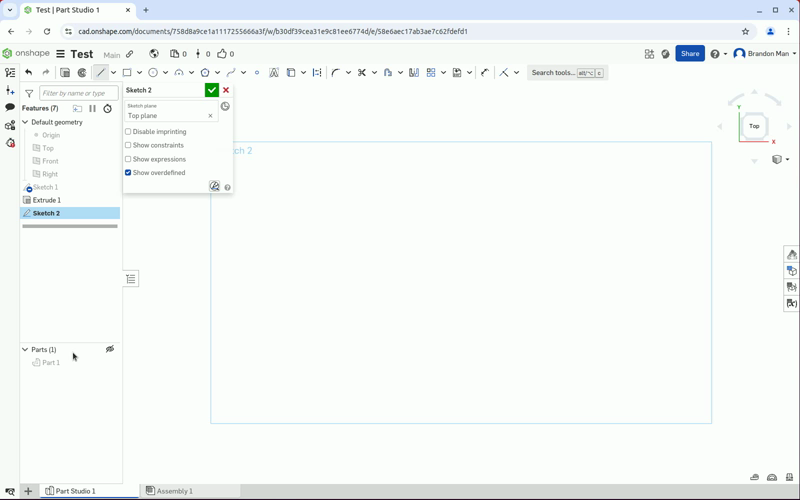
mouse_move(460, 226)
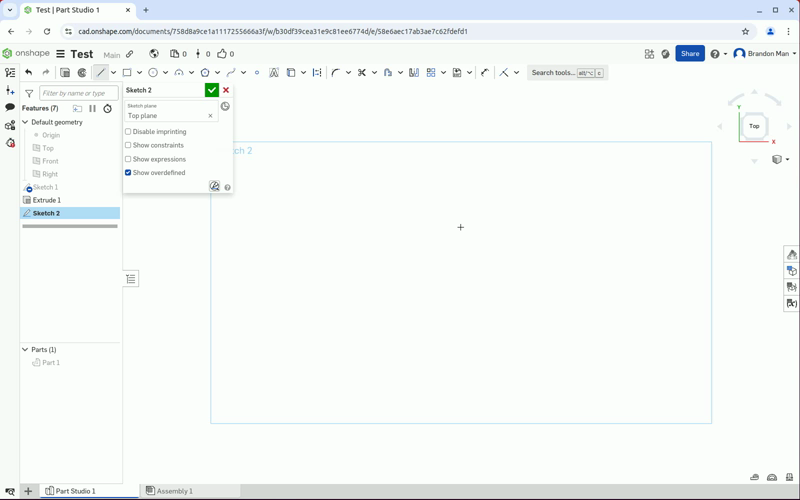
click(460, 226)
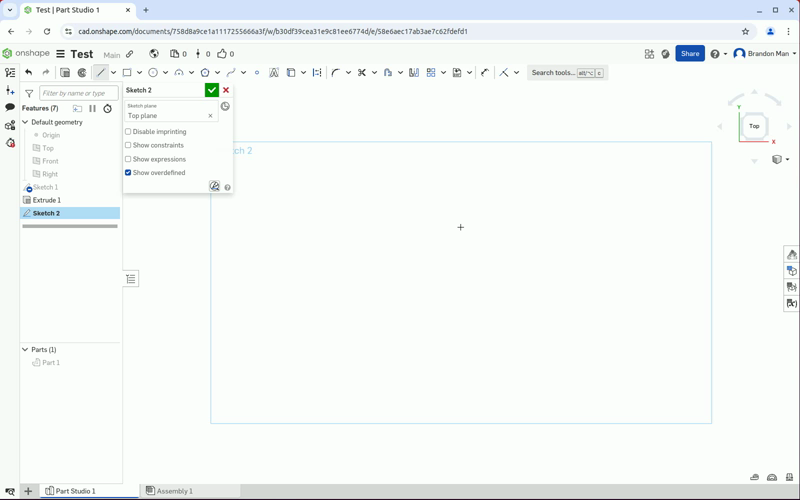
key_up(shift)
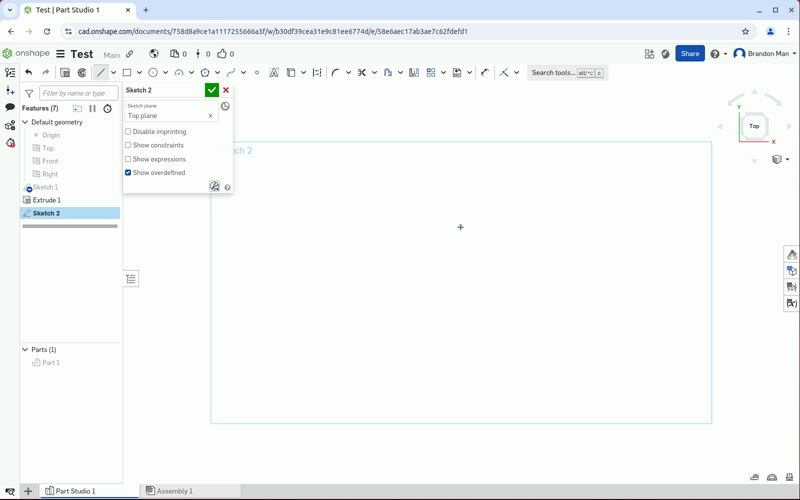
key_down(shift)
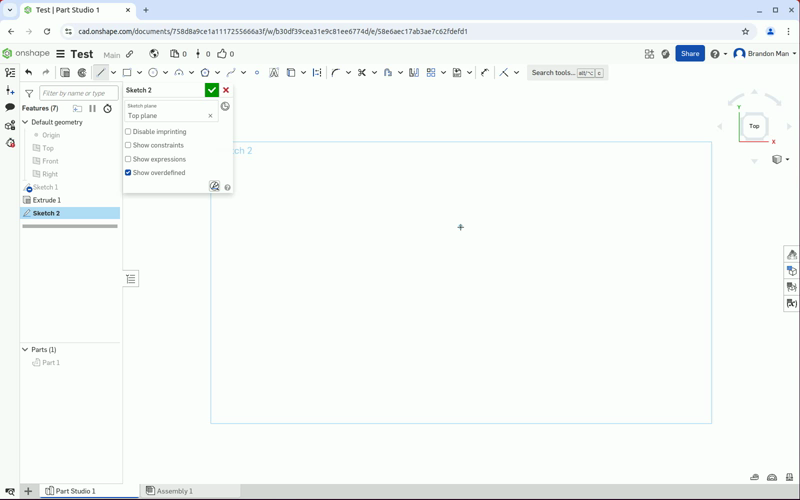
mouse_move(490, 226)
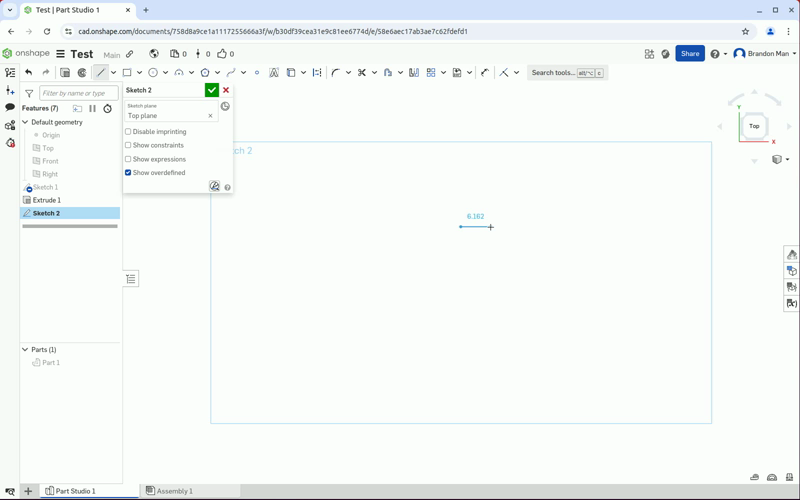
mouse_move(474, 226)
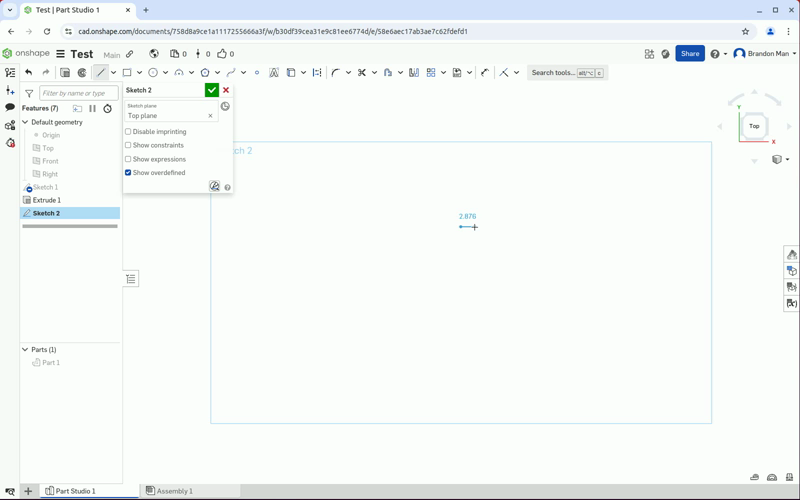
click(474, 226)
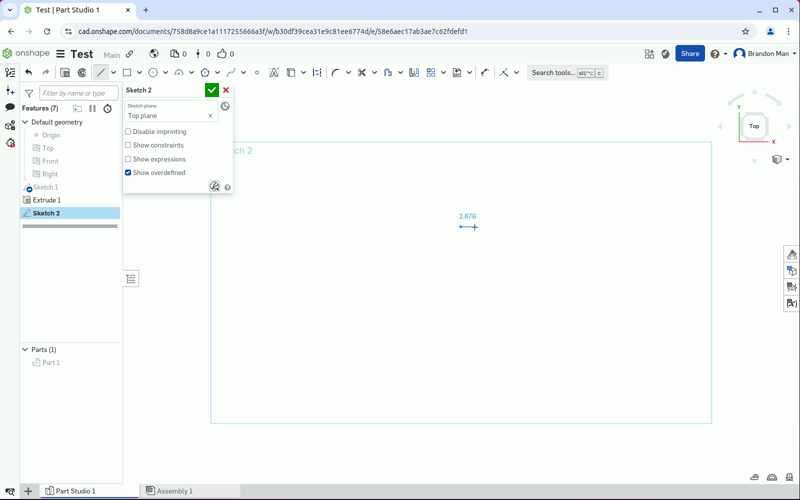
key_up(shift)
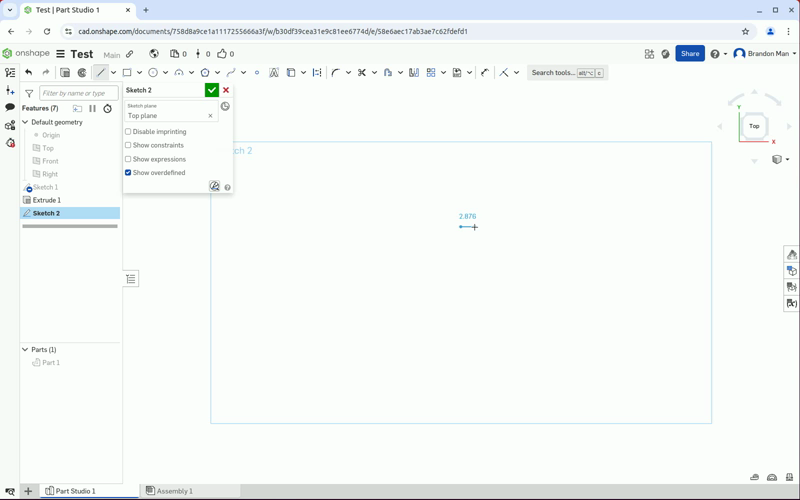
key_down(shift)
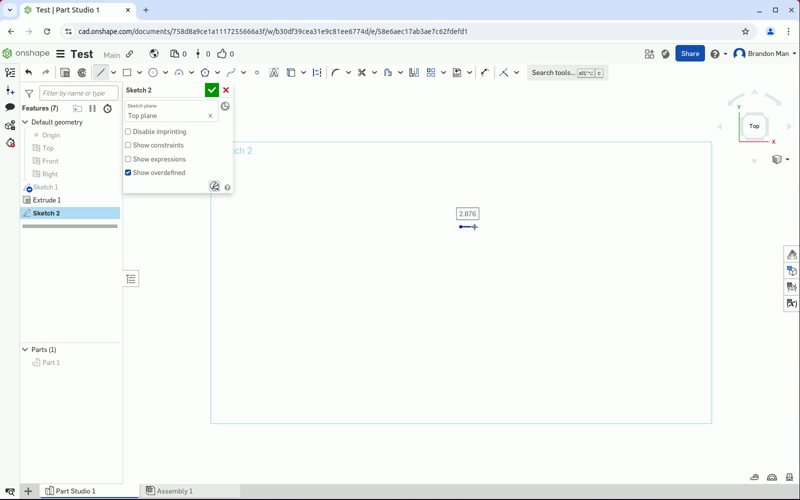
mouse_move(504, 226)
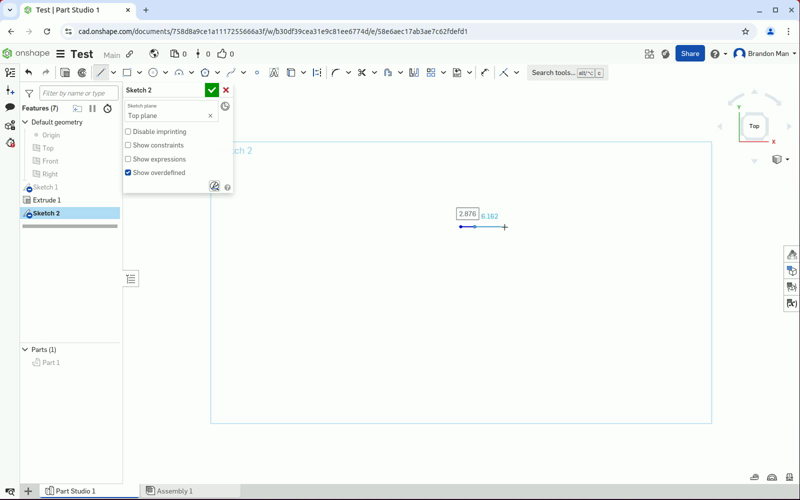
mouse_move(474, 217)
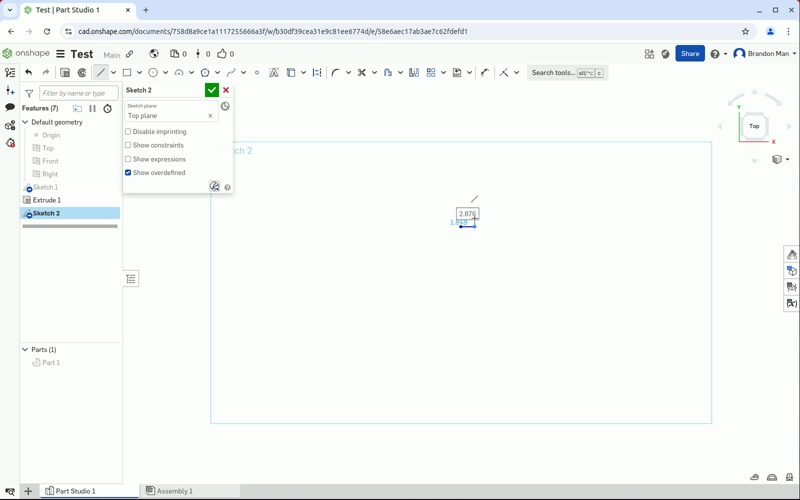
click(474, 217)
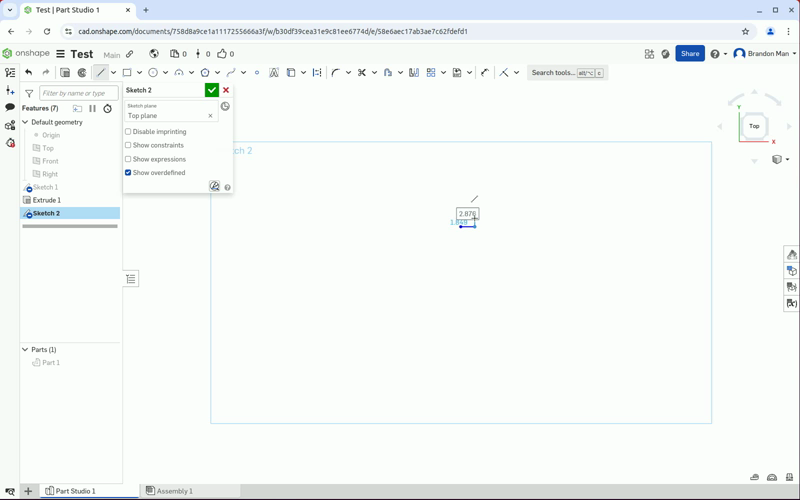
key_up(shift)
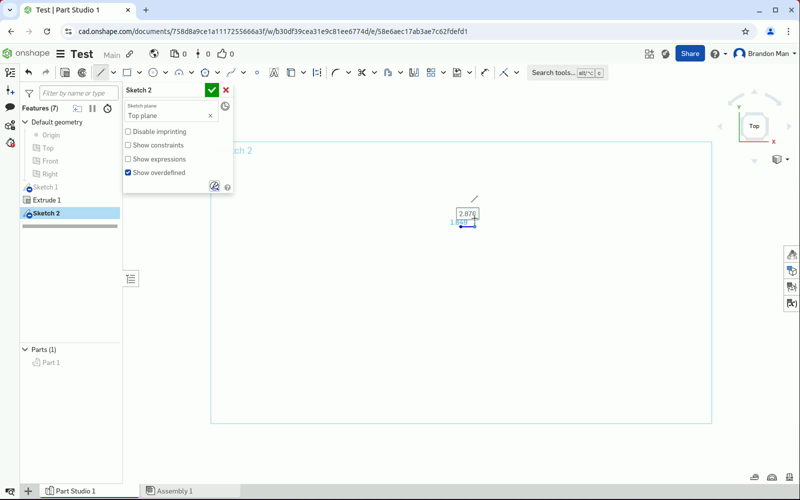
key_down(shift)
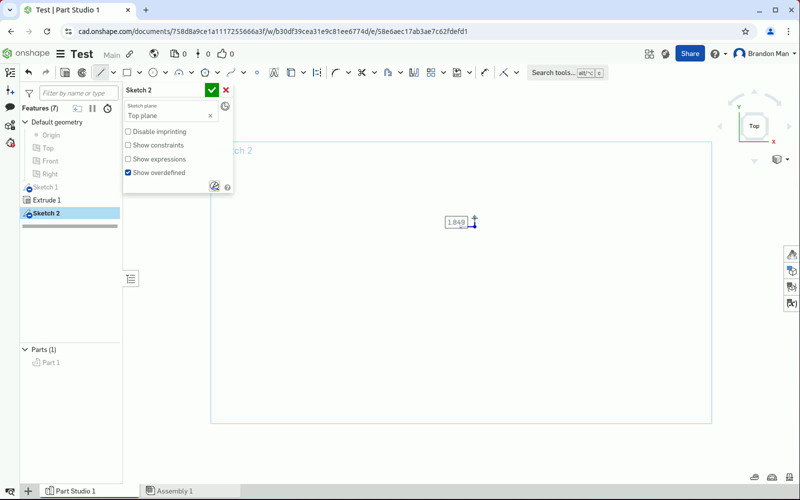
mouse_move(504, 217)
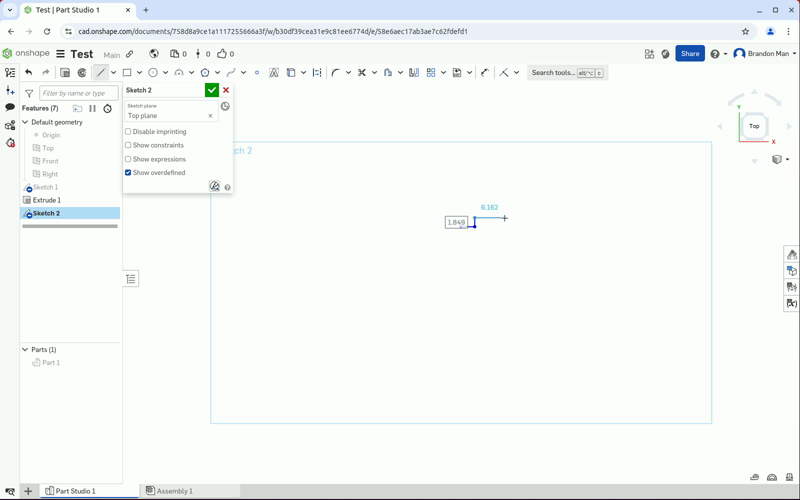
mouse_move(460, 217)
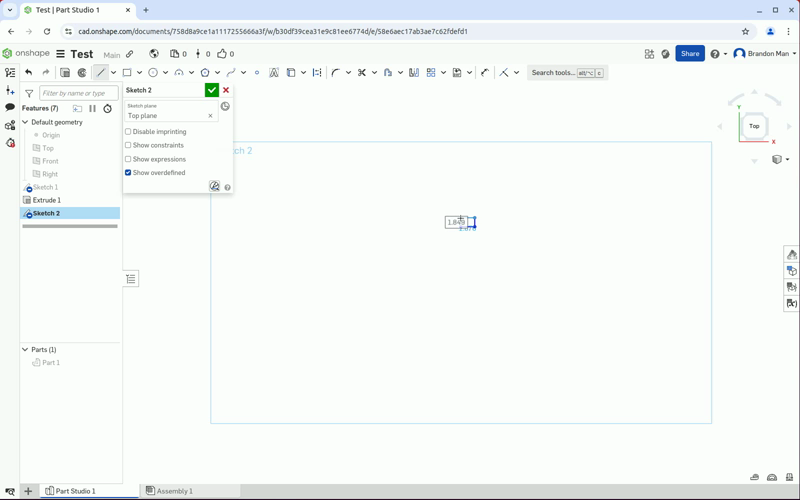
click(460, 217)
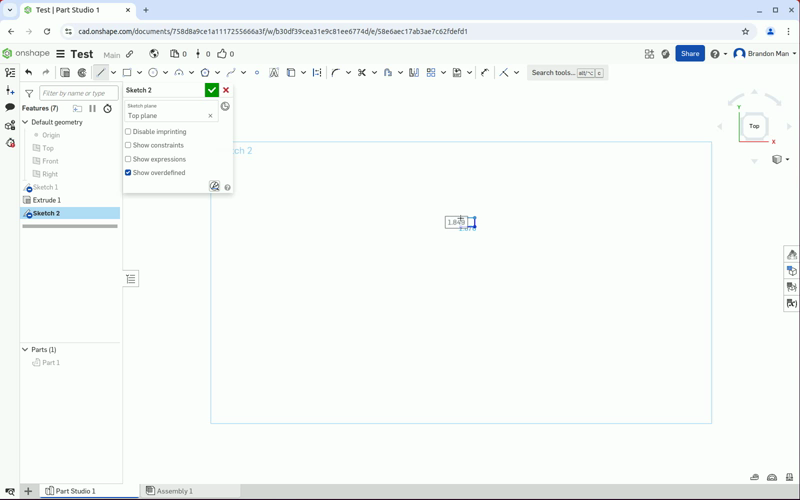
key_up(shift)
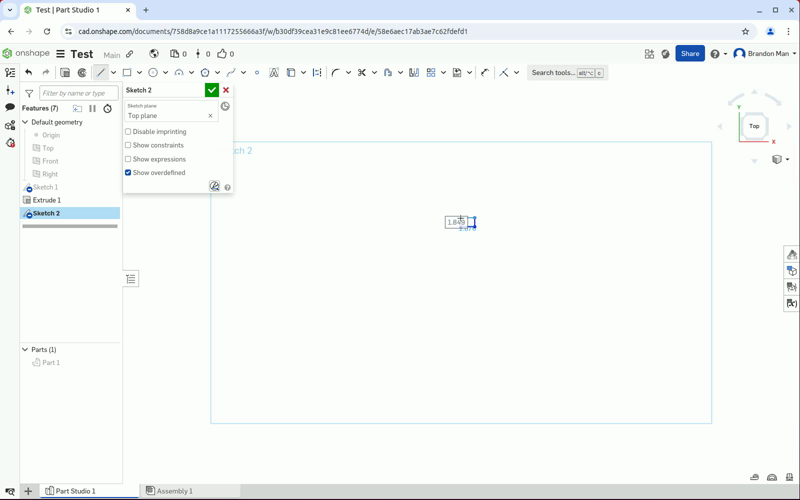
mouse_move(490, 217)
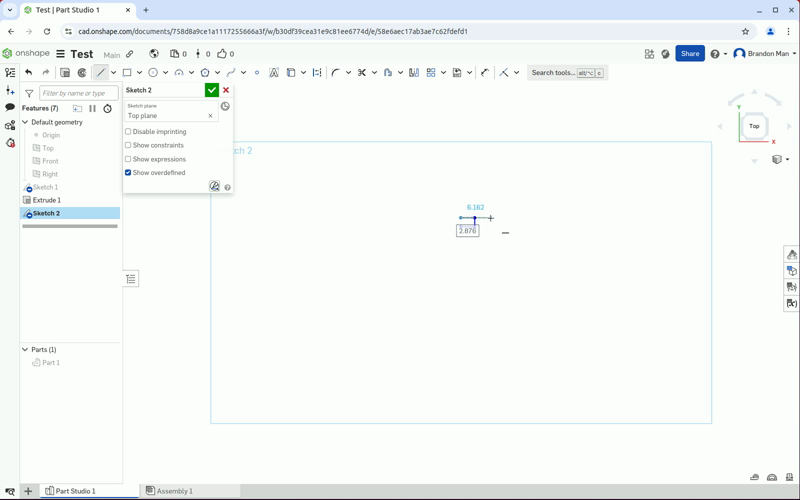
key_down(shift)
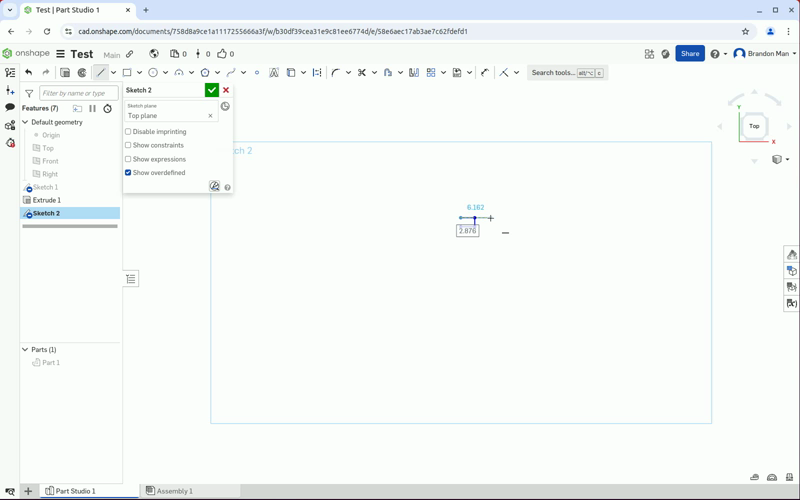
mouse_move(460, 226)
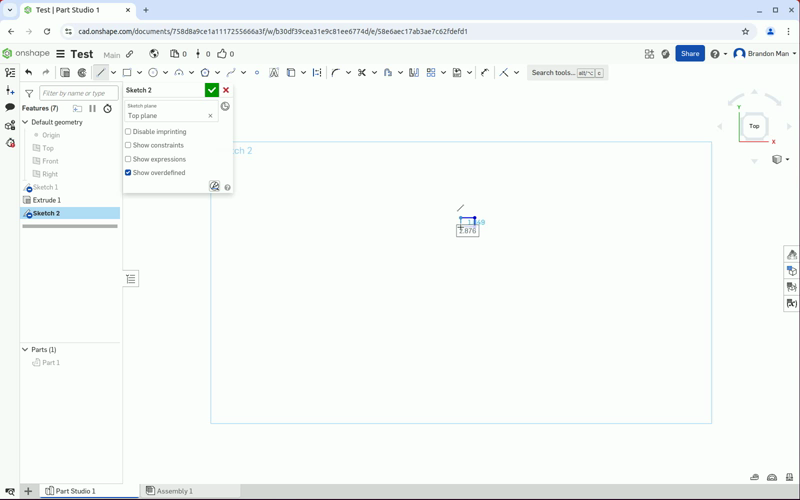
key_up(shift)
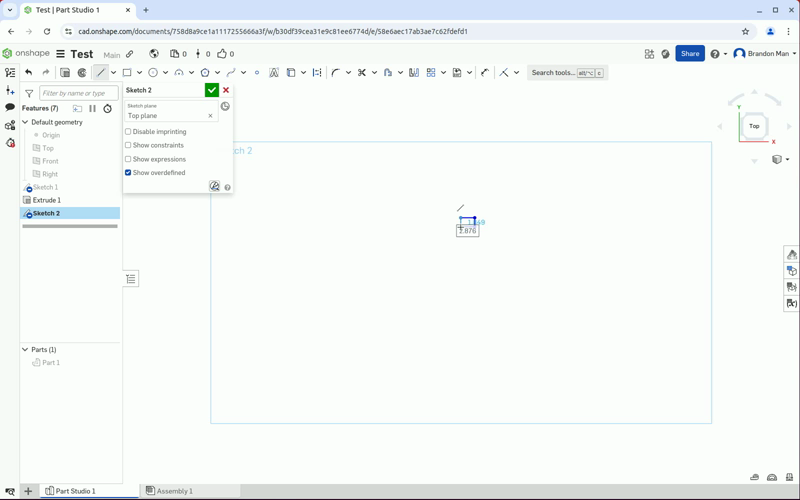
click(460, 226)
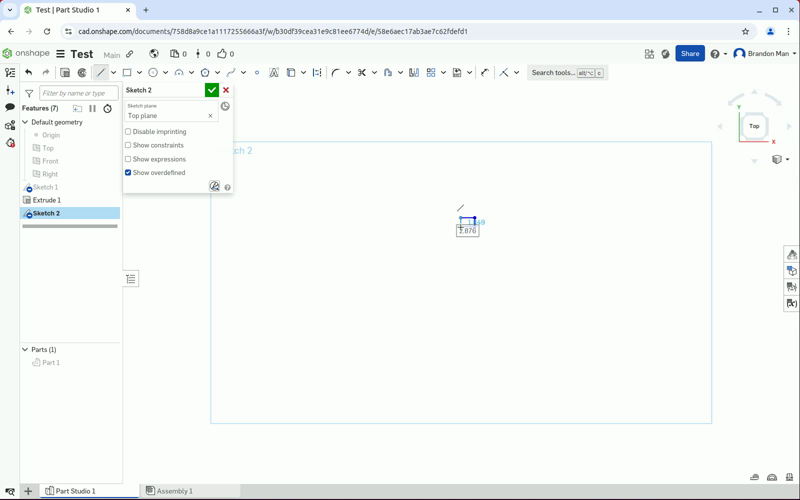
key(esc)
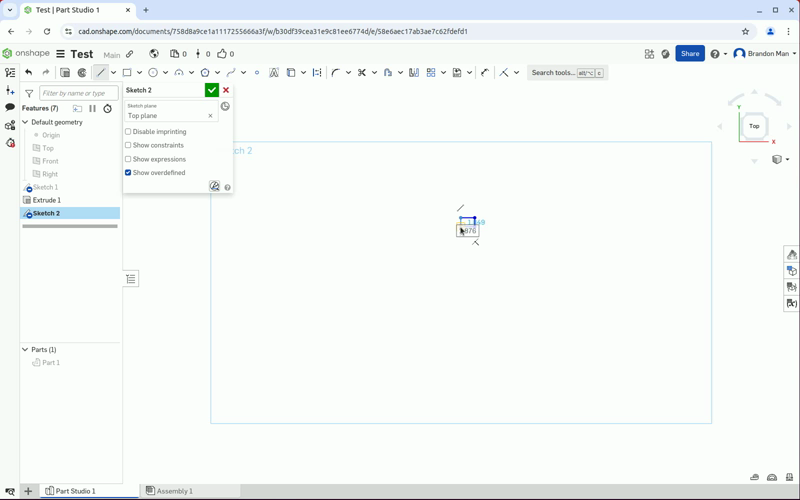
mouse_move(473, 218)
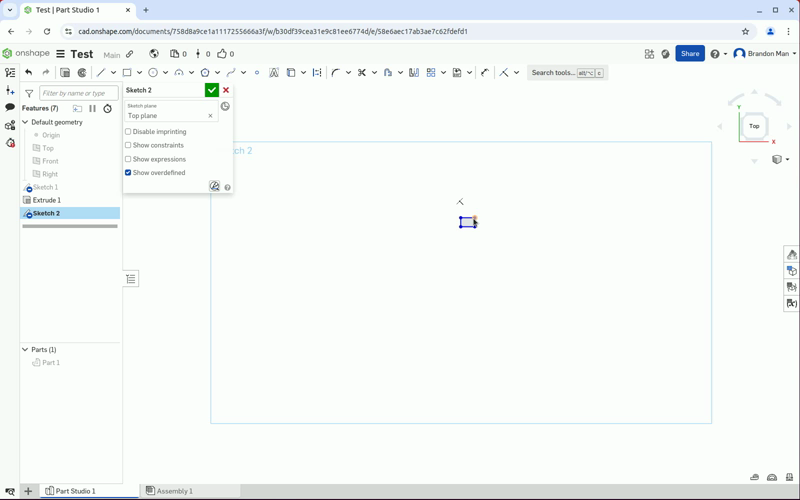
scroll(6)
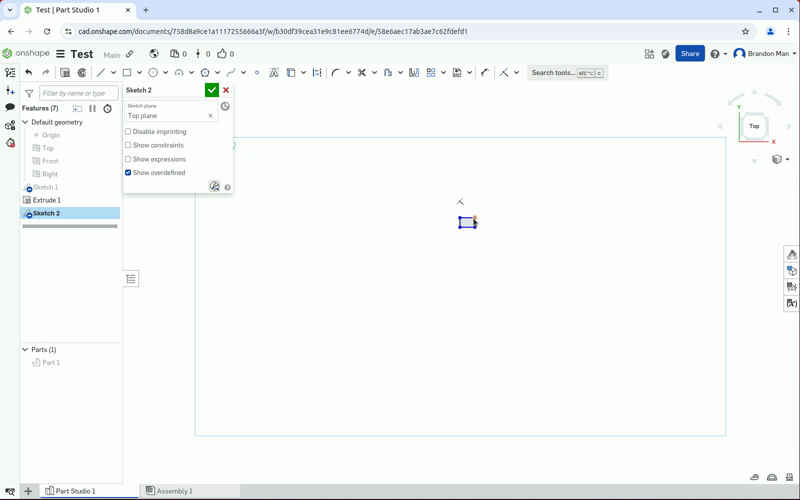
scroll(6)
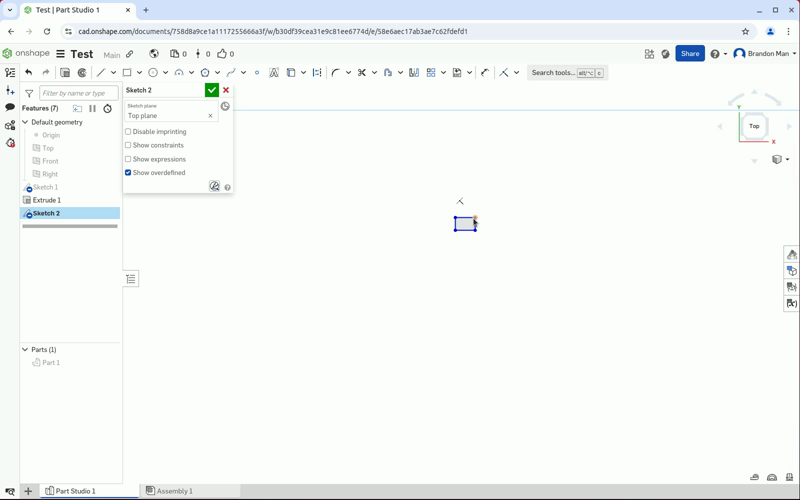
scroll(6)
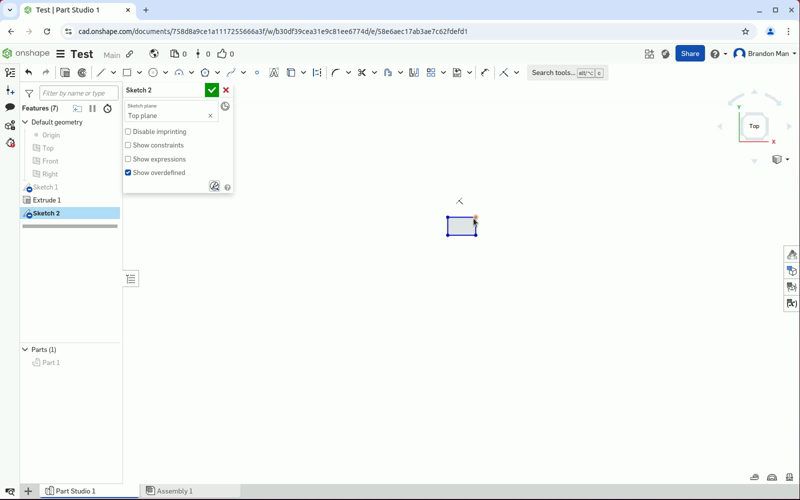
scroll(6)
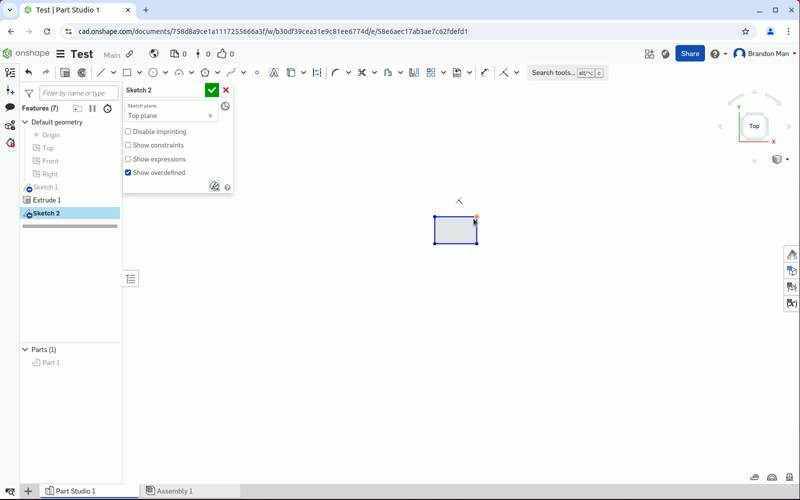
scroll(6)
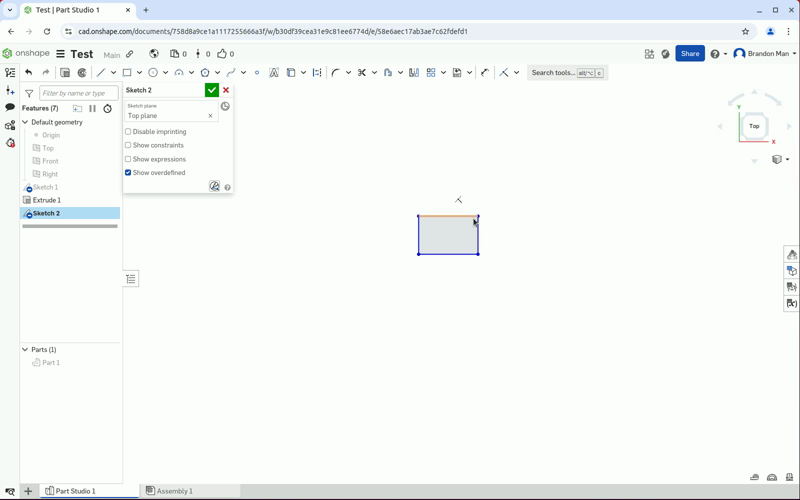
scroll(6)
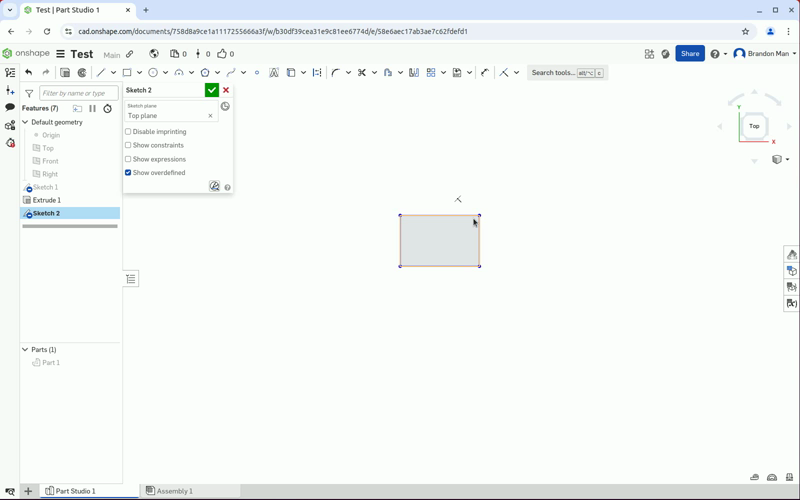
scroll(6)
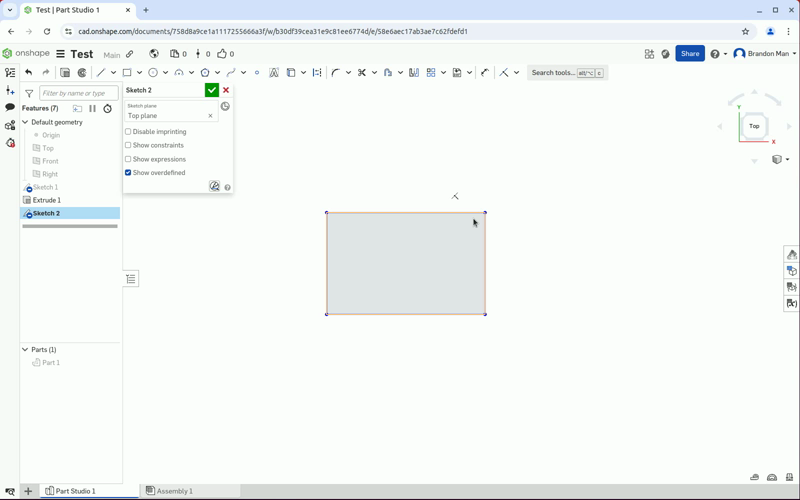
click(473, 218)
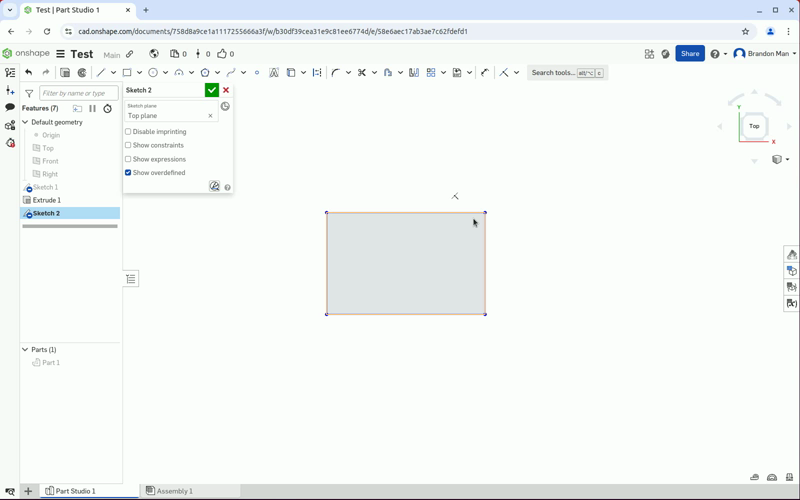
scroll(-6)
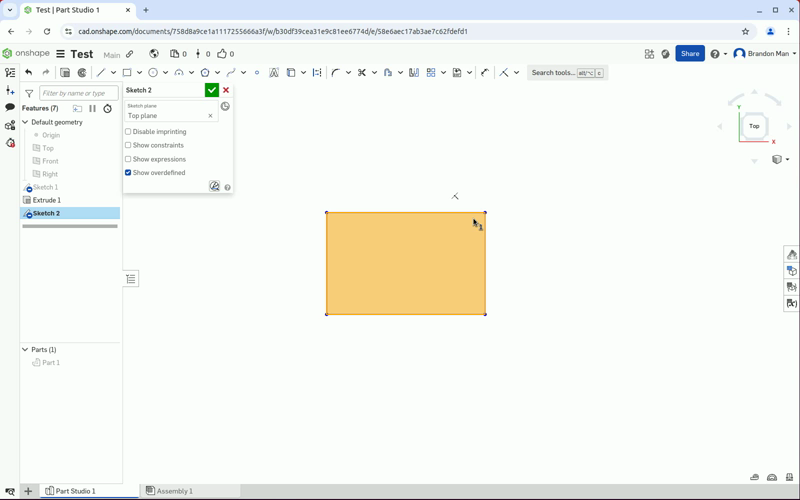
scroll(-6)
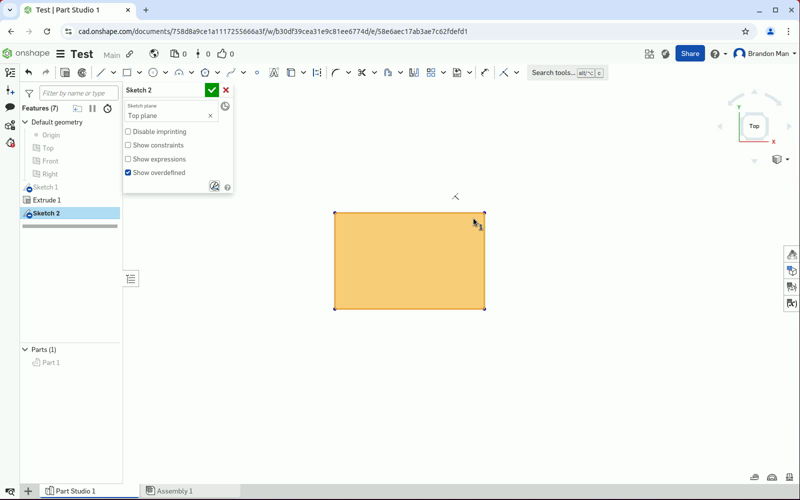
scroll(-6)
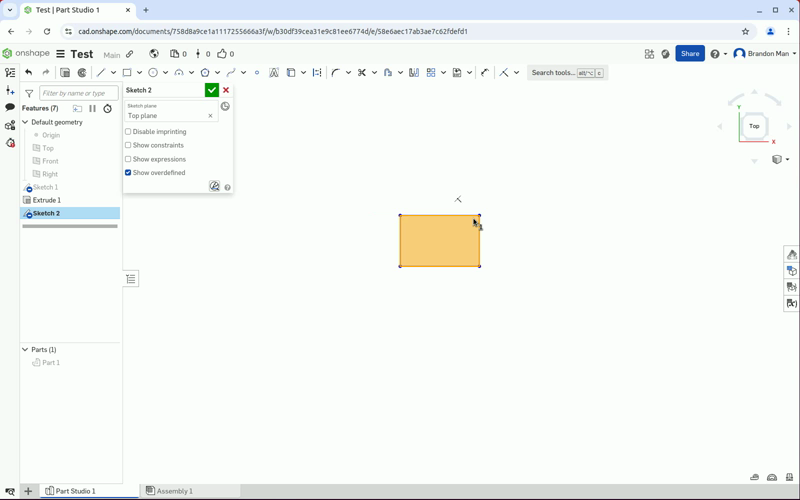
scroll(-6)
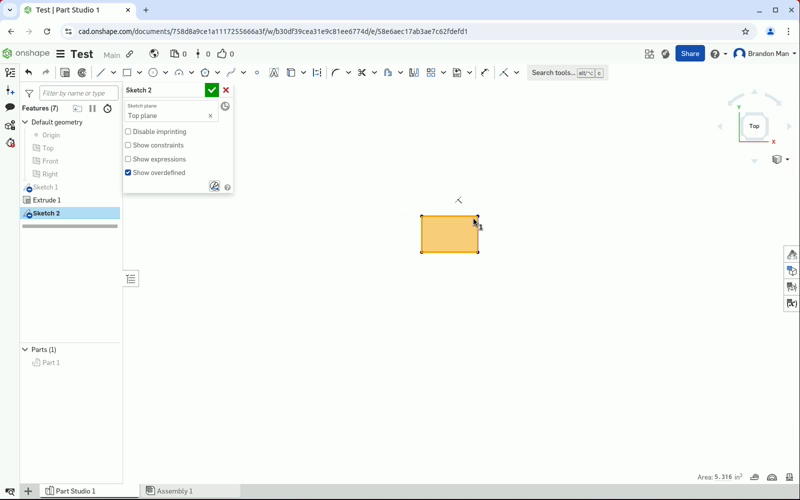
scroll(-6)
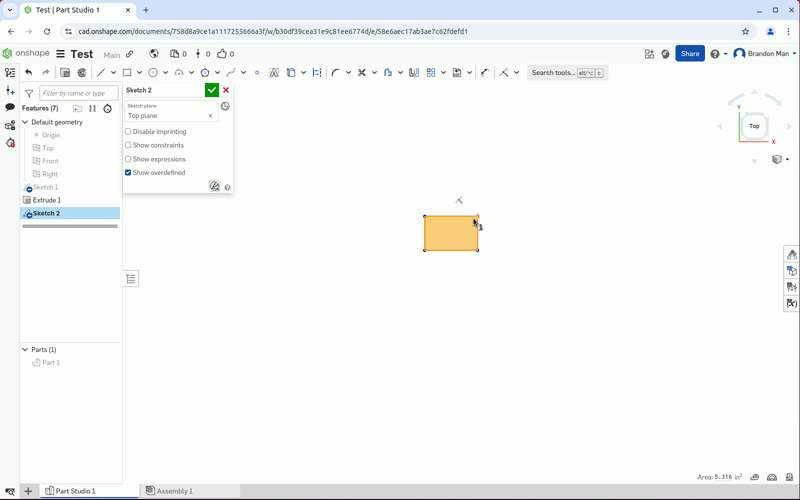
scroll(-6)
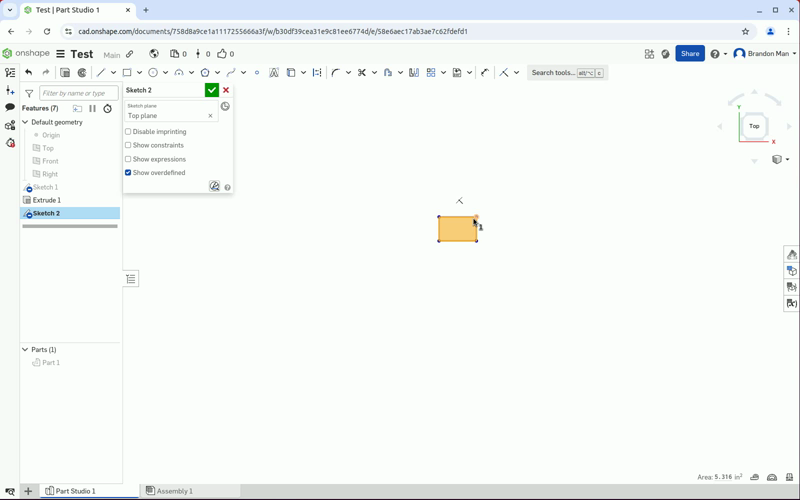
scroll(-6)
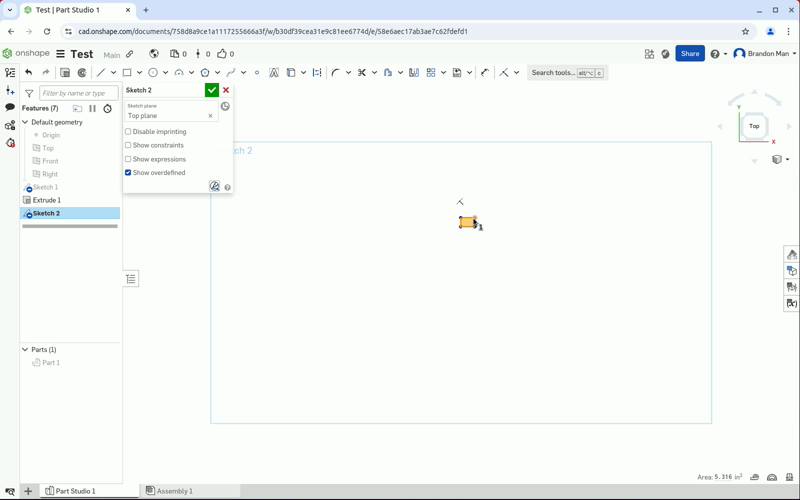
mouse_move(73, 352)
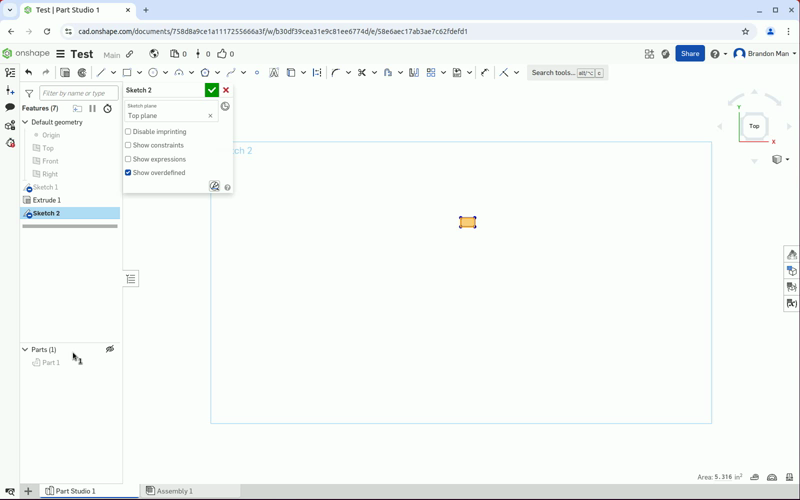
key(shift+y)
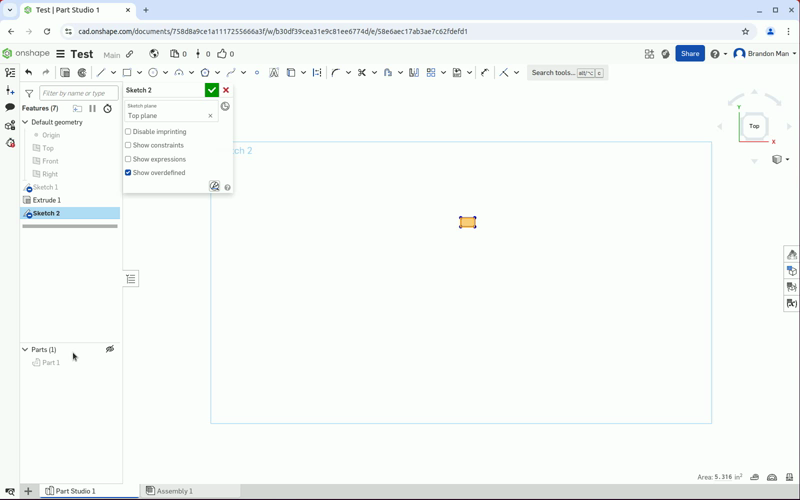
key(shift+e)
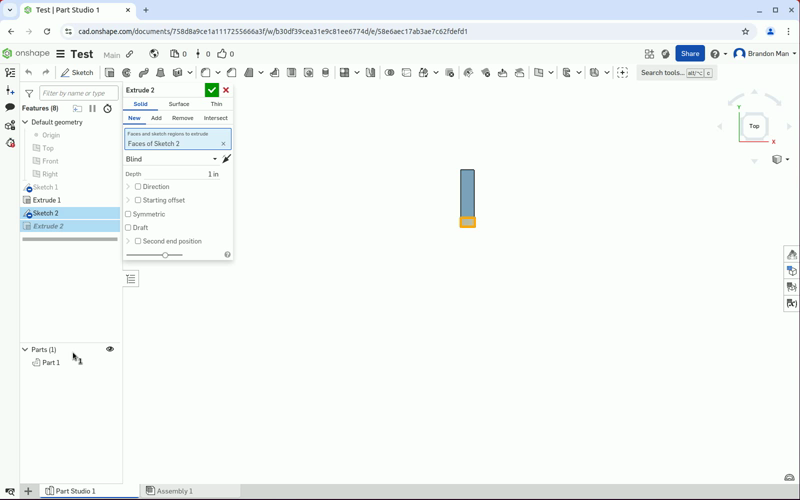
mouse_move(143, 106)
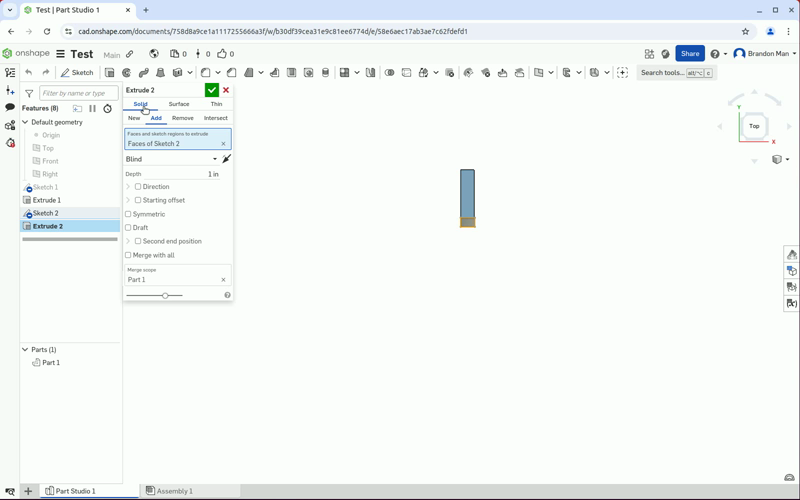
click(143, 106)
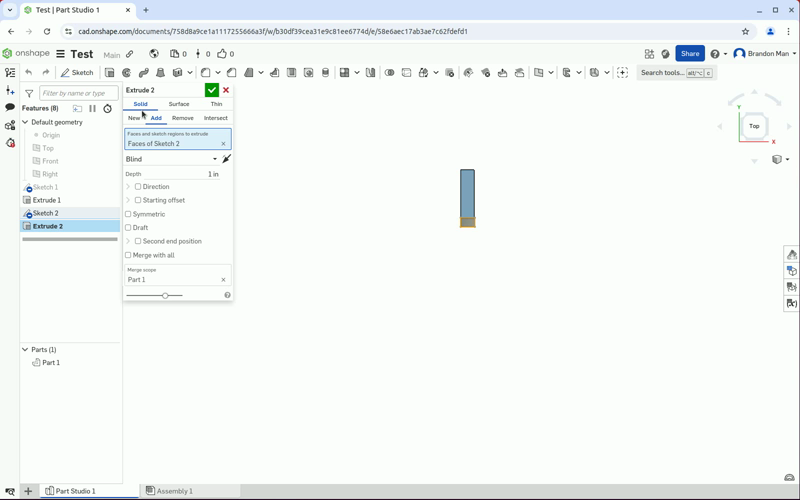
mouse_move(137, 120)
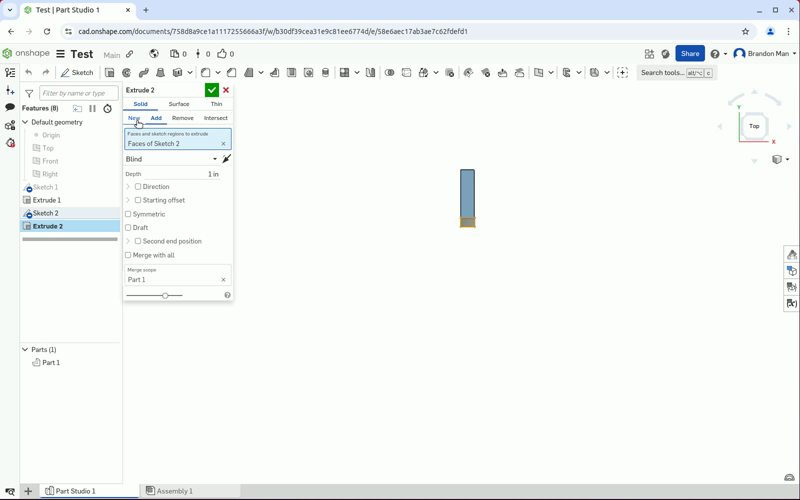
click(137, 120)
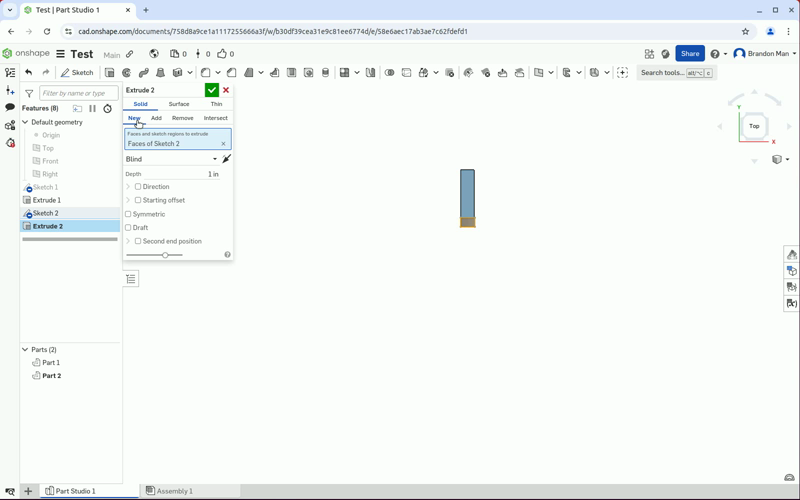
key(tab, 4)
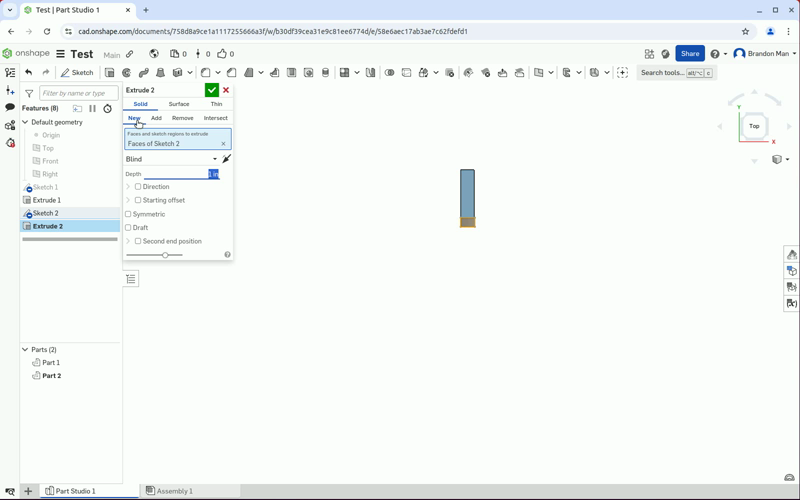
text(8.666)
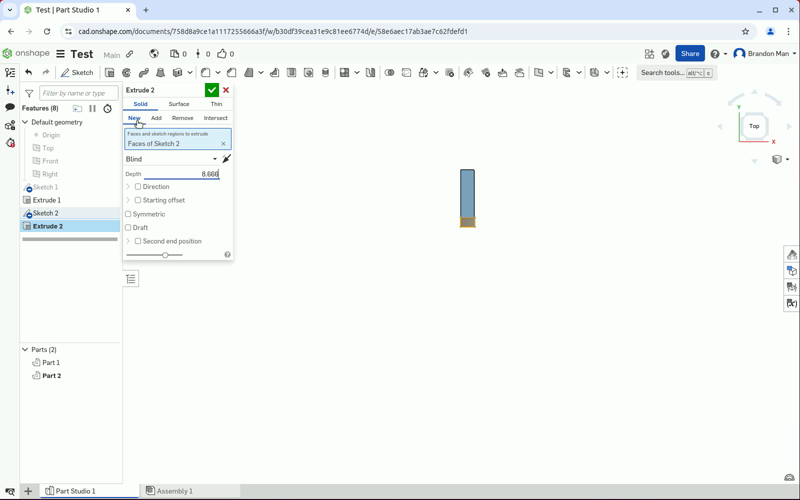
key(enter)
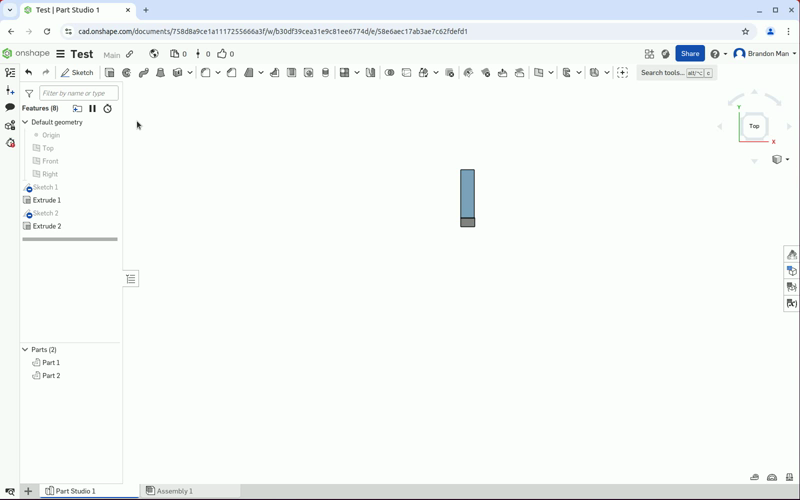
key(shift+h)
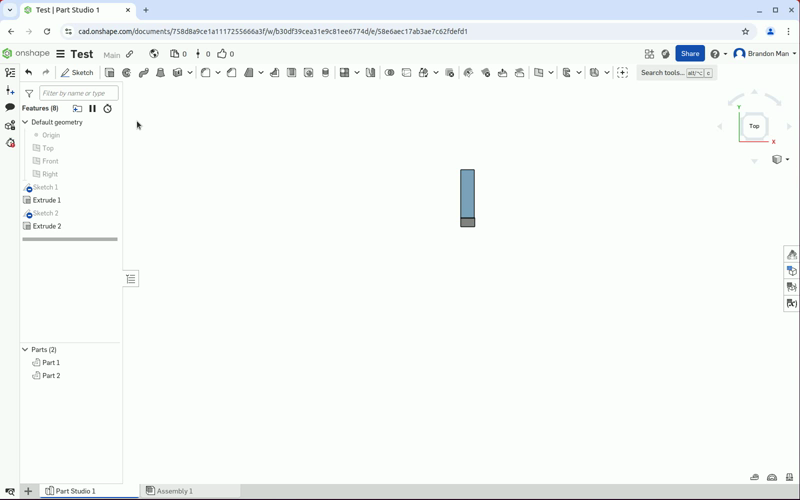
key(shift+h)
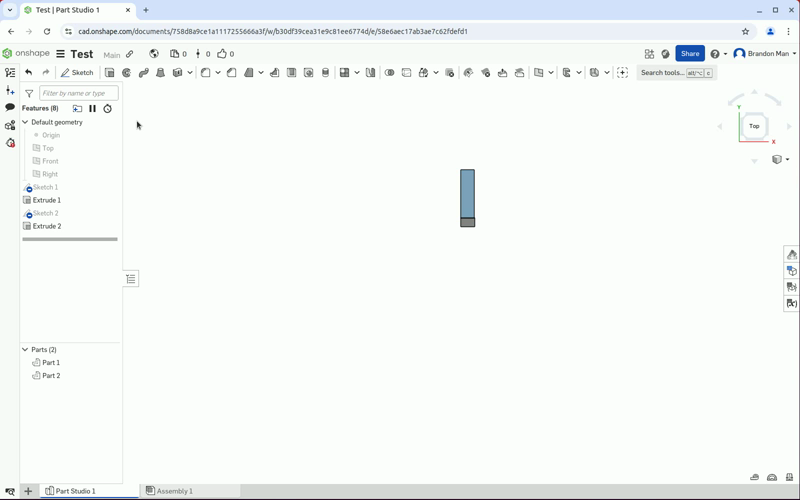
mouse_move(73, 189)
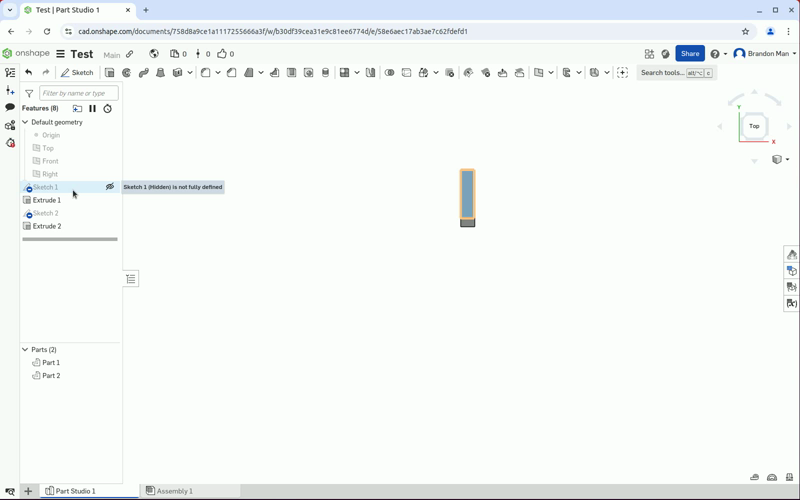
click(73, 189)
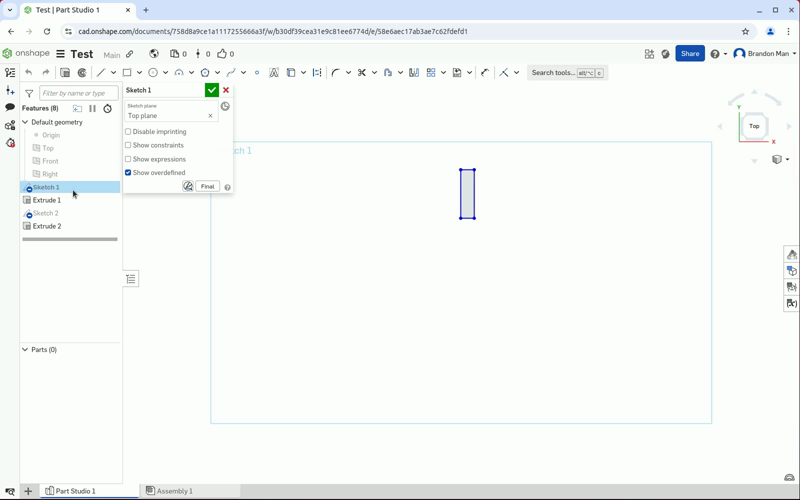
mouse_move(229, 92)
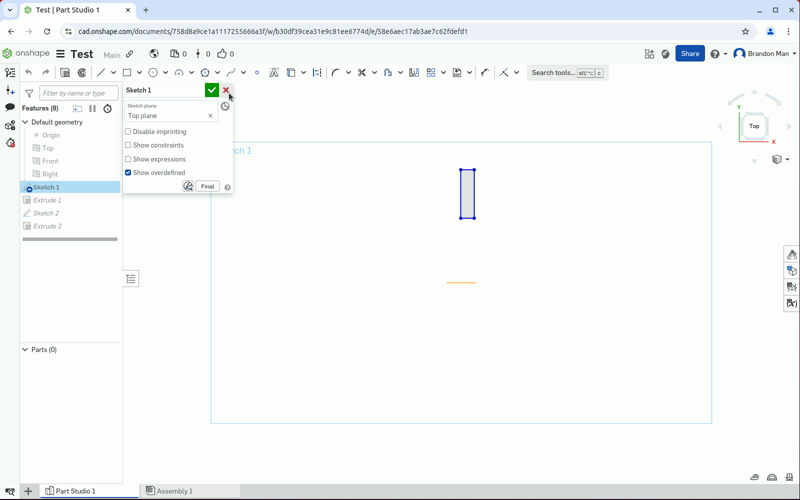
click(229, 92)
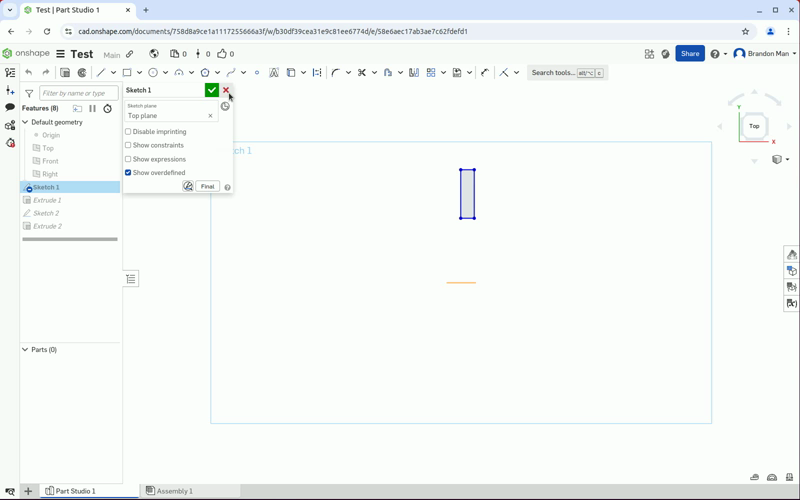
key(shift+s)
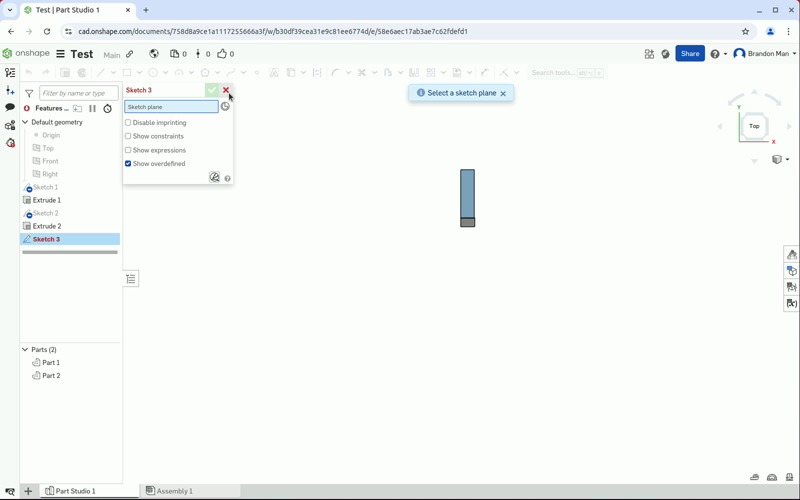
mouse_move(73, 150)
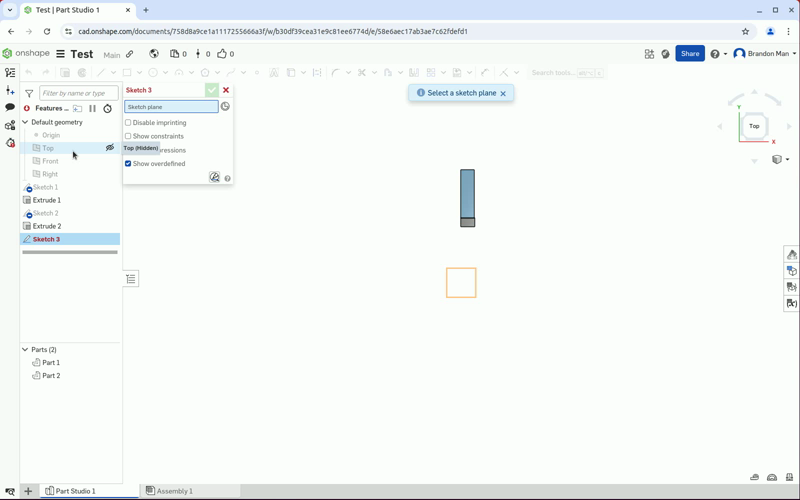
click(73, 150)
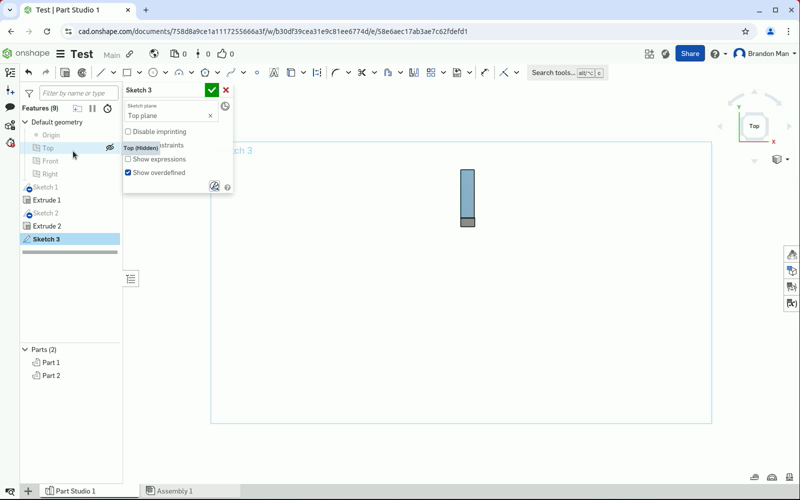
mouse_move(73, 352)
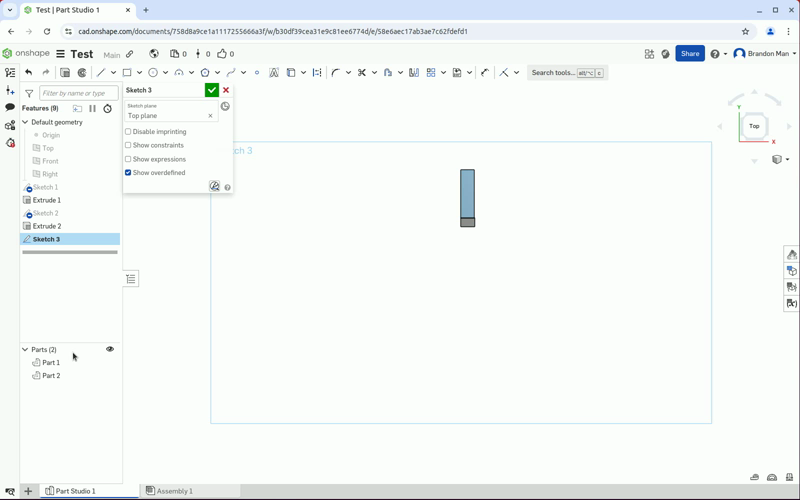
key(y)
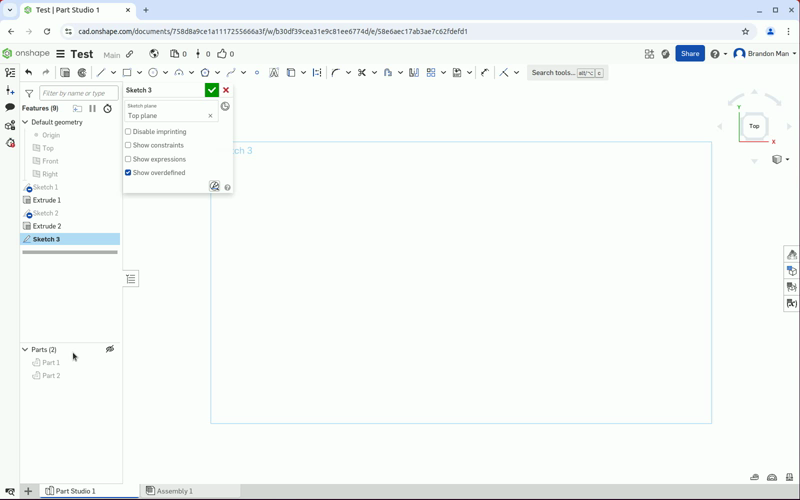
key(l)
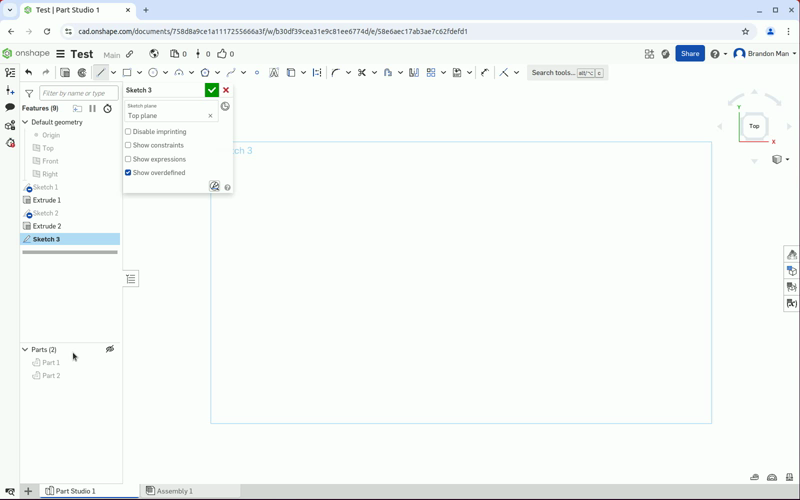
key_down(shift)
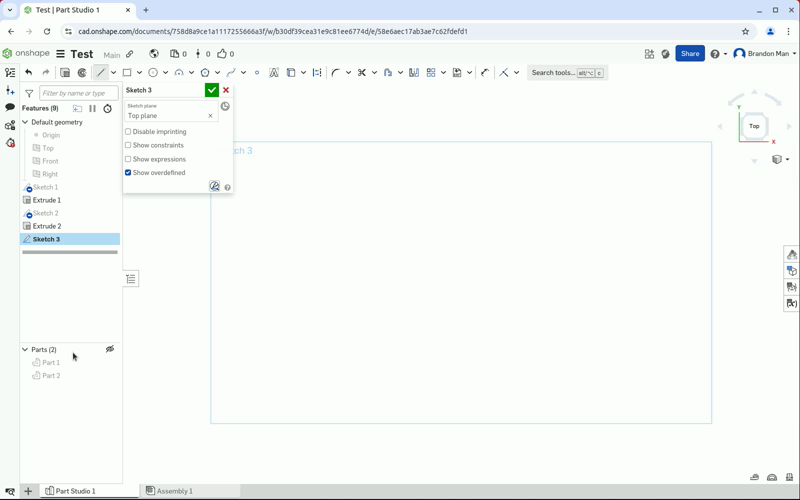
mouse_move(460, 282)
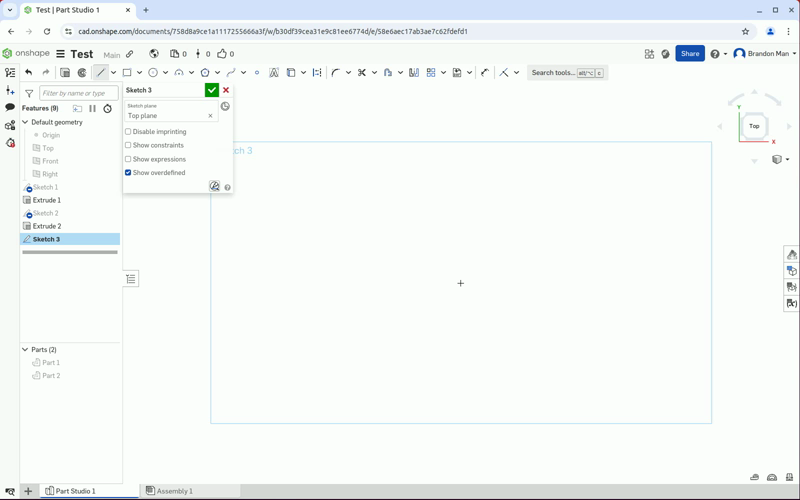
click(460, 282)
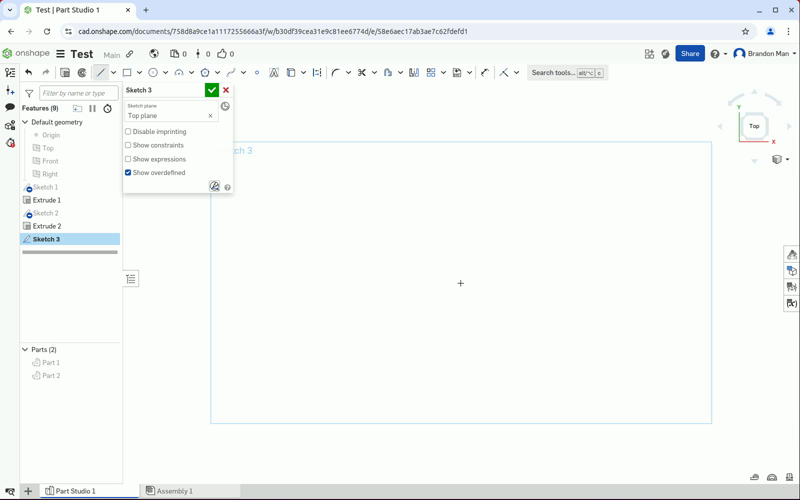
key_up(shift)
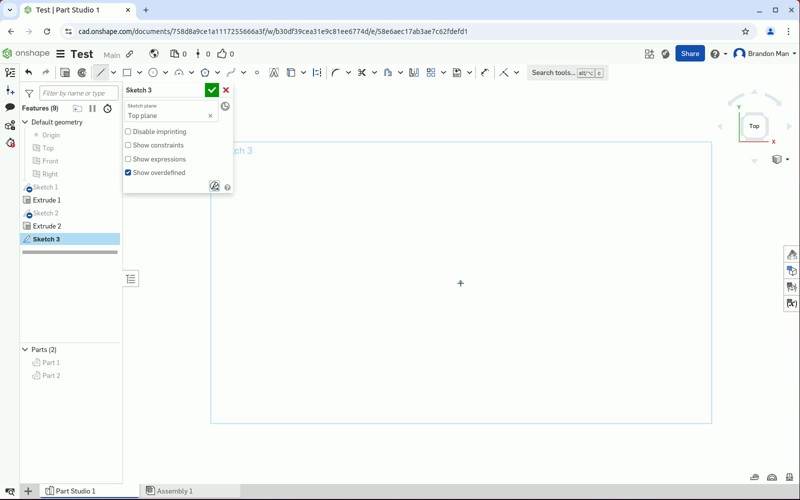
key_down(shift)
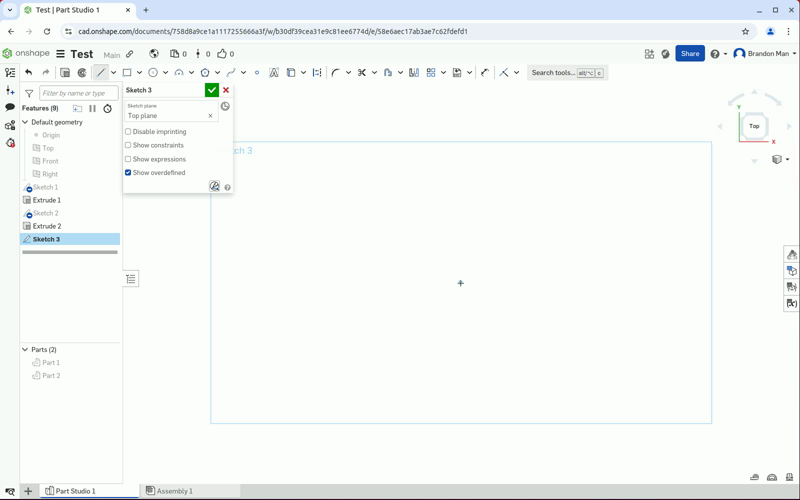
mouse_move(490, 282)
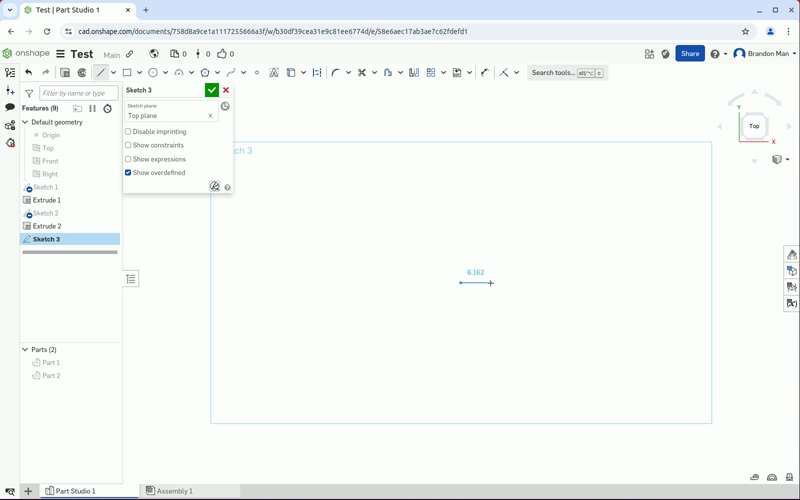
mouse_move(474, 282)
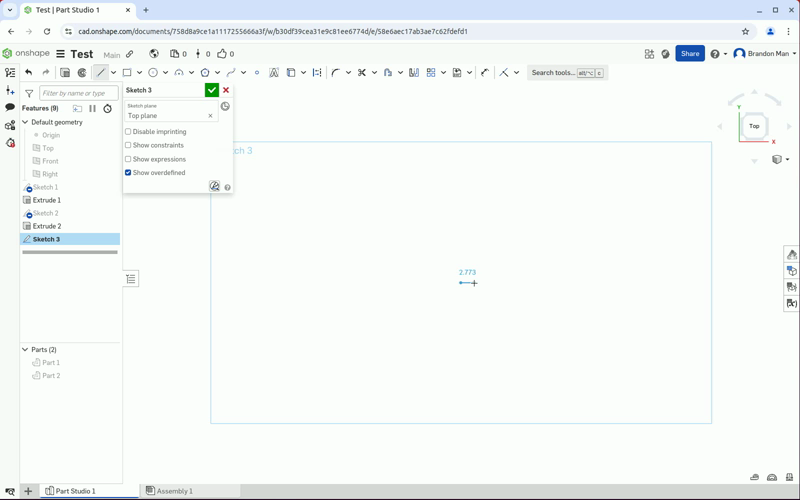
click(474, 282)
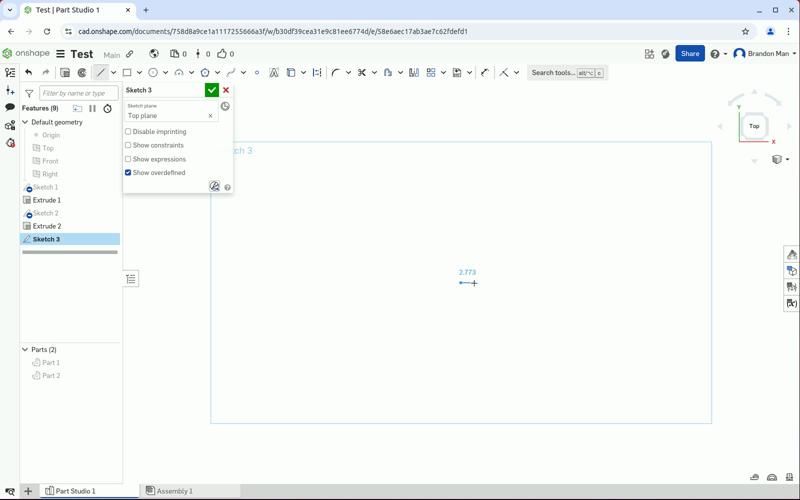
key_up(shift)
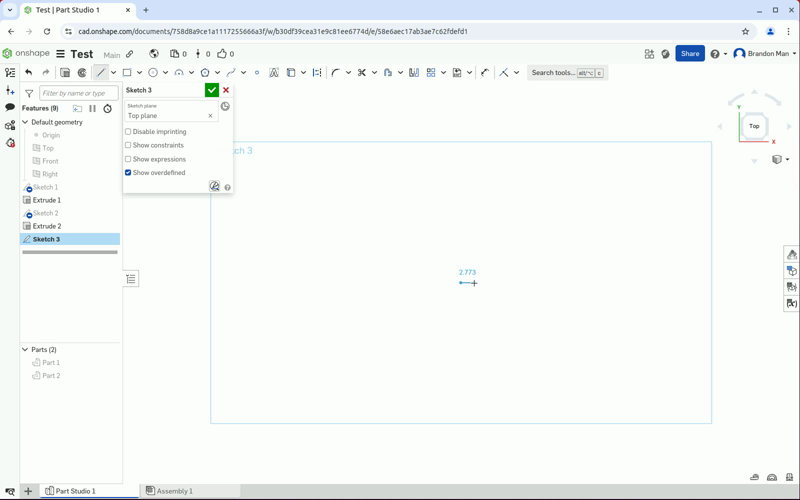
key_down(shift)
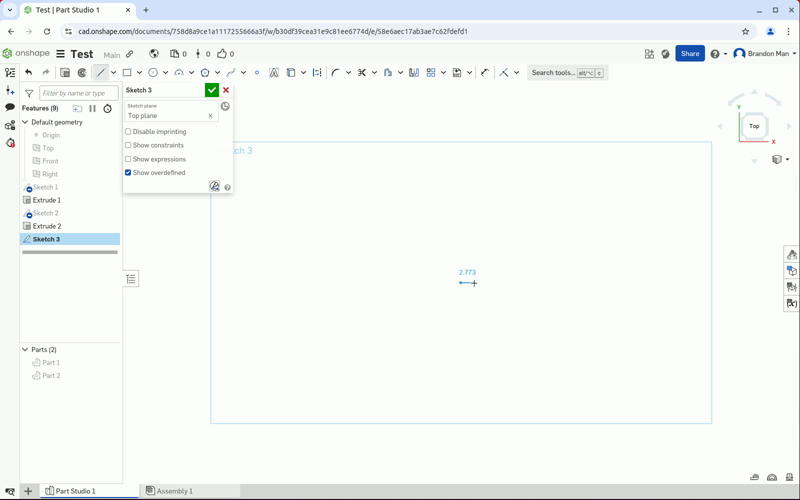
mouse_move(504, 282)
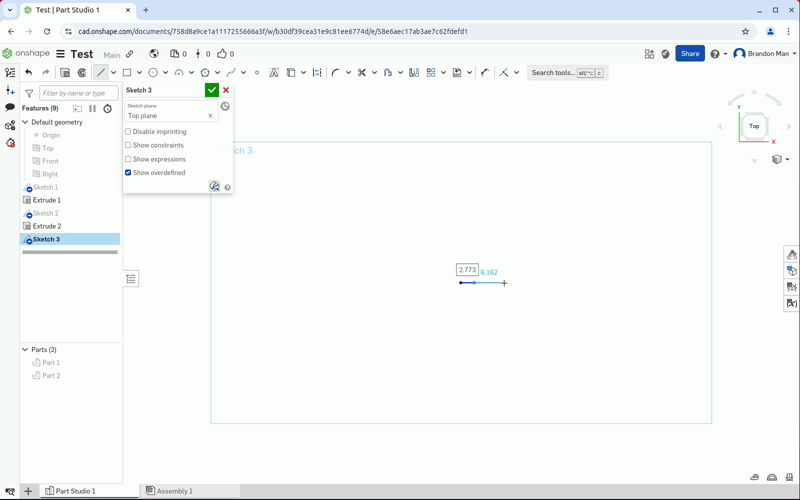
mouse_move(474, 226)
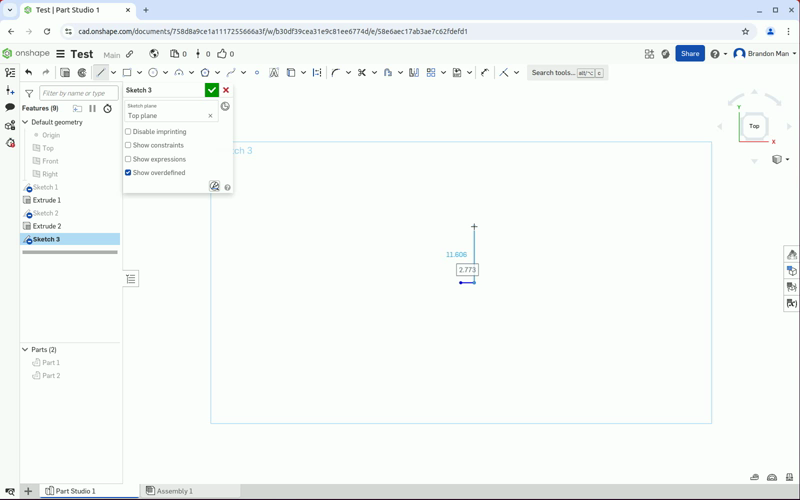
click(474, 226)
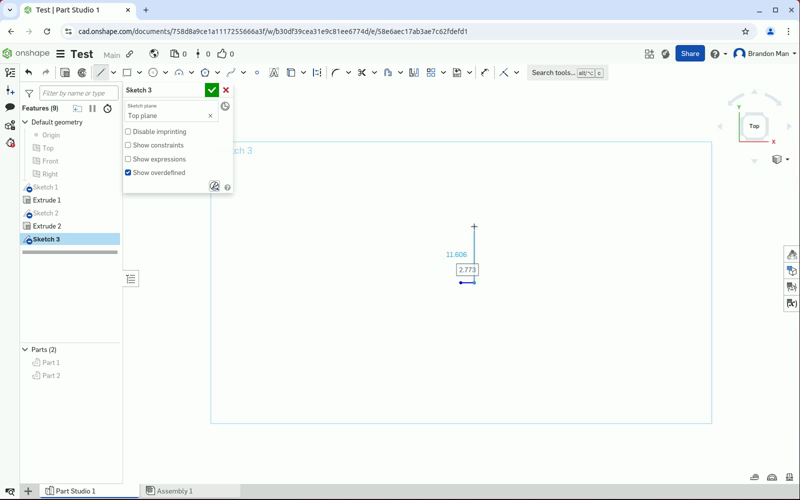
key_up(shift)
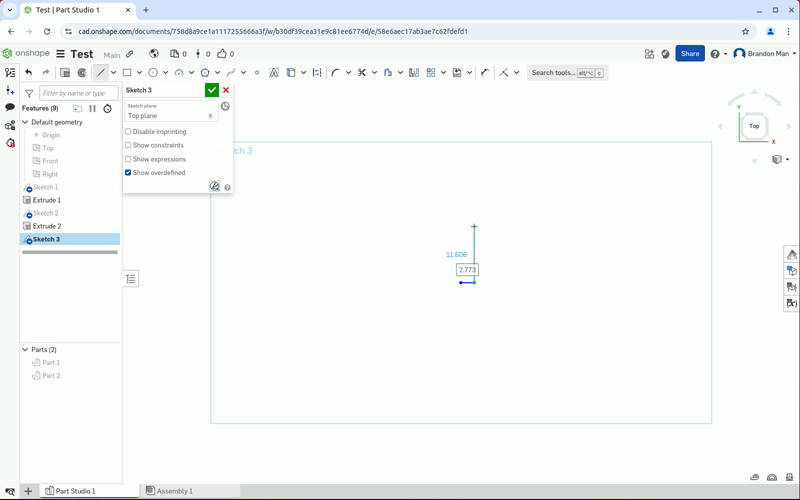
key_down(shift)
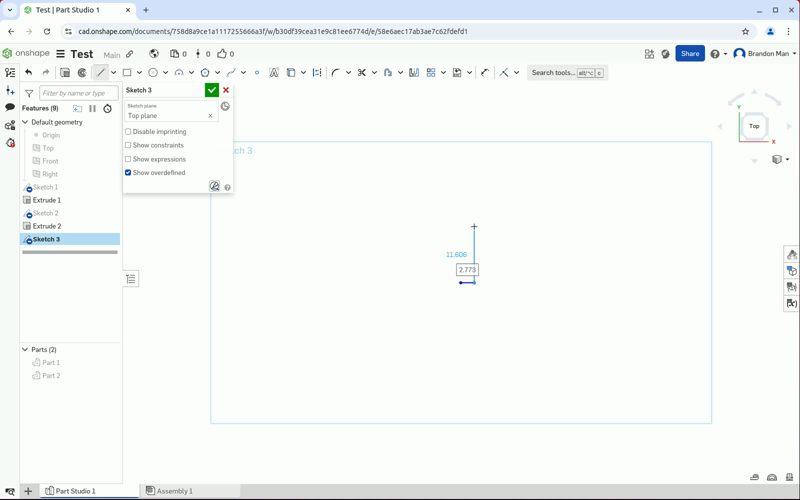
mouse_move(504, 226)
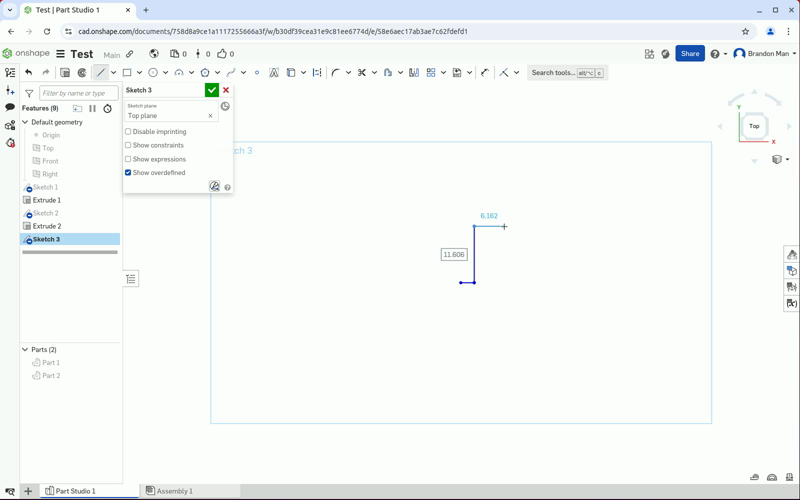
mouse_move(460, 226)
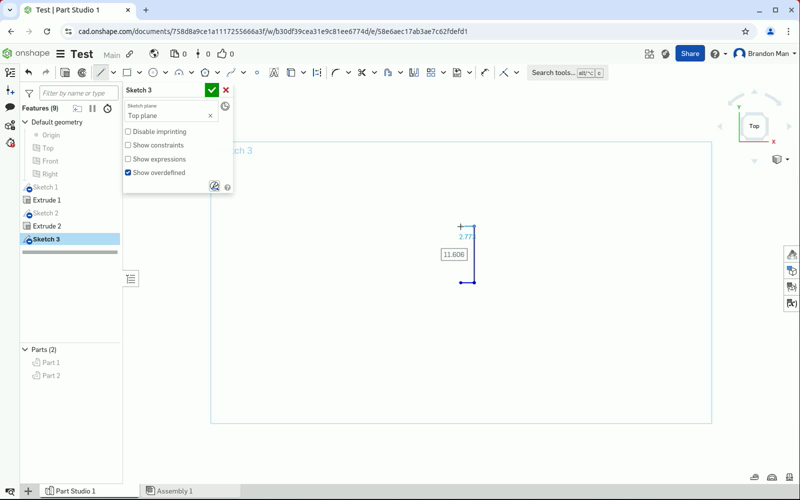
click(460, 226)
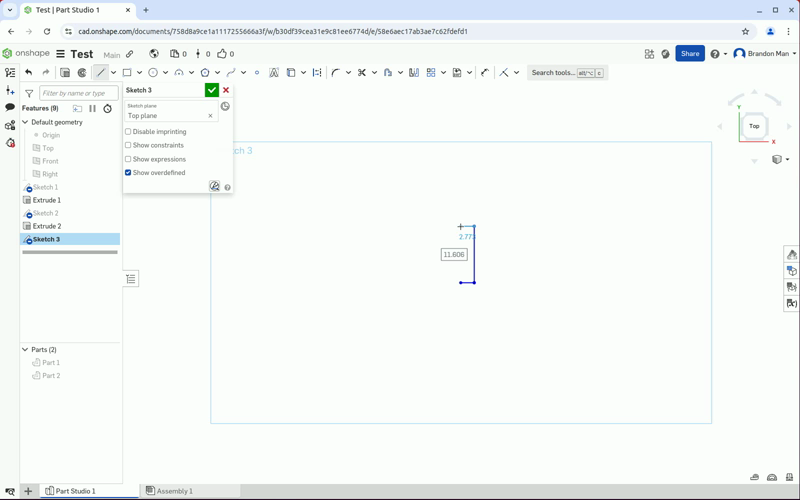
key_up(shift)
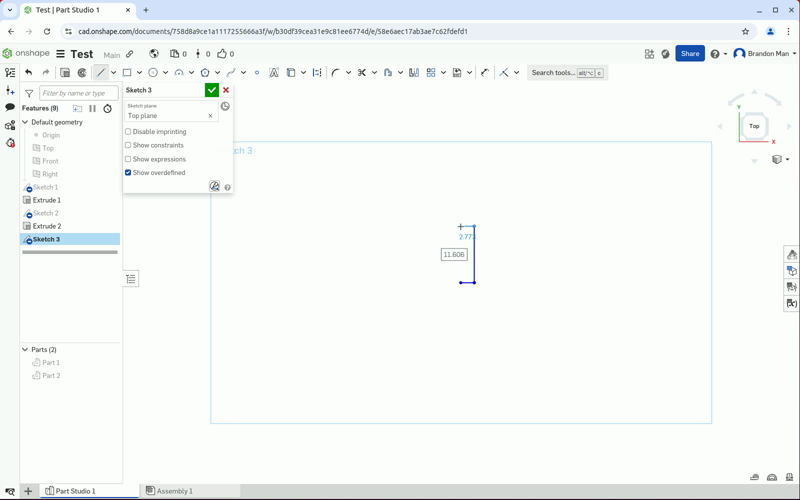
mouse_move(490, 226)
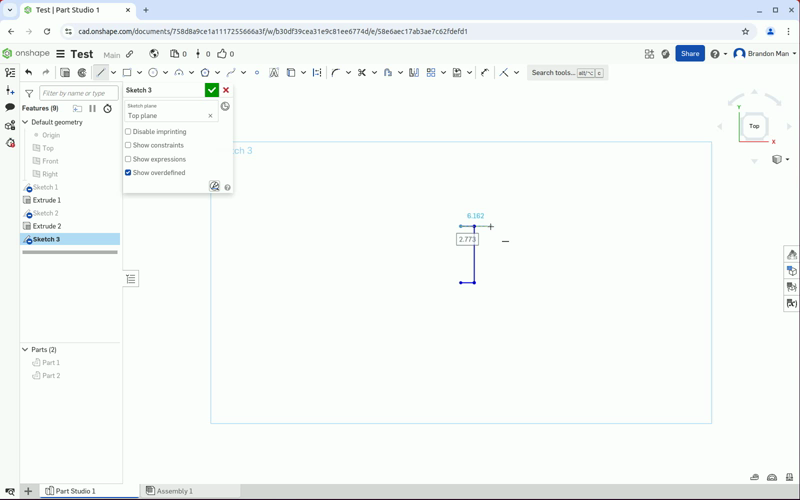
key_down(shift)
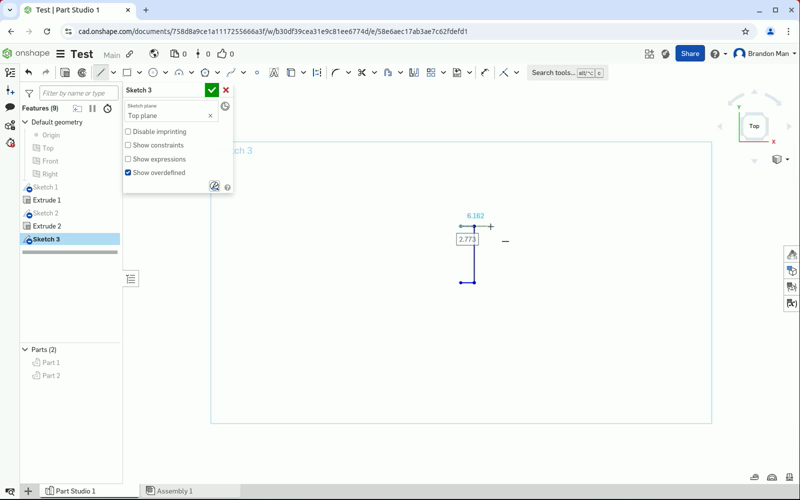
mouse_move(460, 282)
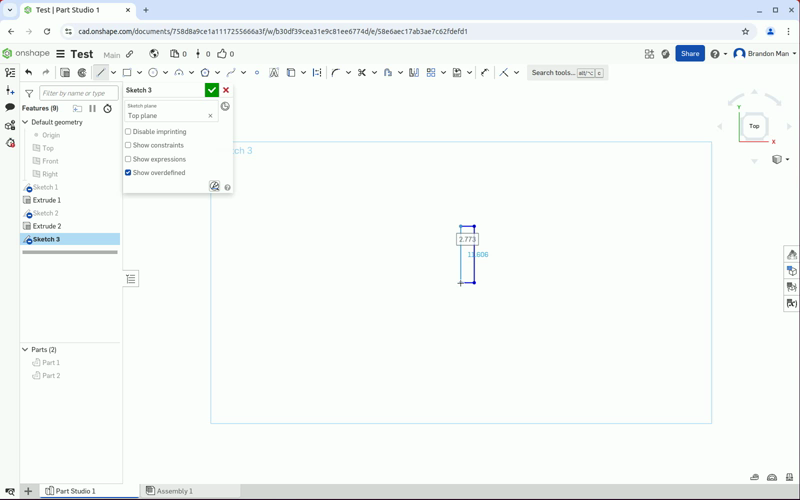
key_up(shift)
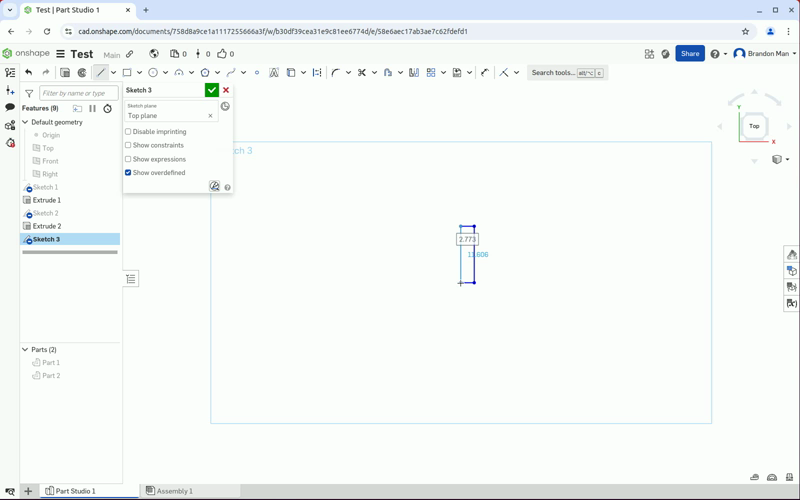
click(460, 282)
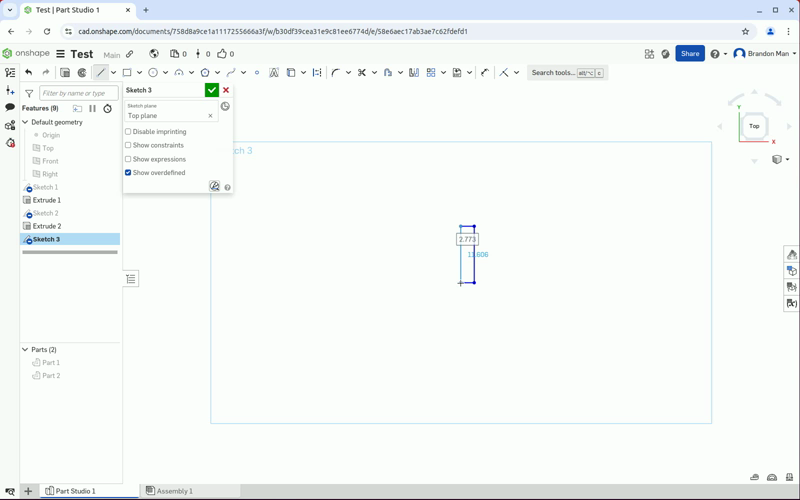
key(esc)
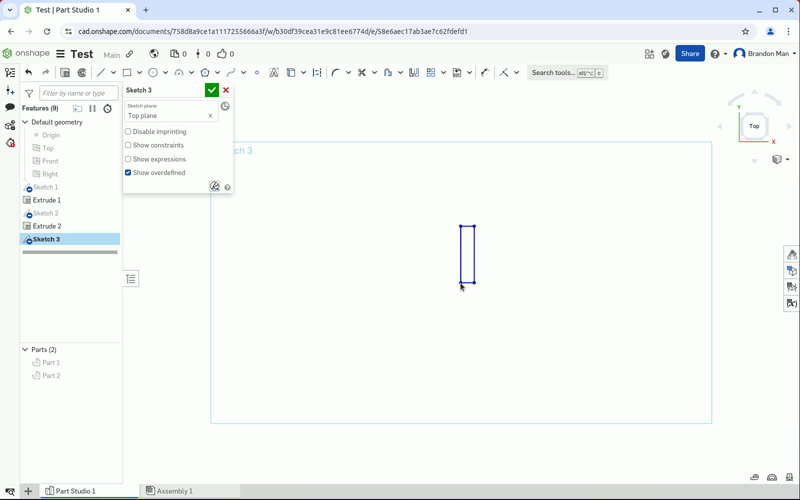
mouse_move(462, 265)
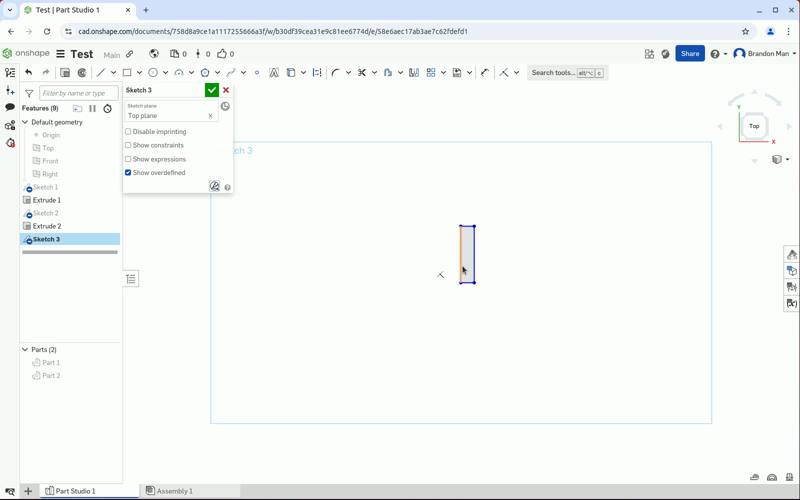
scroll(6)
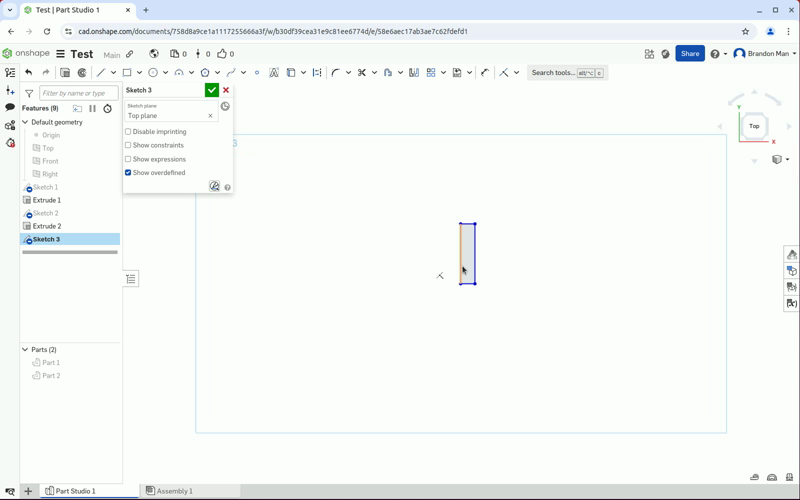
scroll(6)
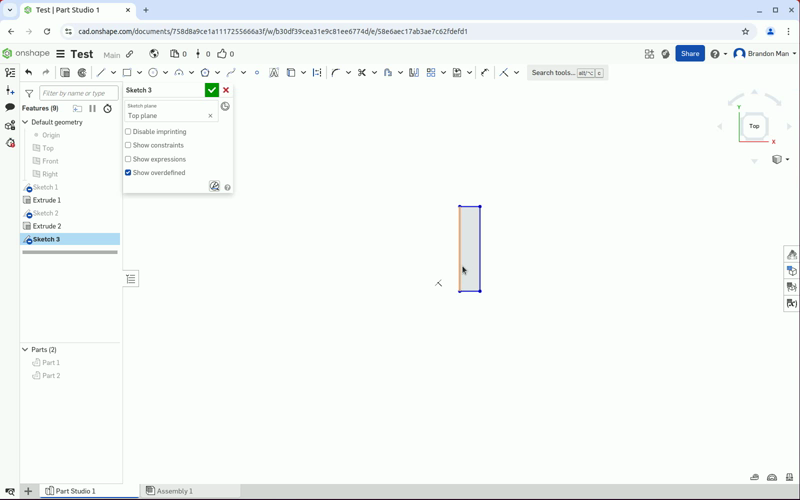
scroll(6)
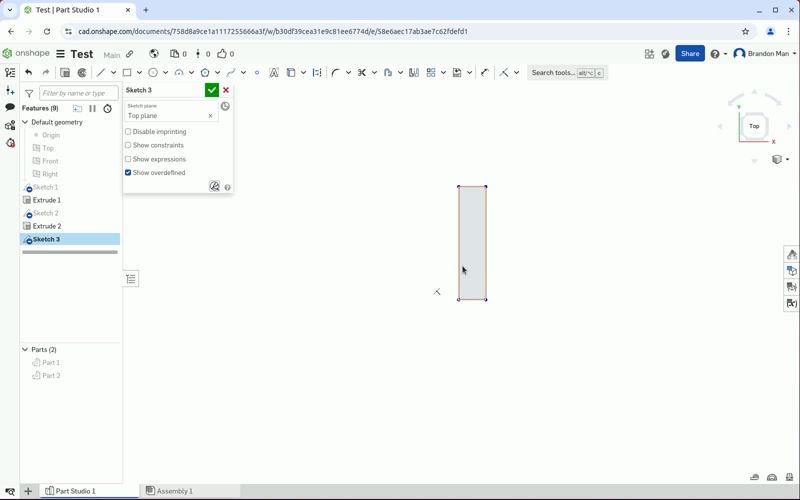
scroll(6)
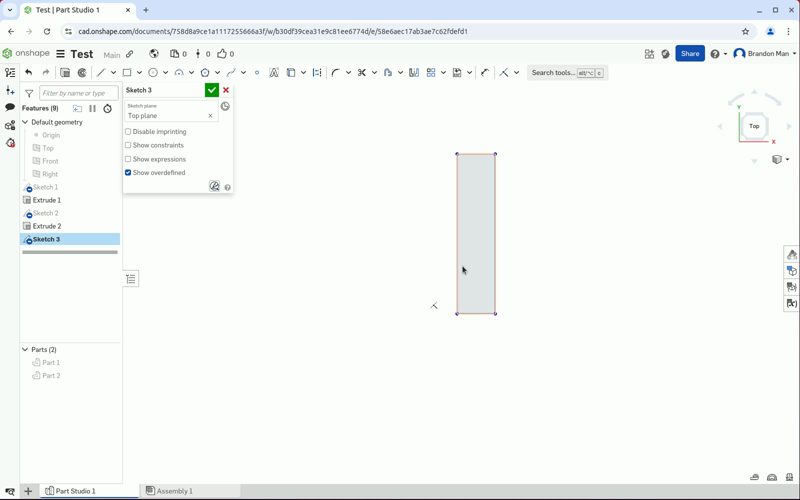
scroll(6)
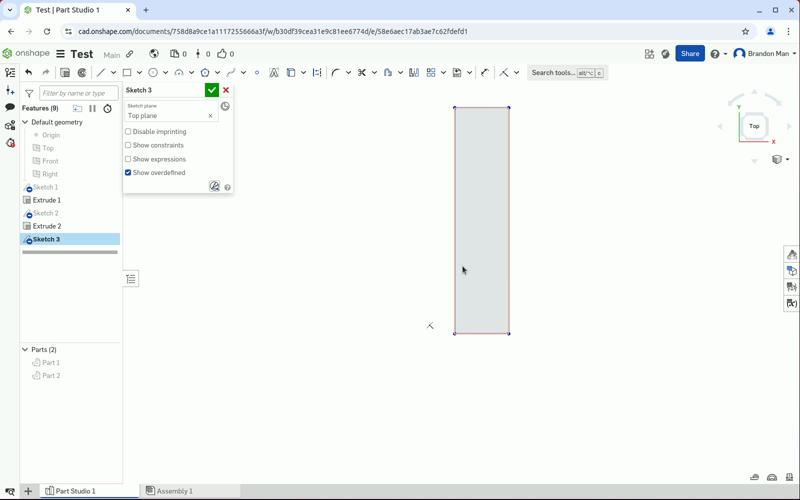
scroll(6)
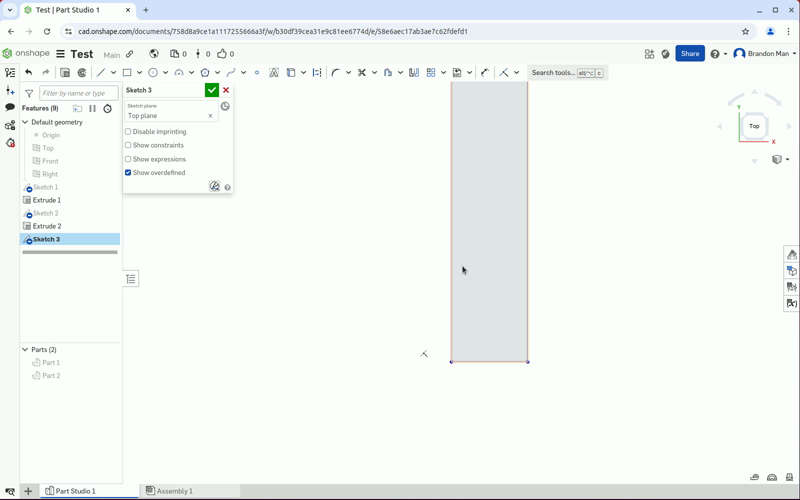
scroll(6)
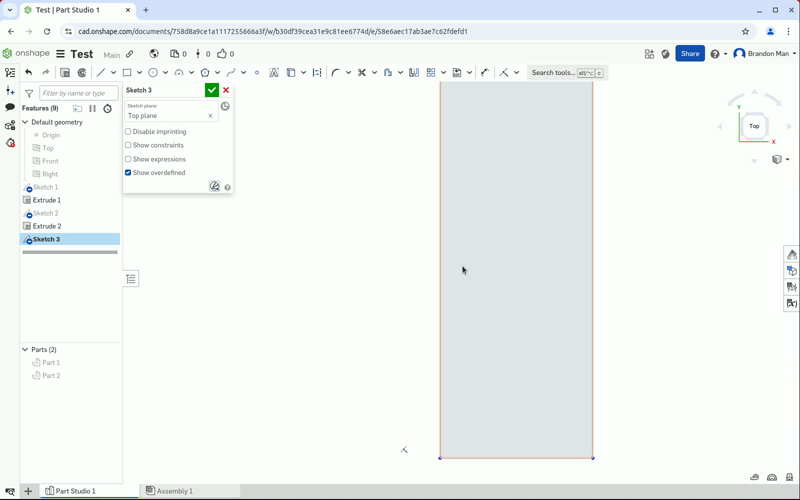
click(462, 265)
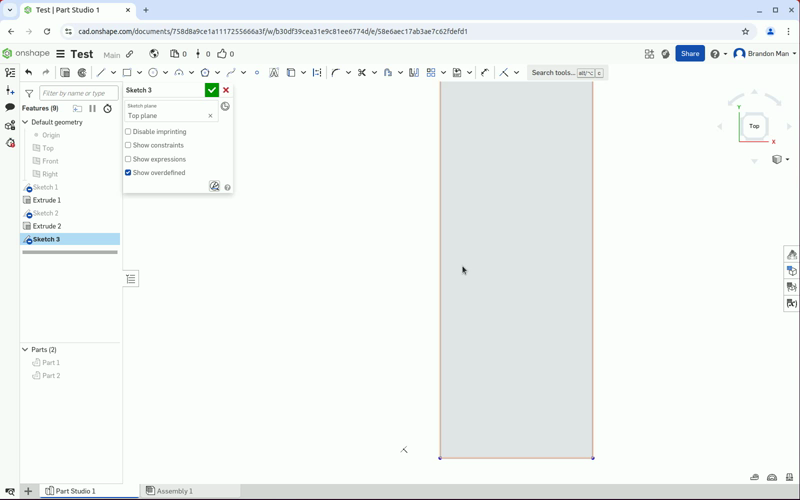
scroll(-6)
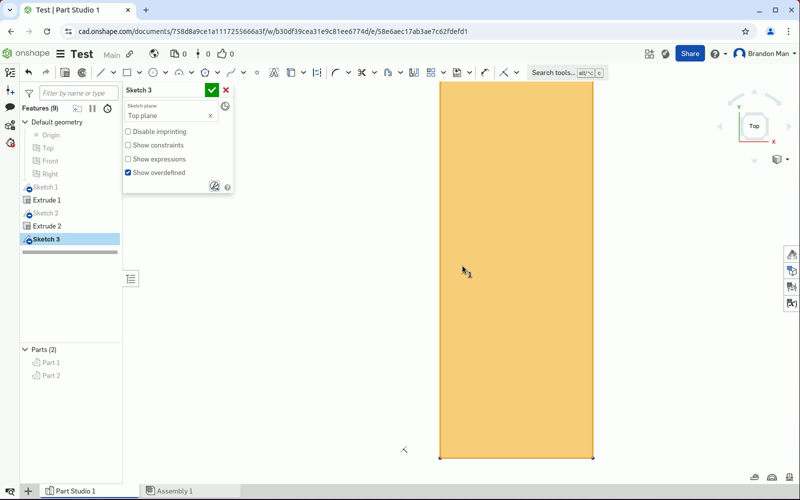
scroll(-6)
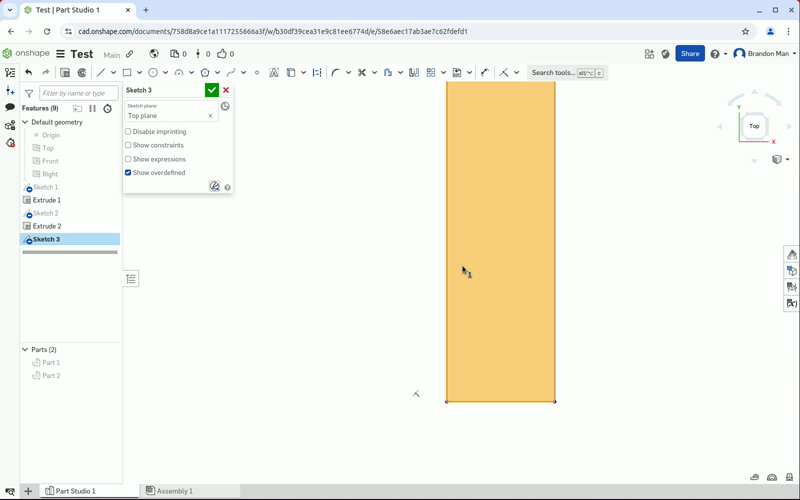
scroll(-6)
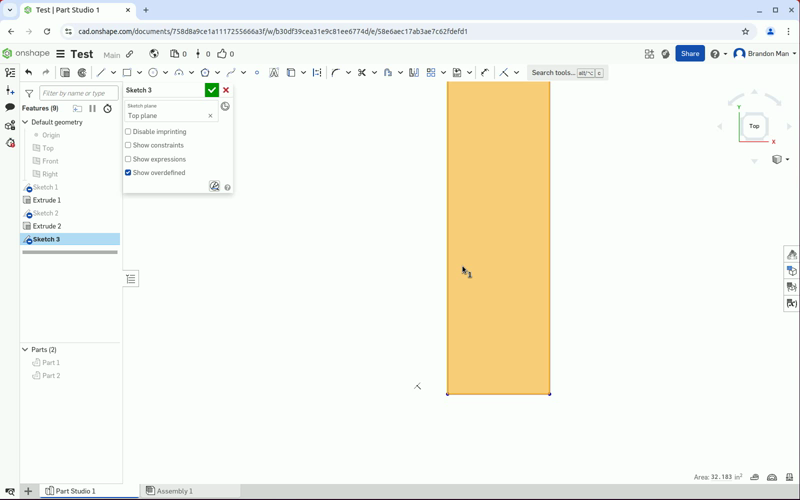
scroll(-6)
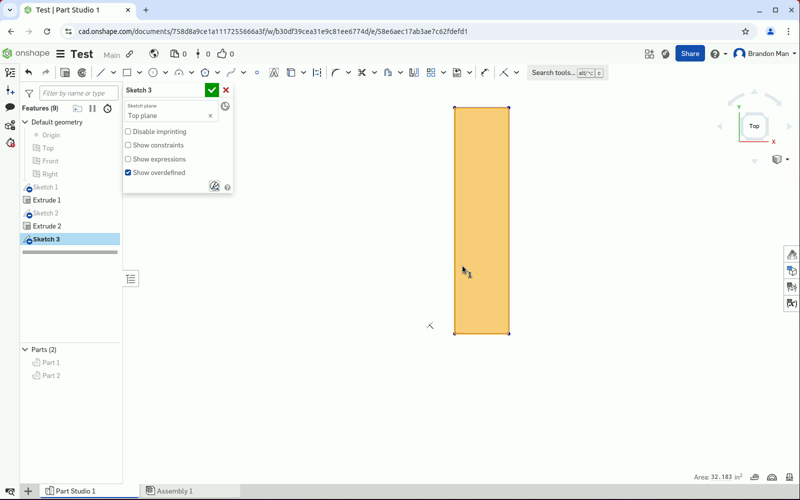
scroll(-6)
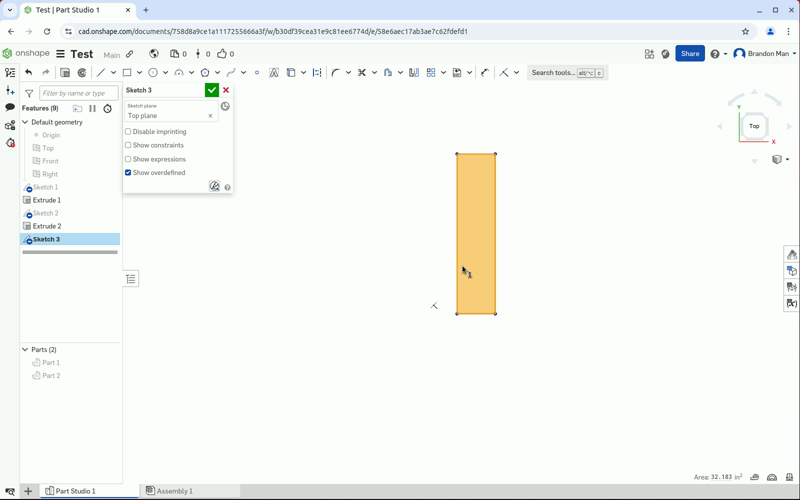
scroll(-6)
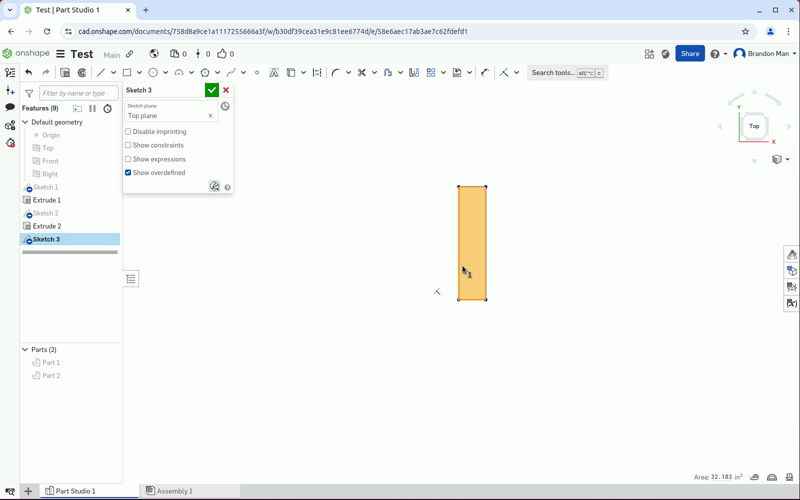
scroll(-6)
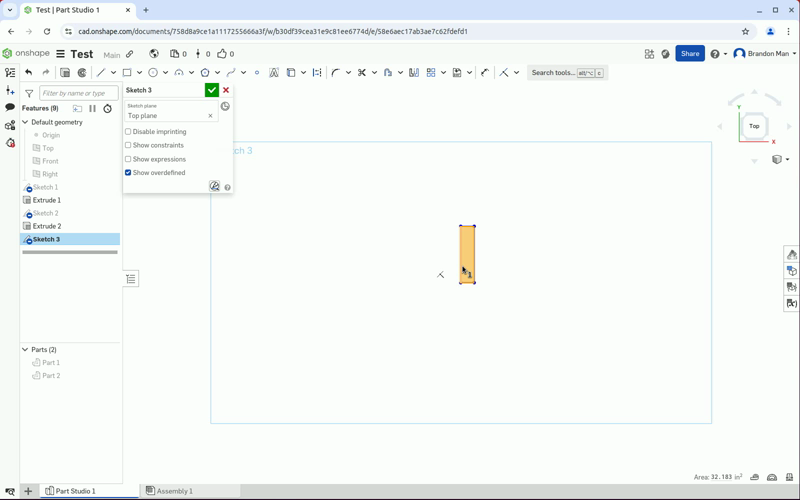
mouse_move(73, 352)
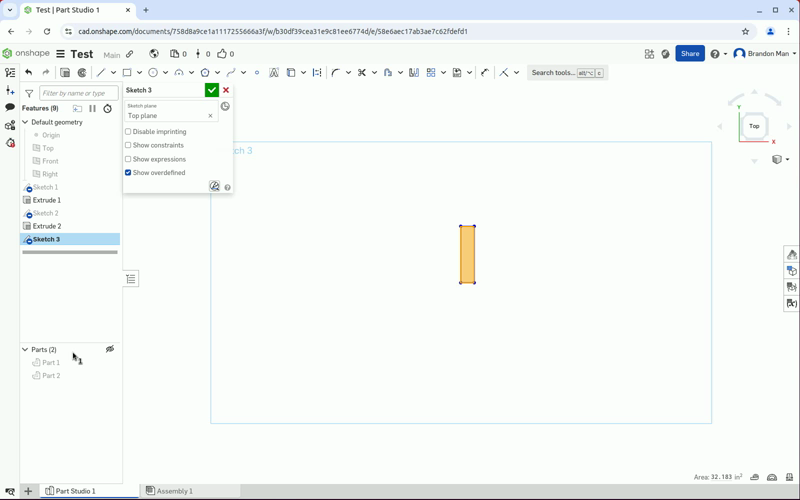
key(shift+y)
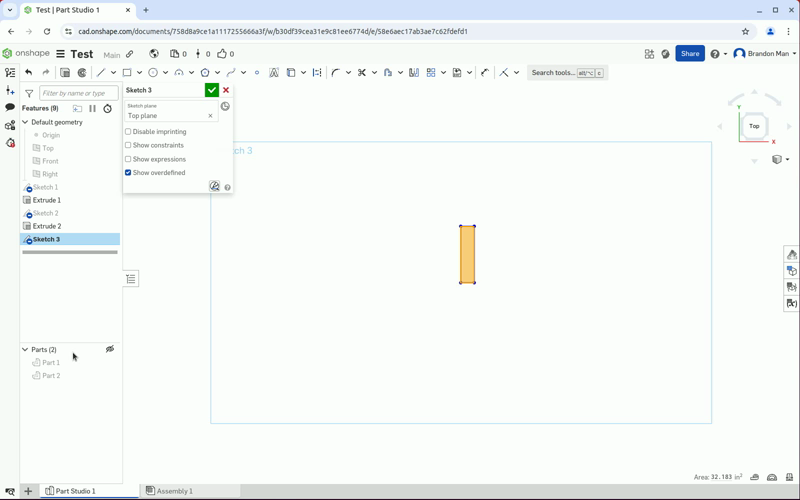
key(shift+e)
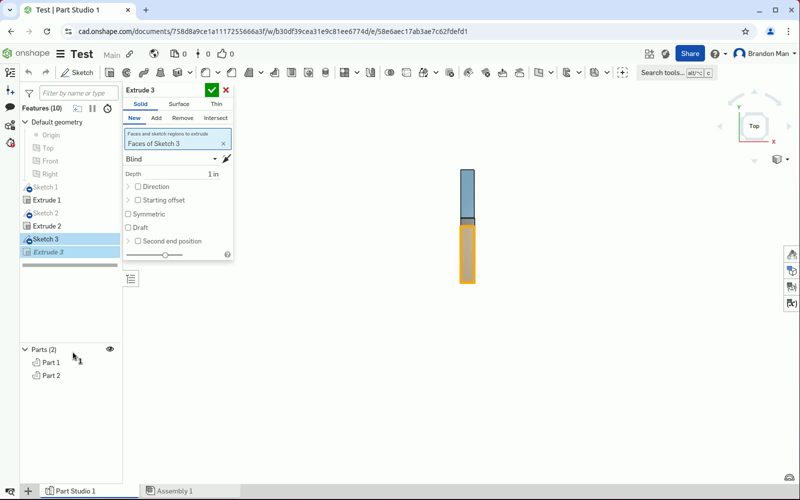
mouse_move(143, 106)
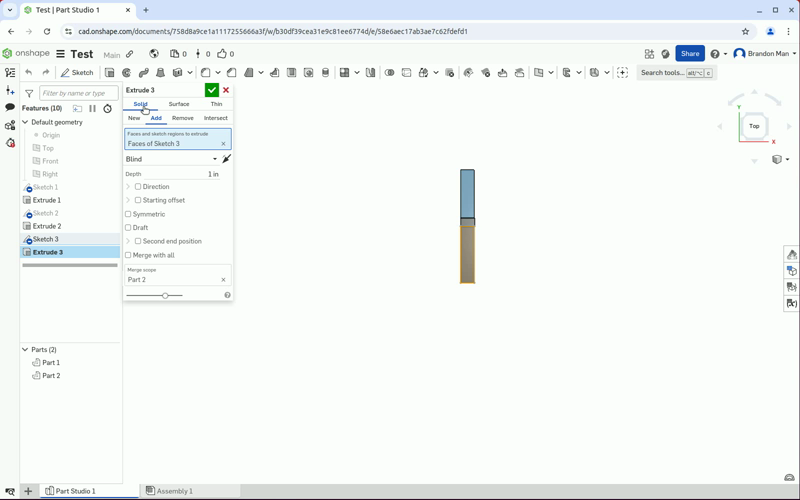
click(143, 106)
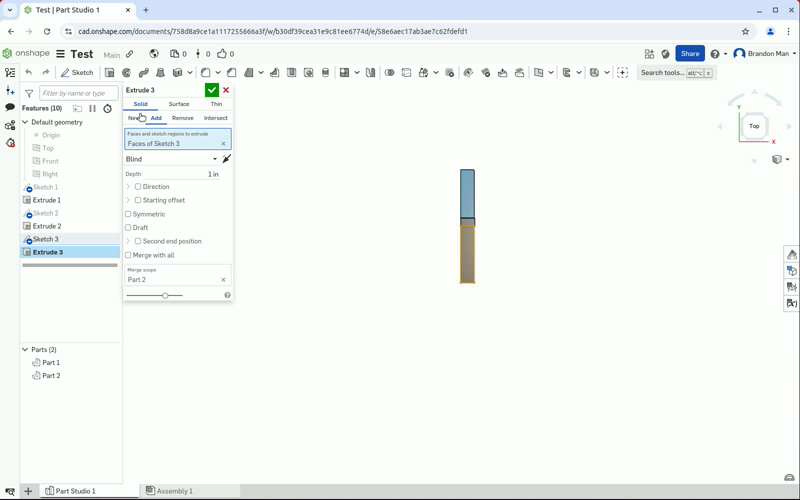
mouse_move(137, 120)
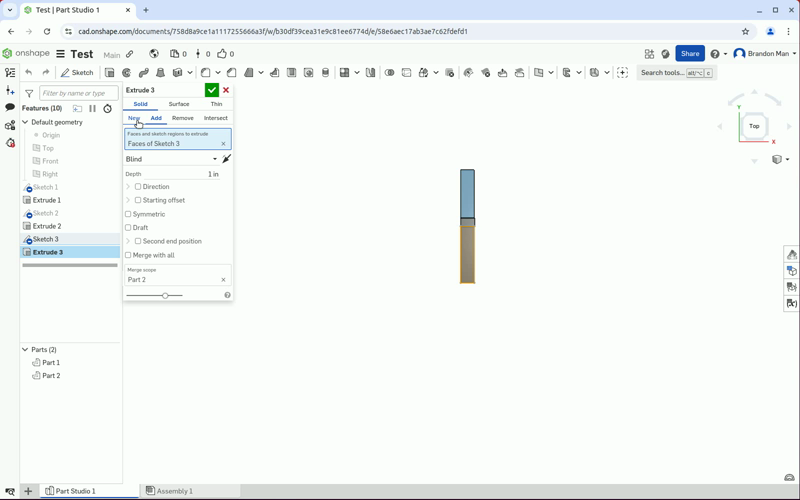
click(137, 120)
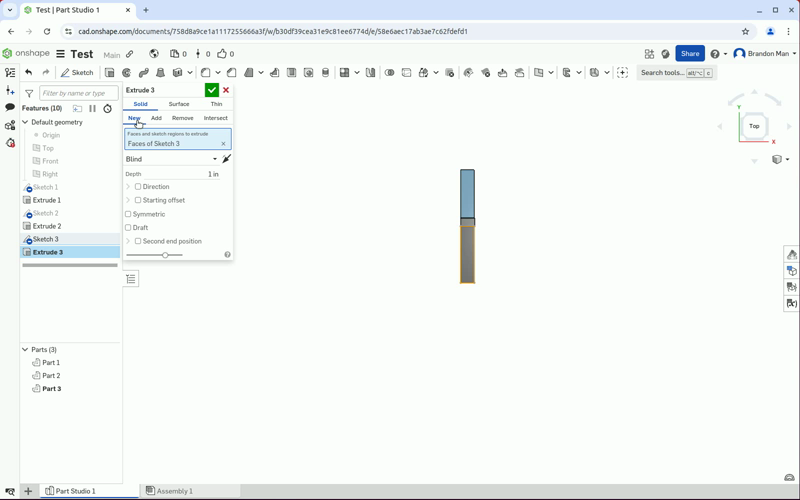
key(tab, 4)
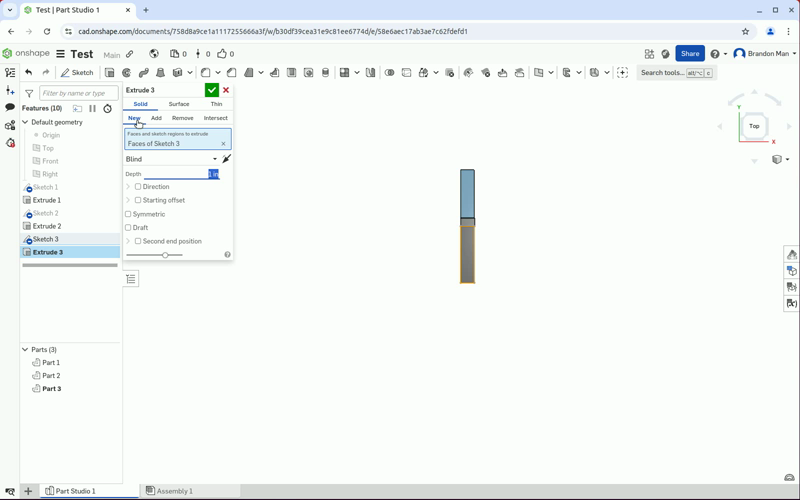
text(8.666)
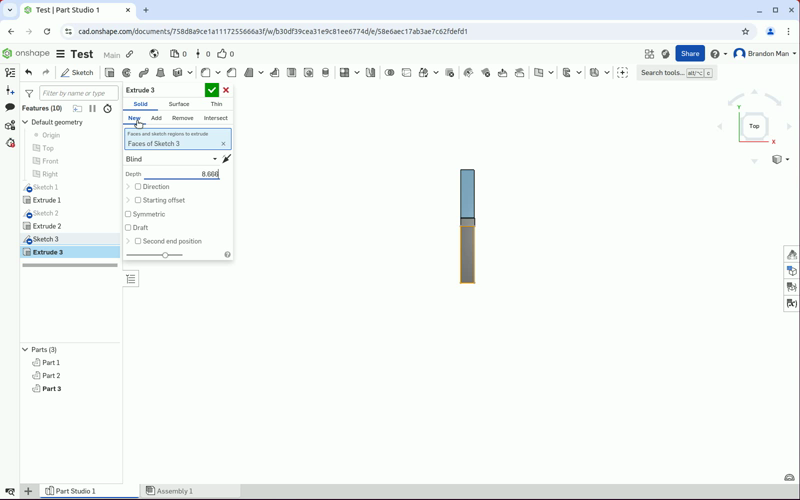
key(enter)
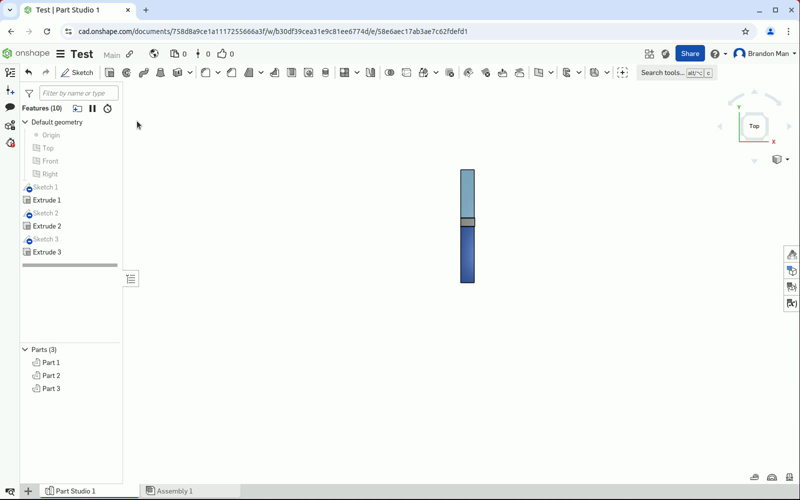
key(shift+h)
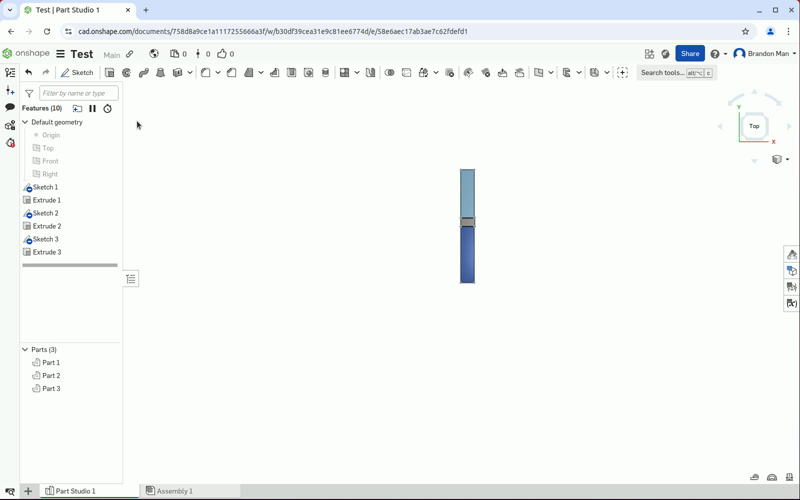
key(shift+h)
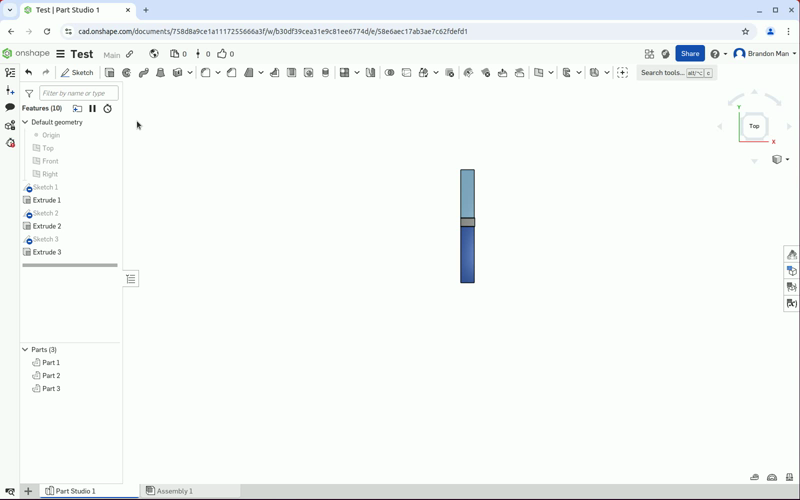
mouse_move(73, 189)
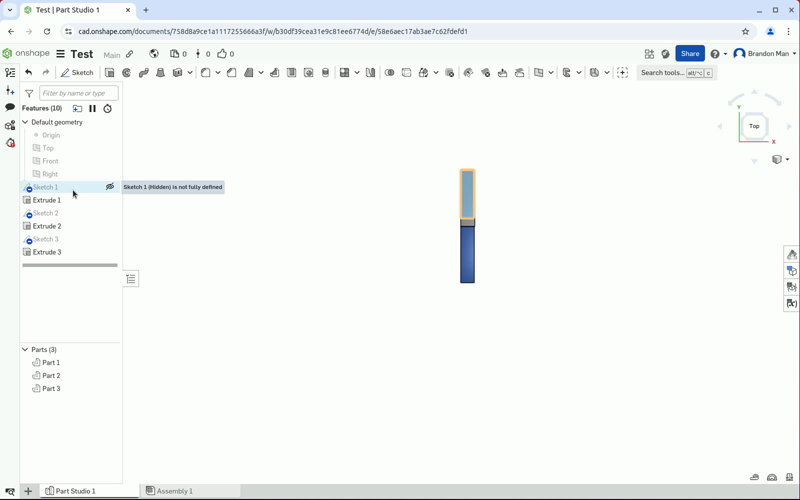
click(73, 189)
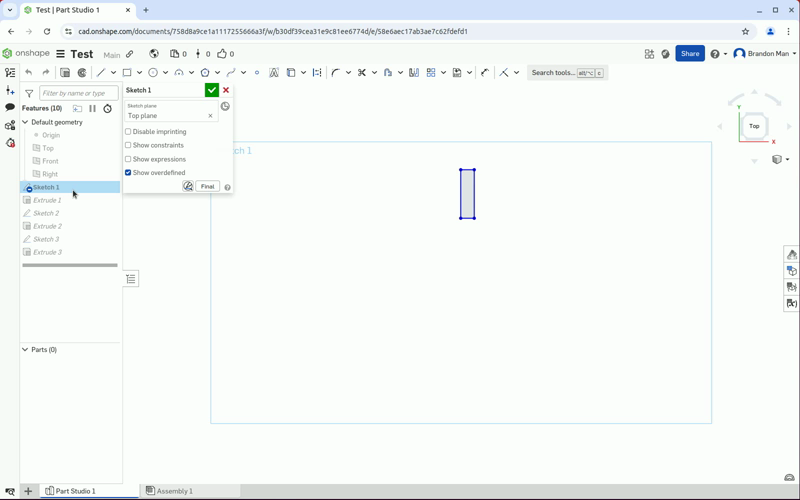
mouse_move(229, 92)
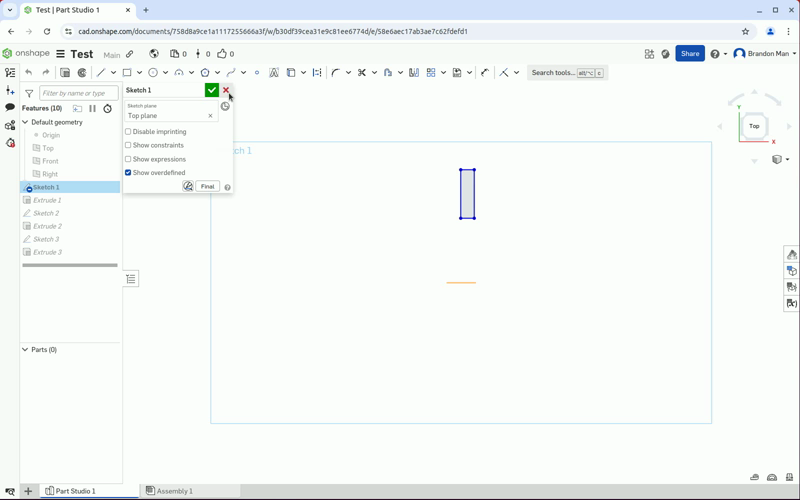
click(229, 92)
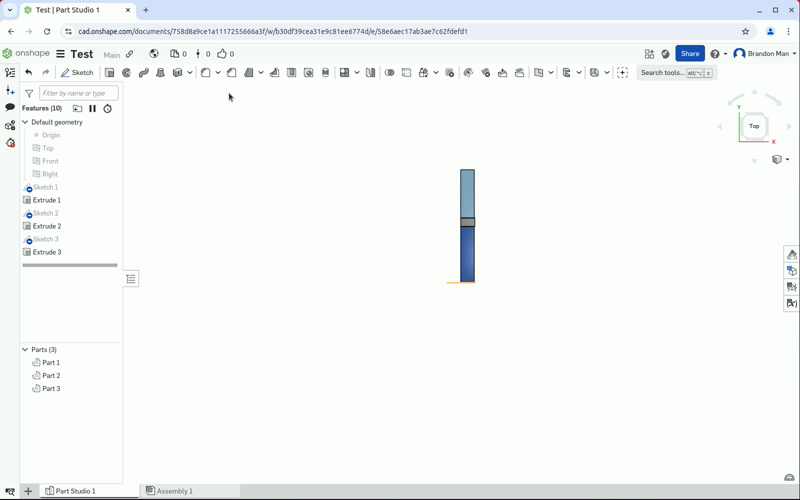
mouse_move(541, 75)
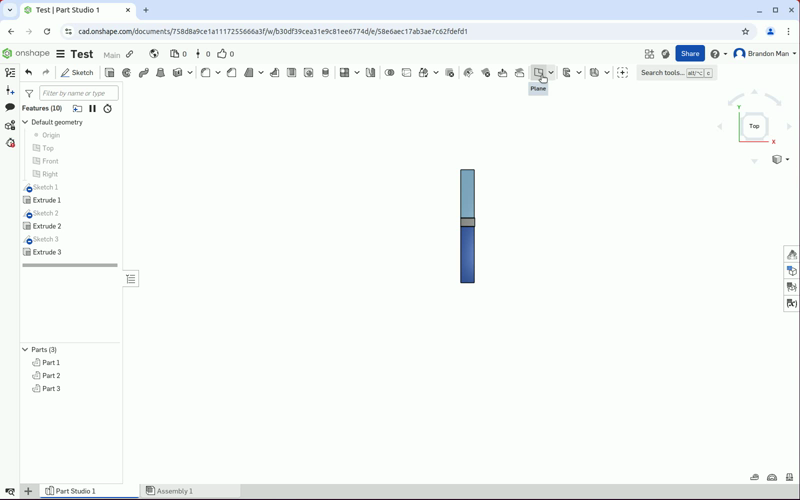
click(541, 75)
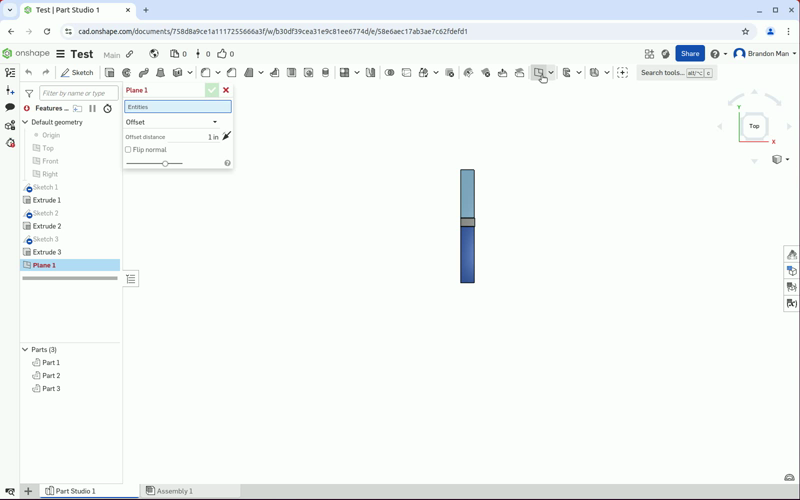
mouse_move(73, 150)
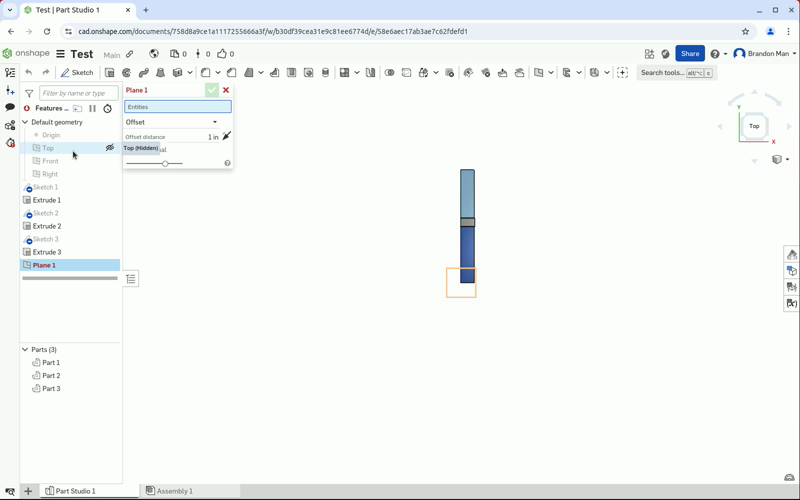
click(73, 150)
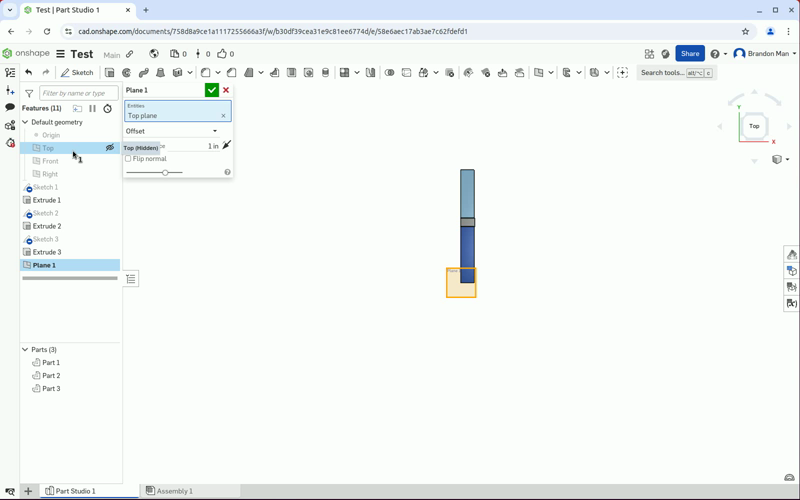
key(tab, 2)
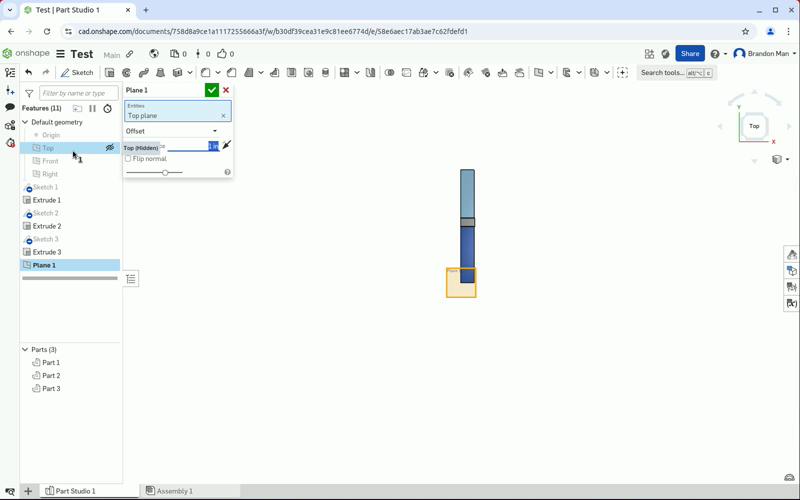
text(8.658)
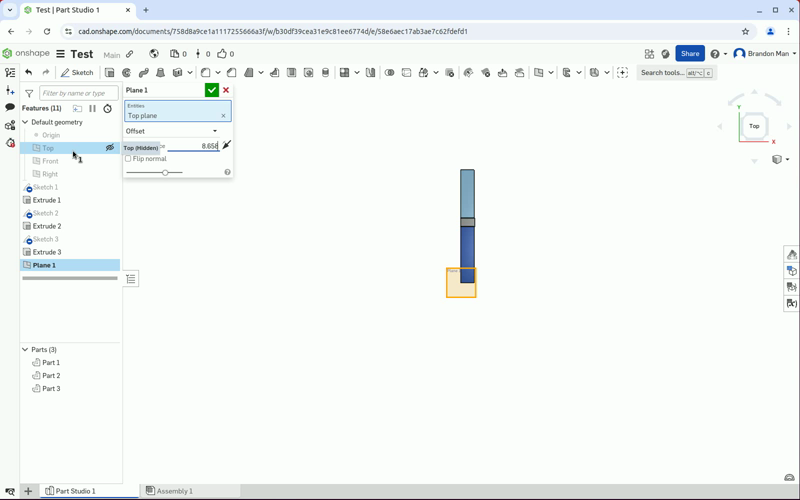
key(enter, 2)
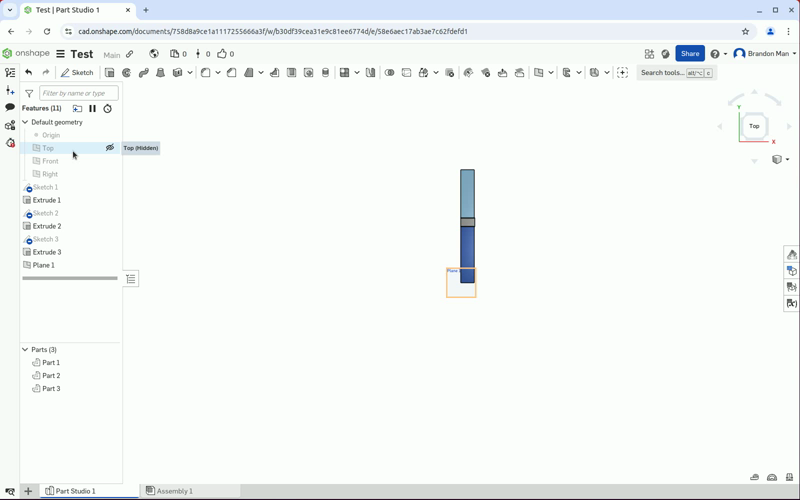
key(shift+s)
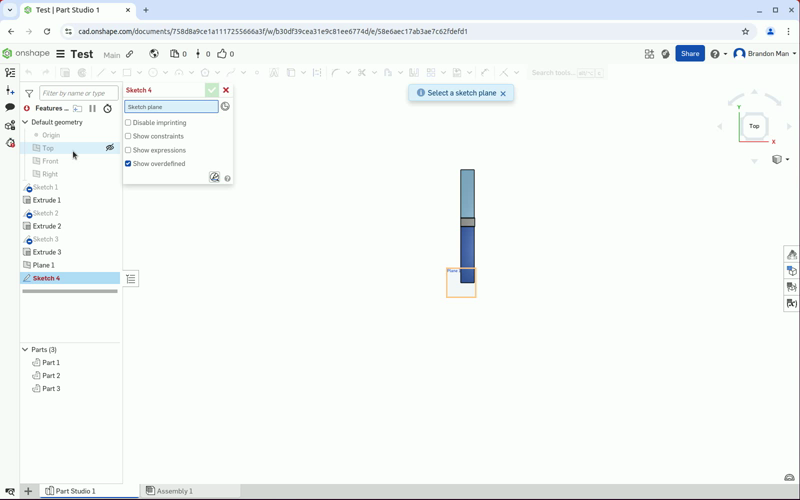
mouse_move(73, 267)
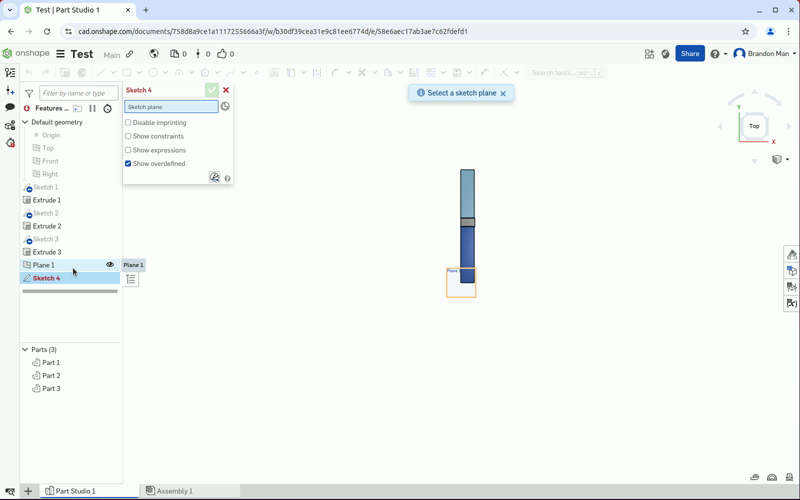
click(73, 267)
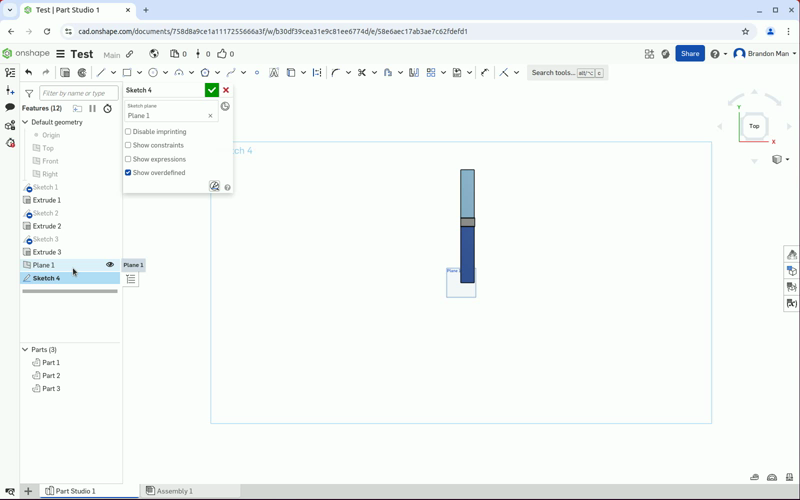
mouse_move(73, 352)
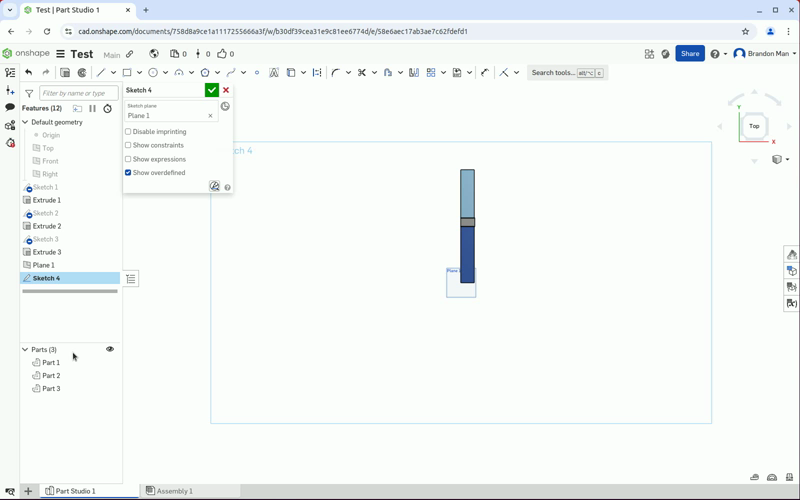
key(y)
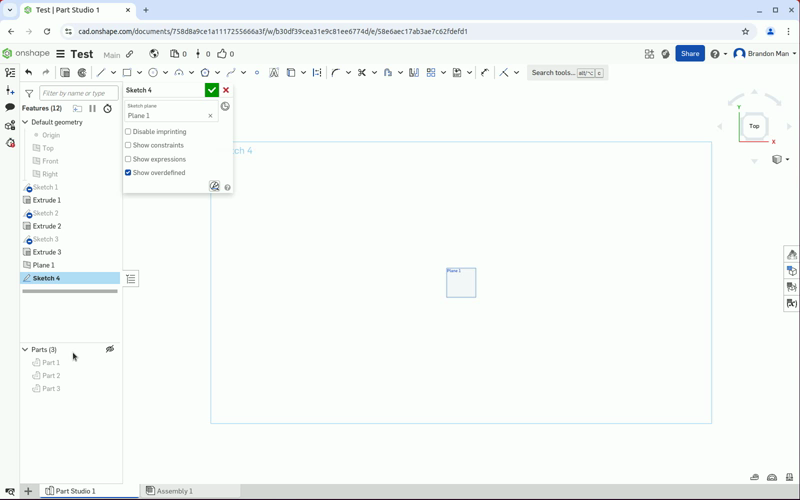
key(l)
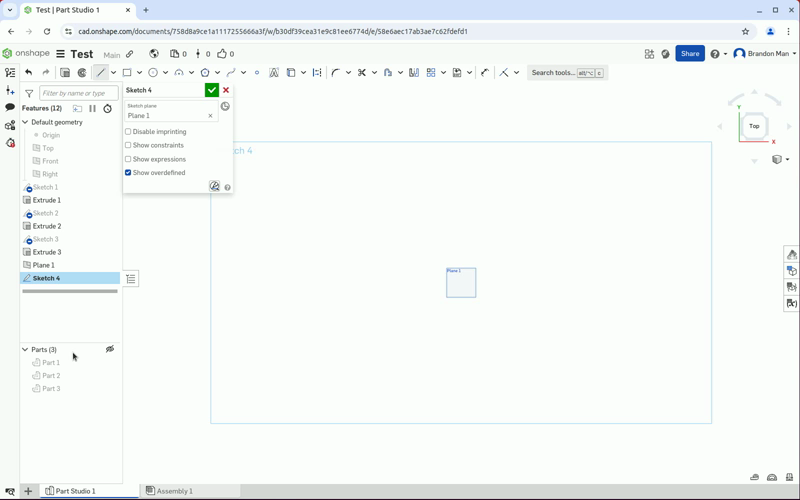
key_down(shift)
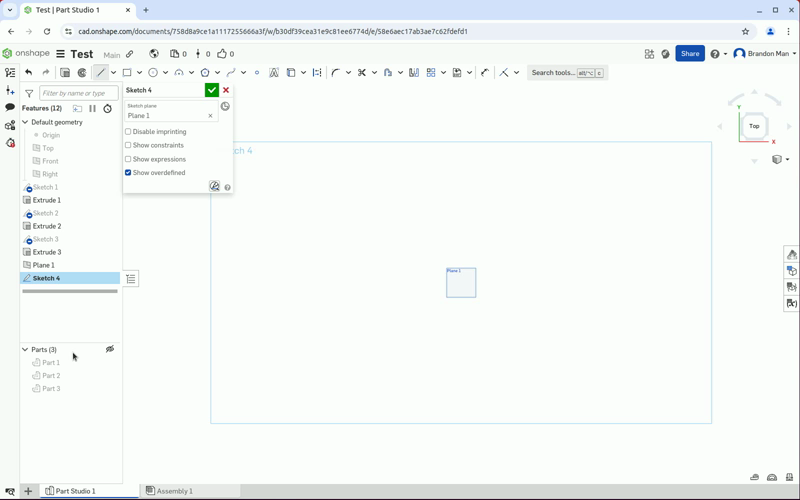
mouse_move(432, 226)
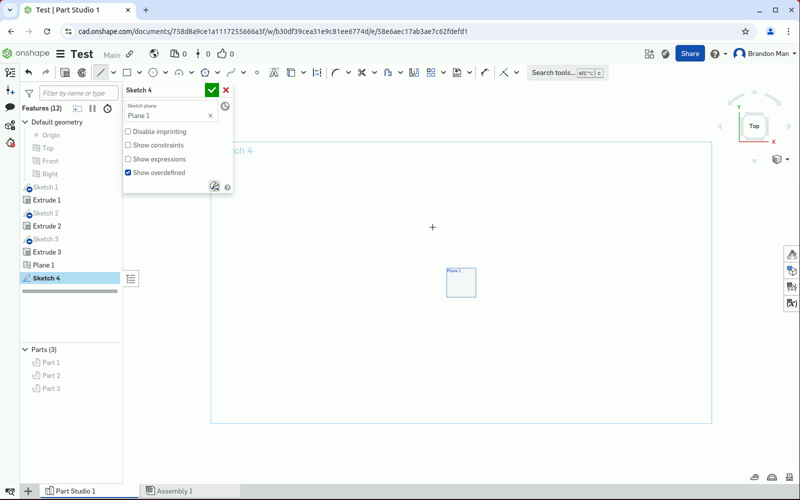
click(432, 226)
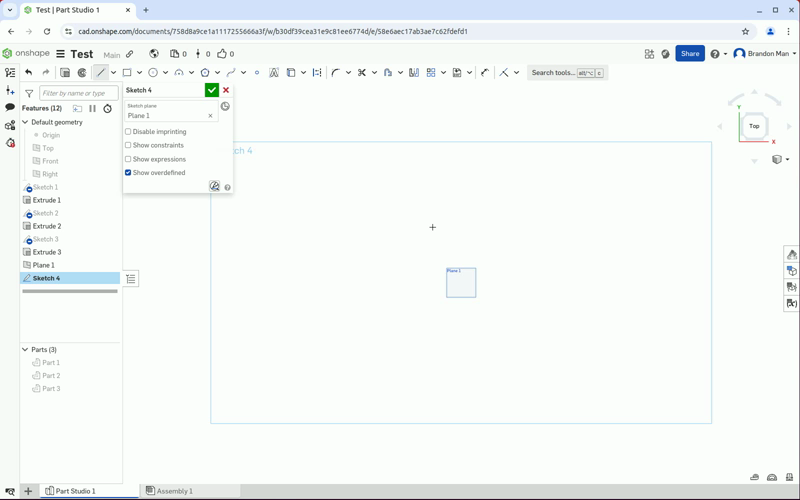
key_up(shift)
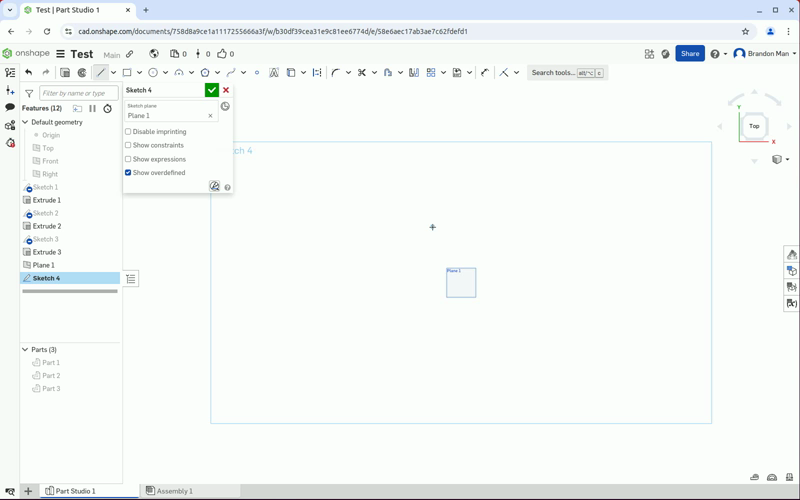
key_down(shift)
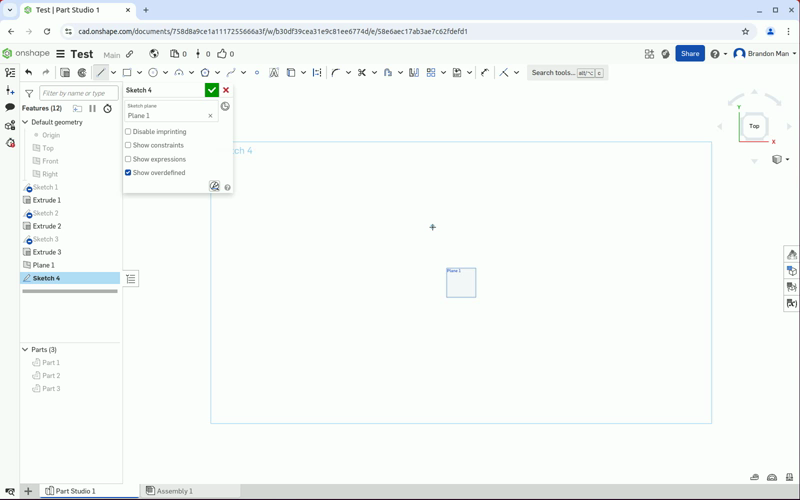
mouse_move(462, 226)
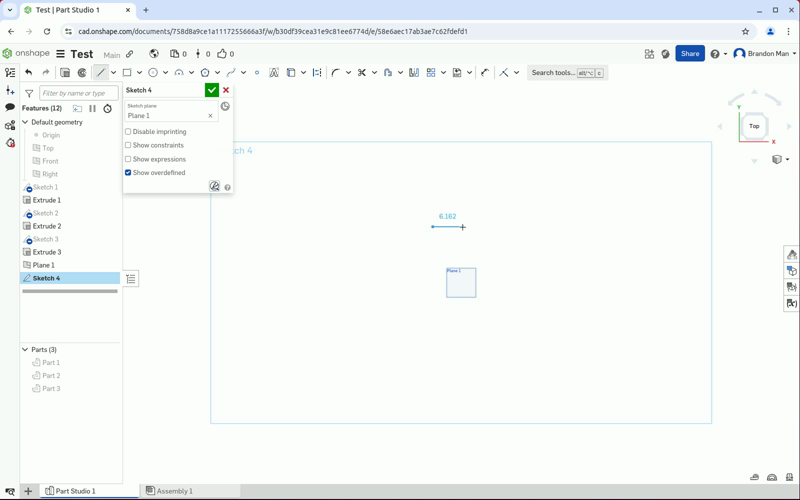
mouse_move(461, 226)
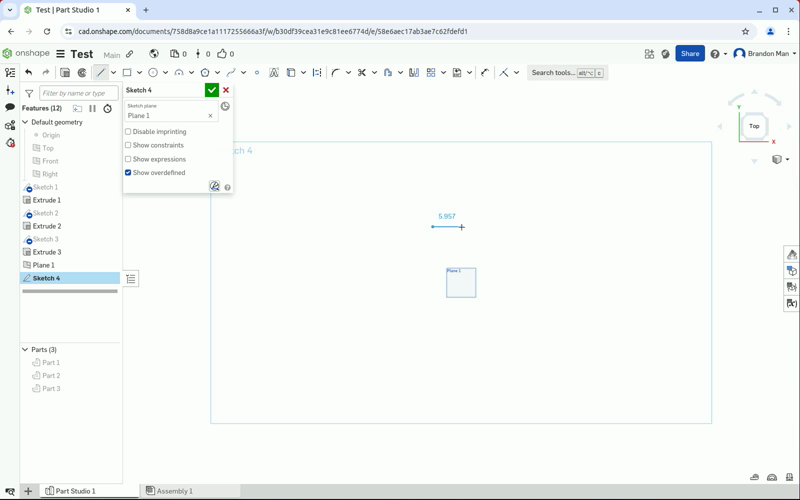
click(461, 226)
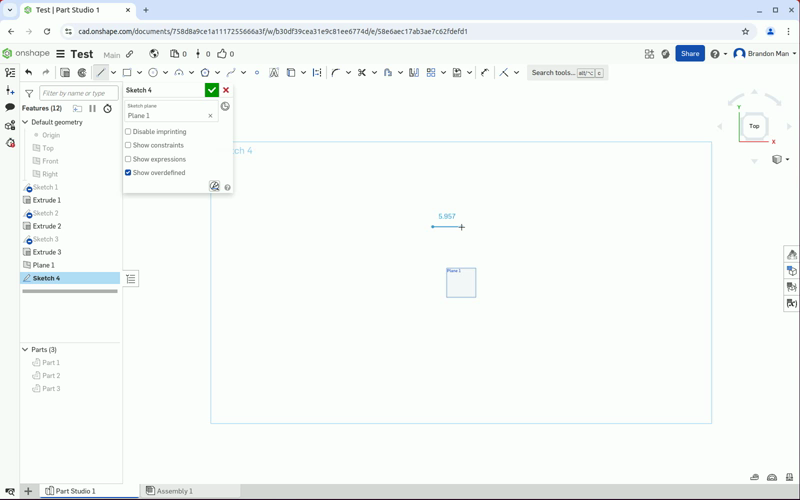
key_up(shift)
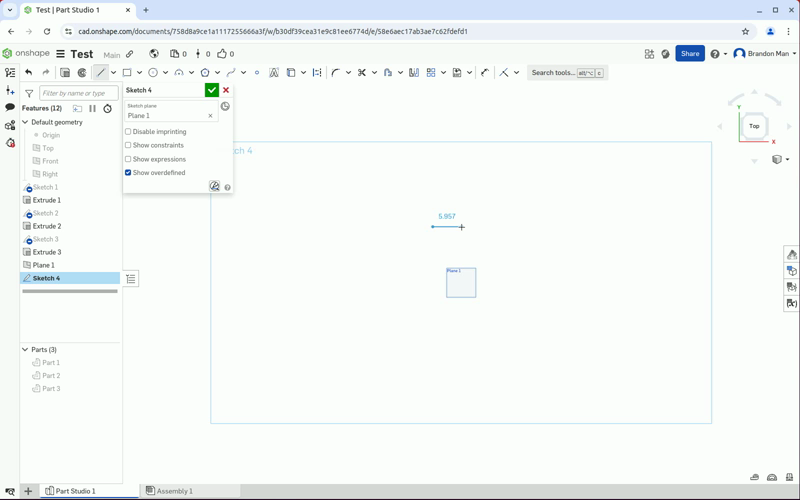
key_down(shift)
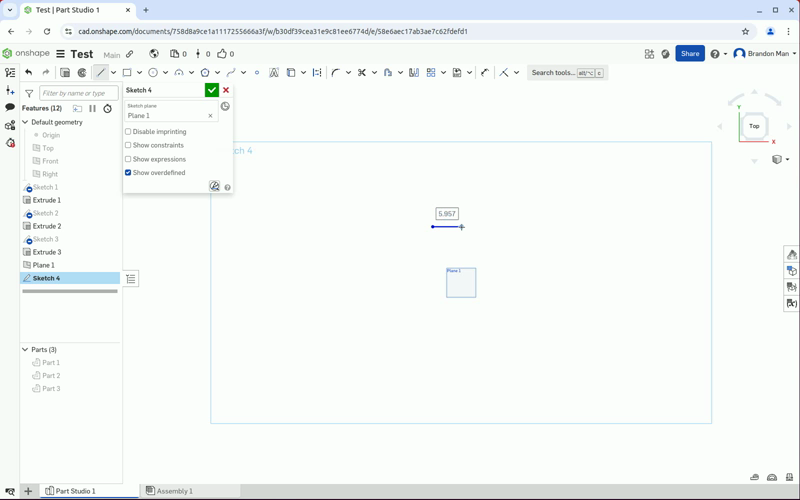
mouse_move(491, 226)
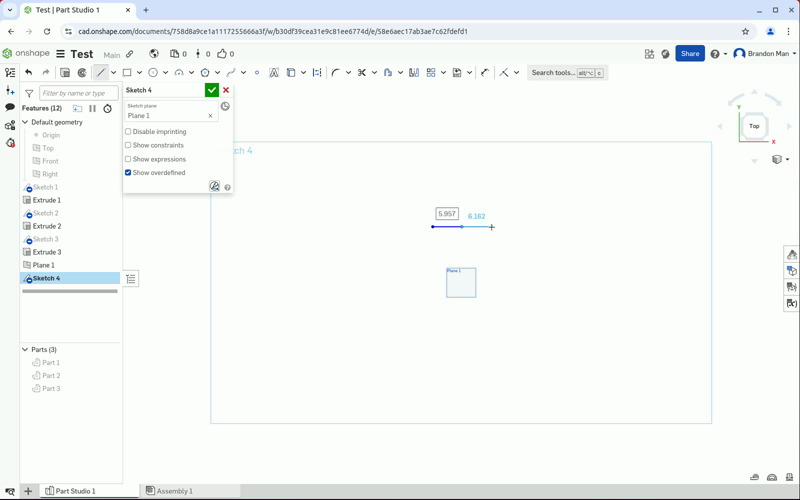
mouse_move(461, 213)
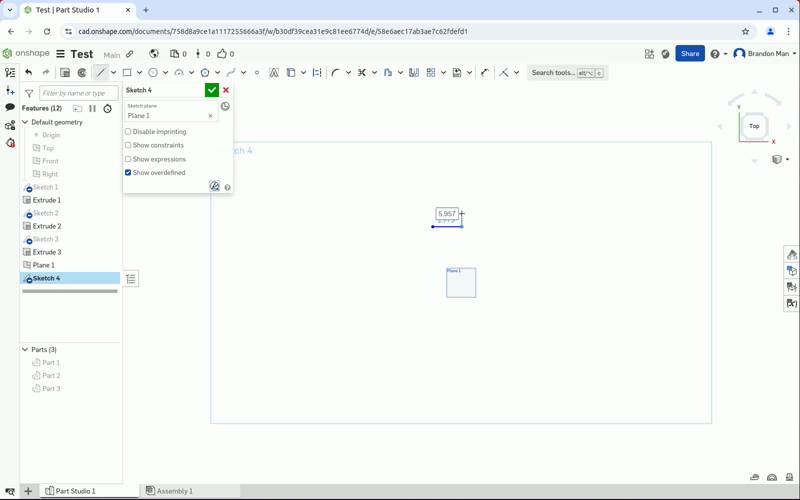
click(461, 213)
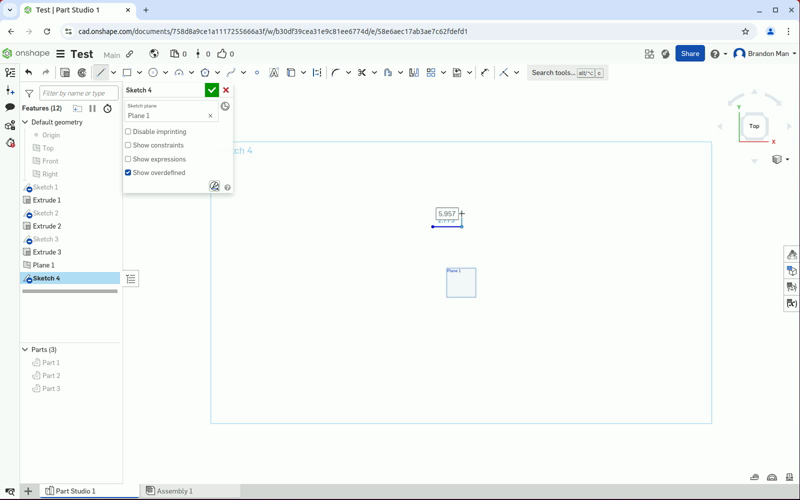
key_up(shift)
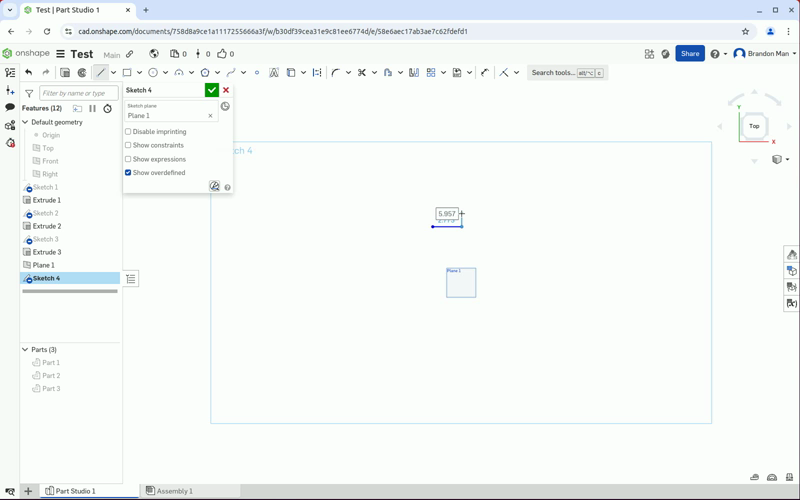
key_down(shift)
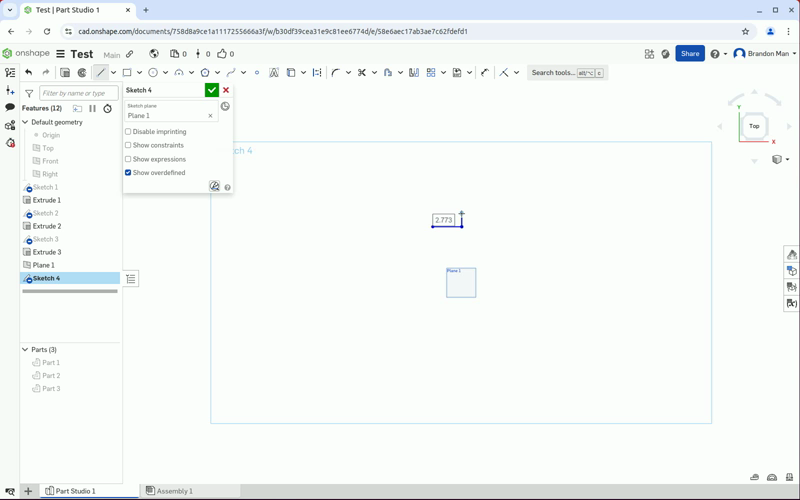
mouse_move(491, 213)
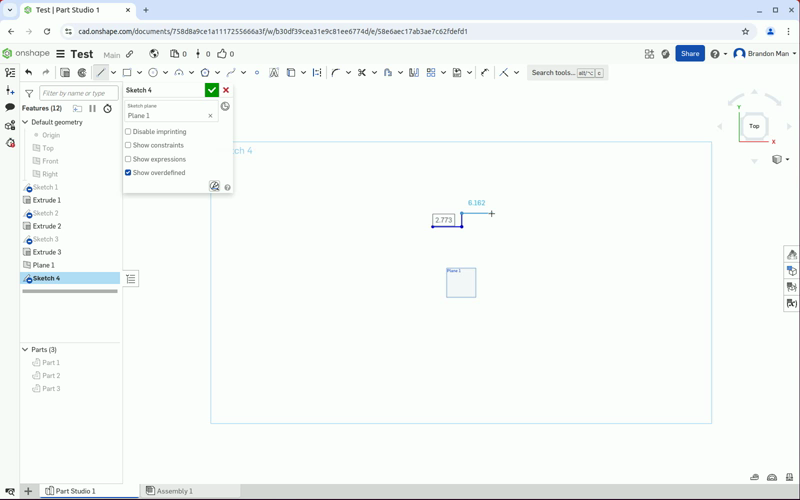
mouse_move(432, 213)
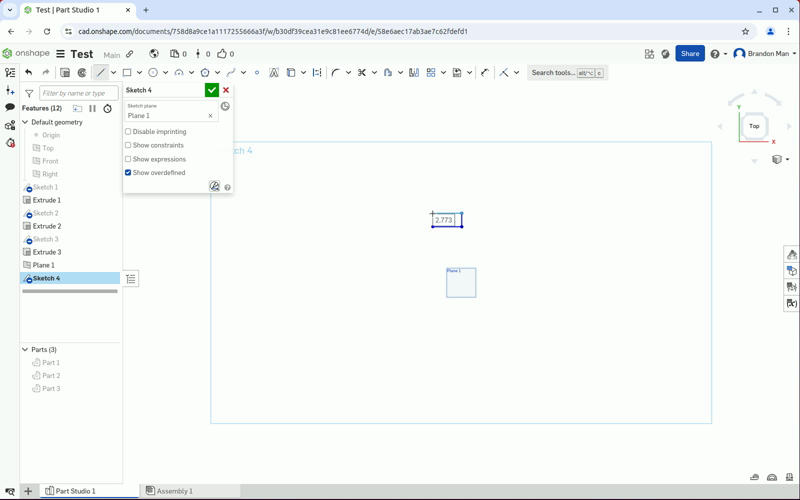
click(432, 213)
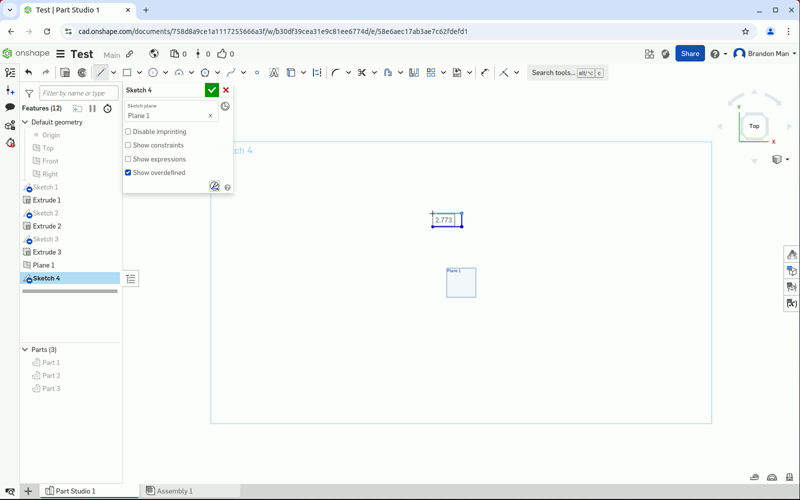
key_up(shift)
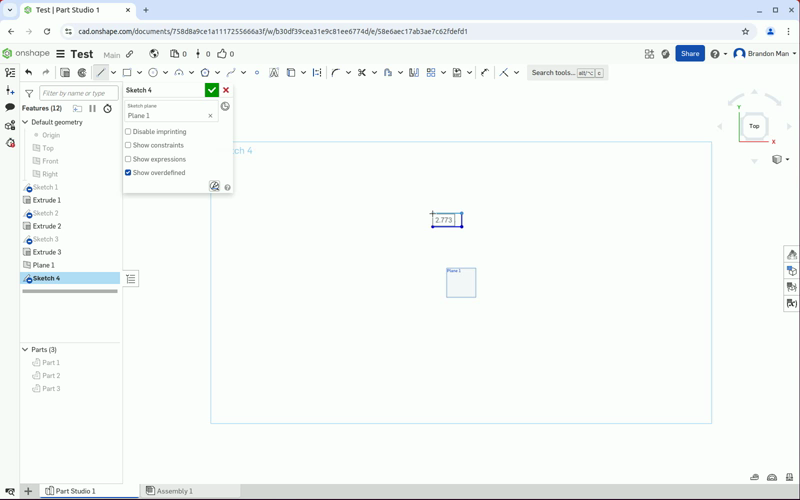
mouse_move(462, 213)
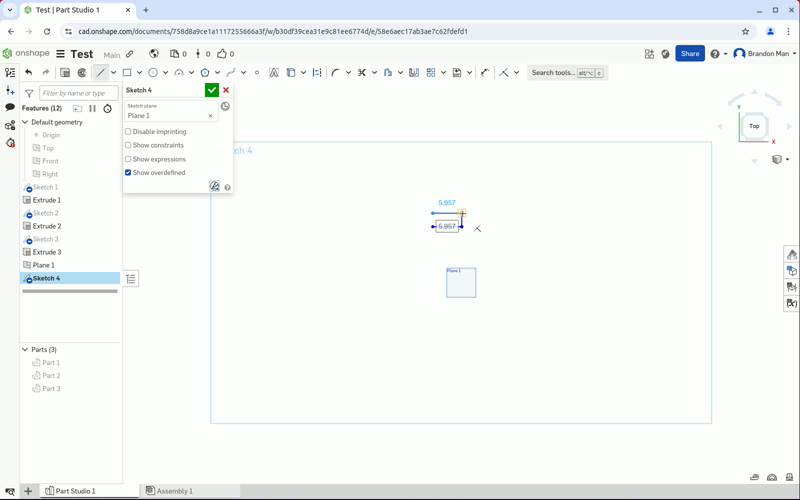
key_down(shift)
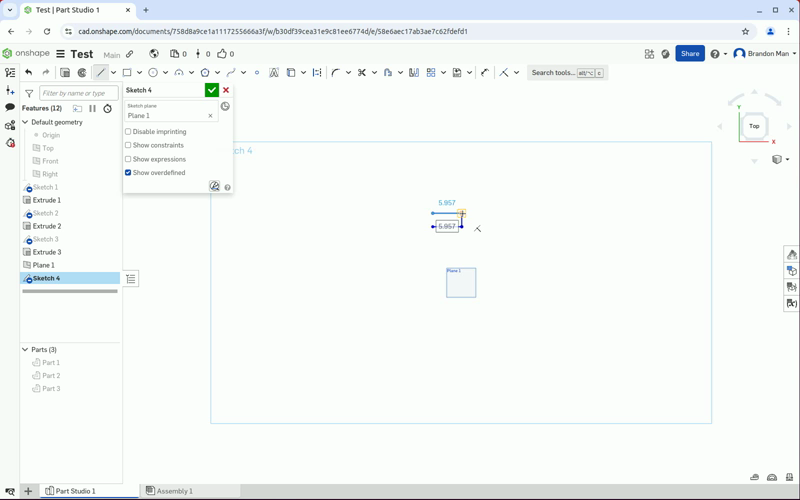
mouse_move(432, 226)
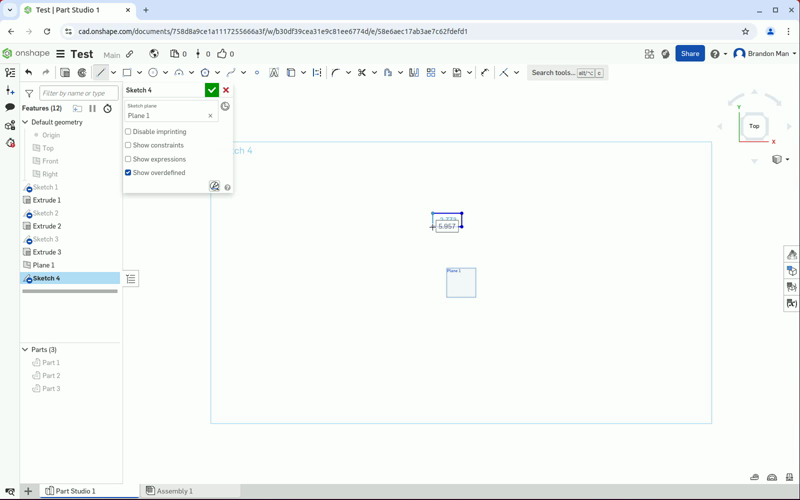
key_up(shift)
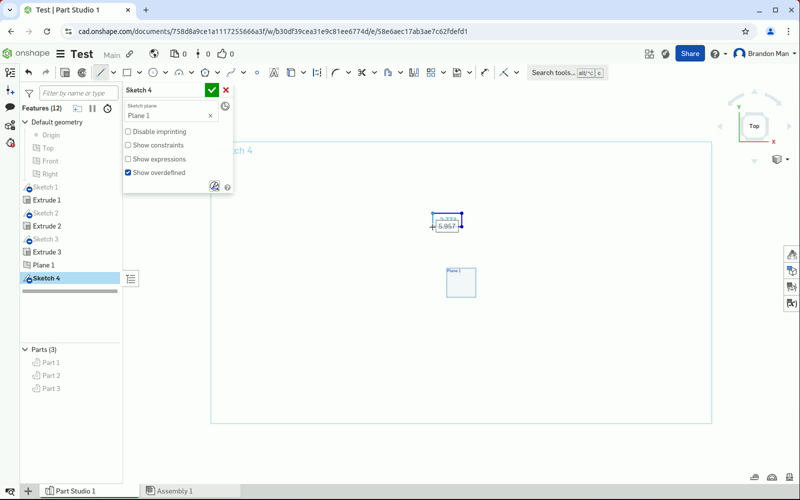
click(432, 226)
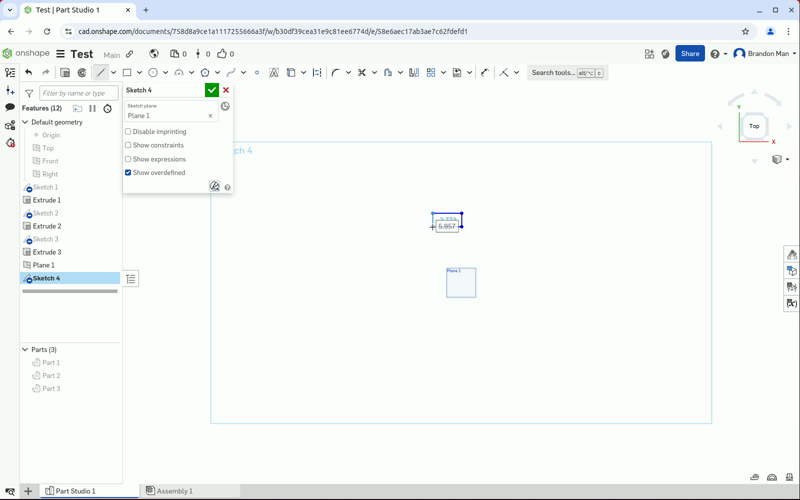
key(esc)
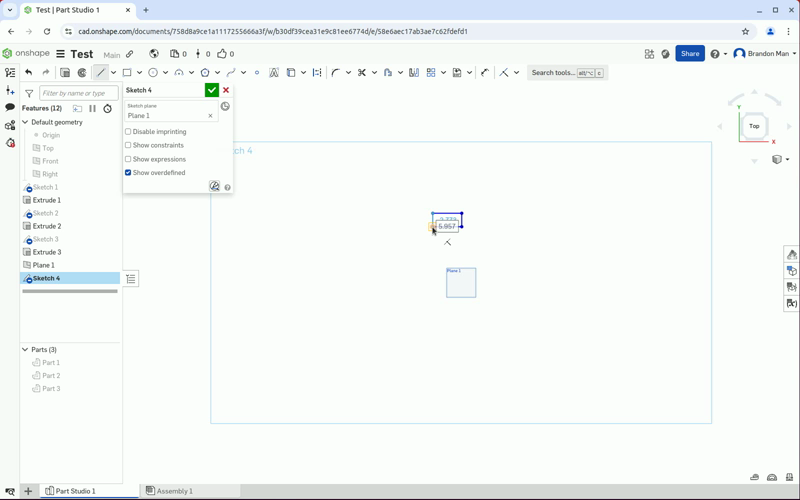
mouse_move(450, 224)
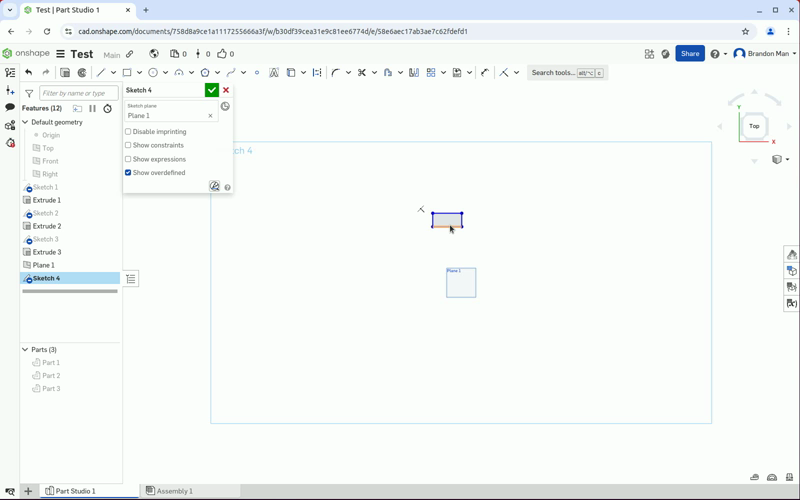
scroll(6)
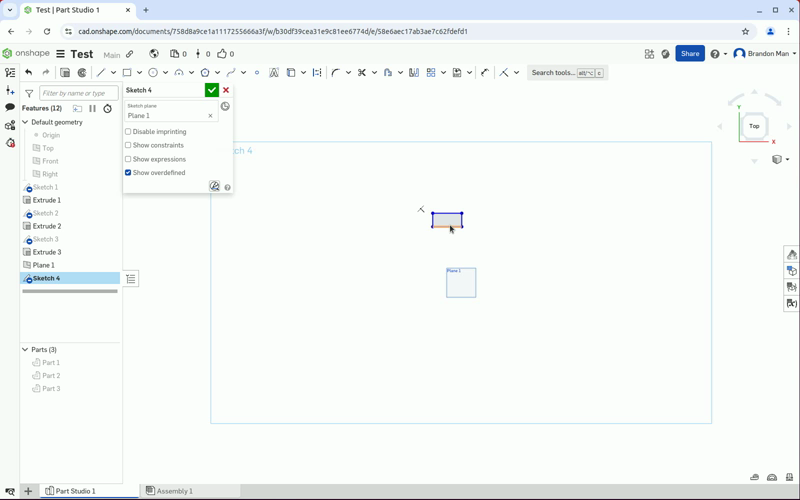
scroll(6)
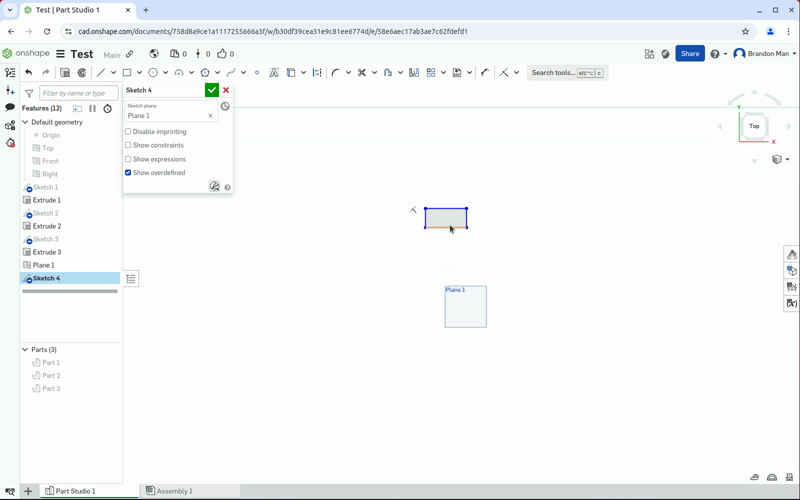
scroll(6)
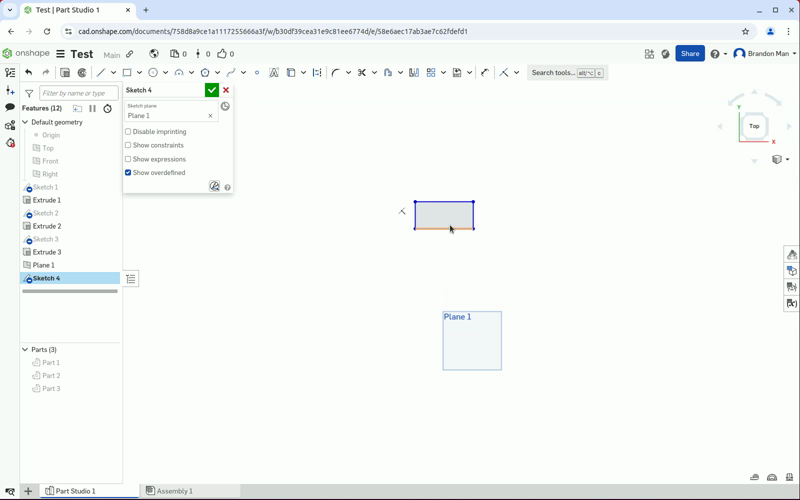
scroll(6)
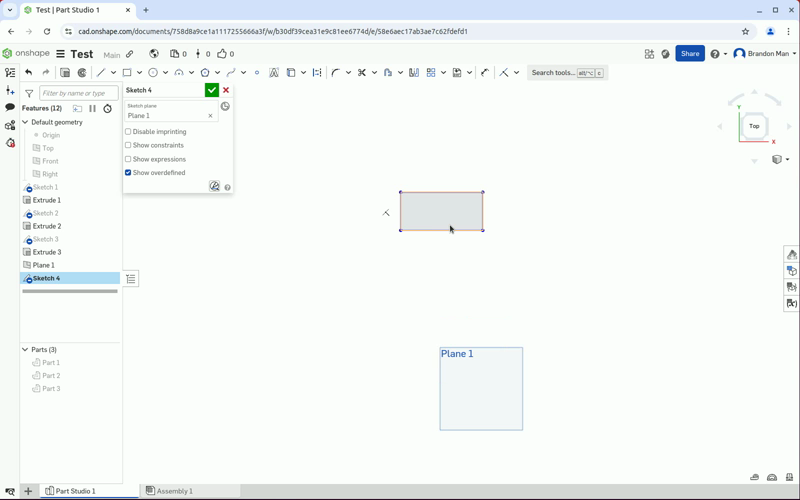
scroll(6)
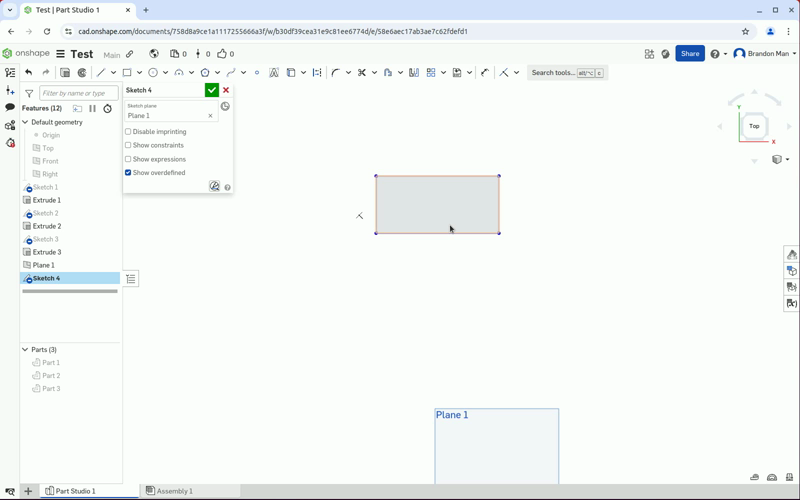
scroll(6)
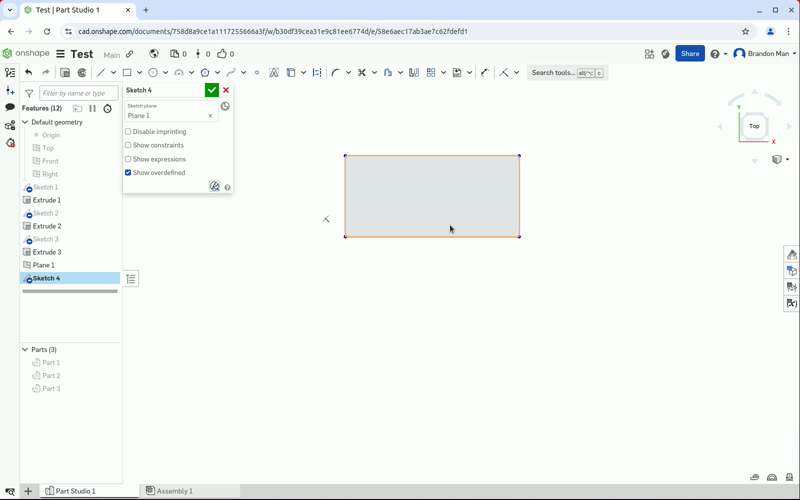
scroll(6)
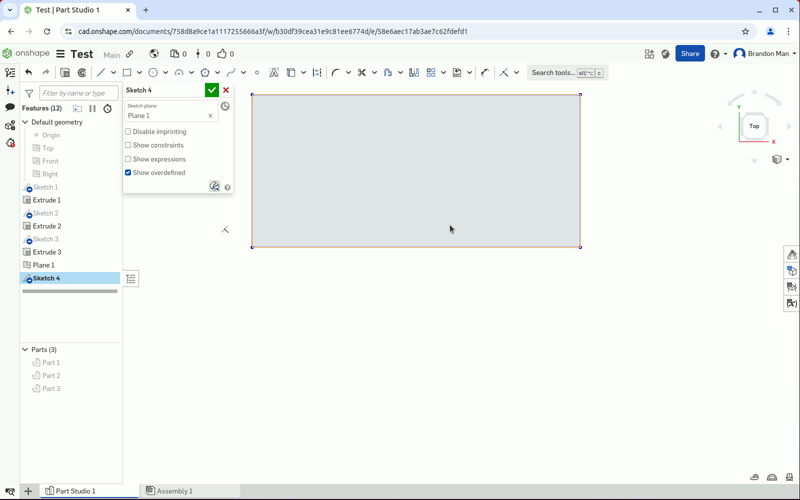
click(450, 224)
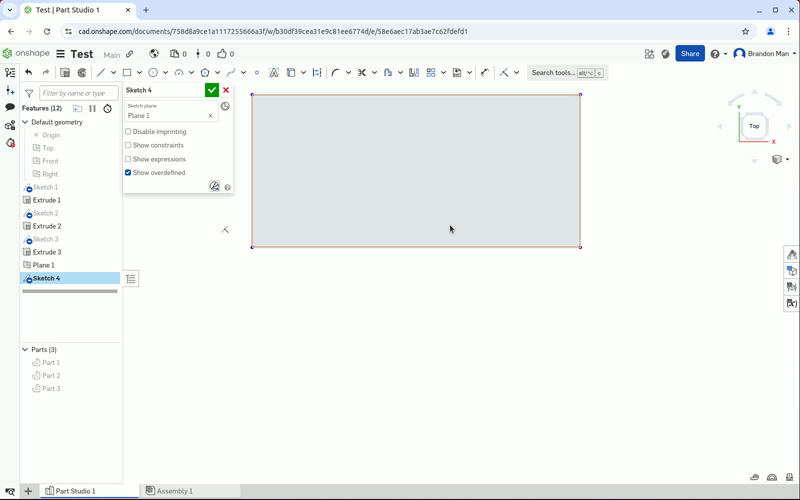
scroll(-6)
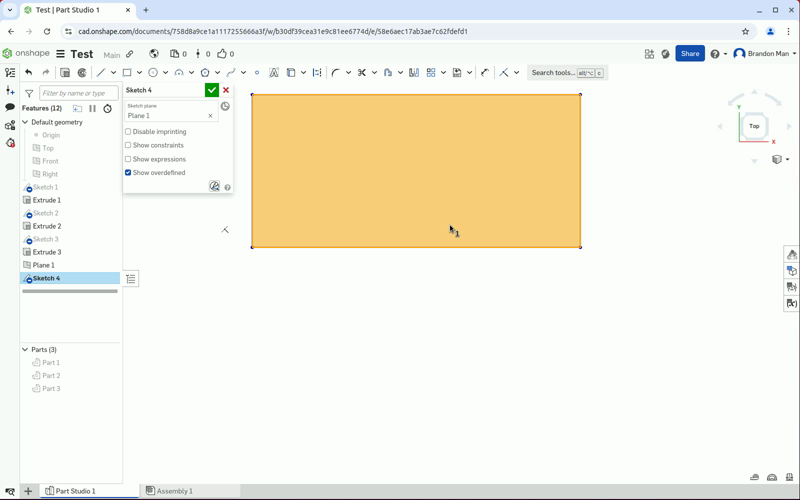
scroll(-6)
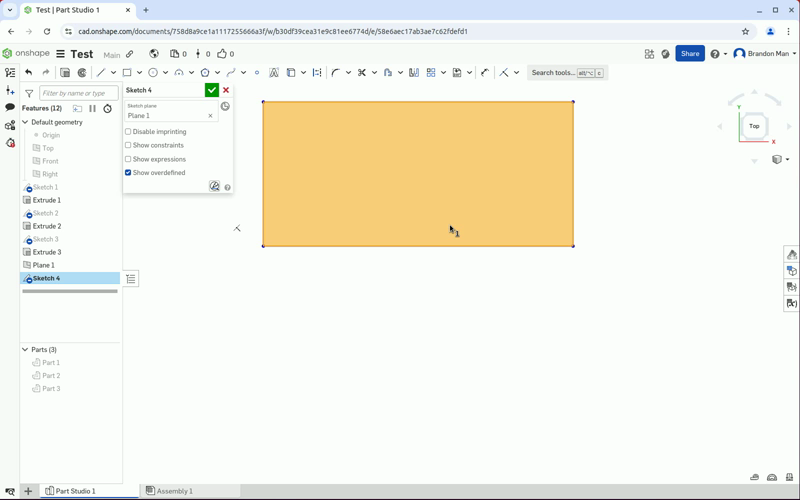
scroll(-6)
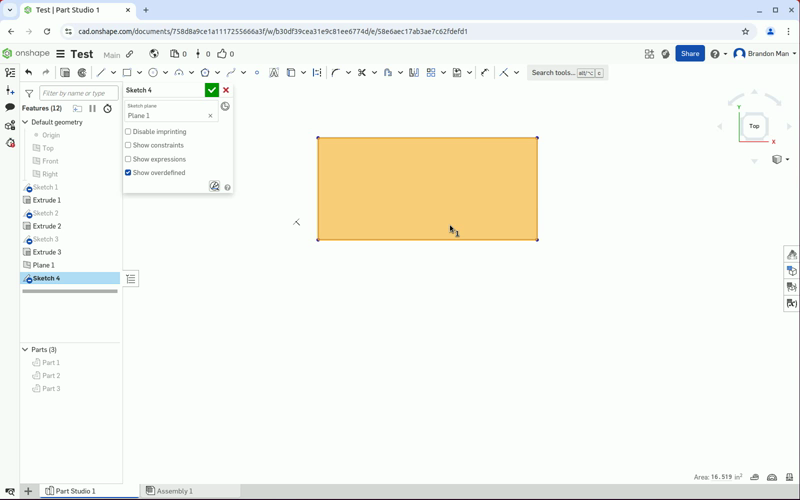
scroll(-6)
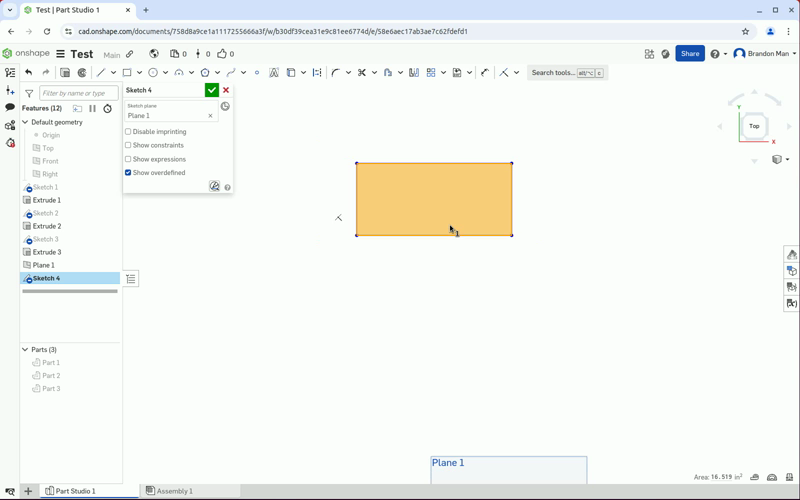
scroll(-6)
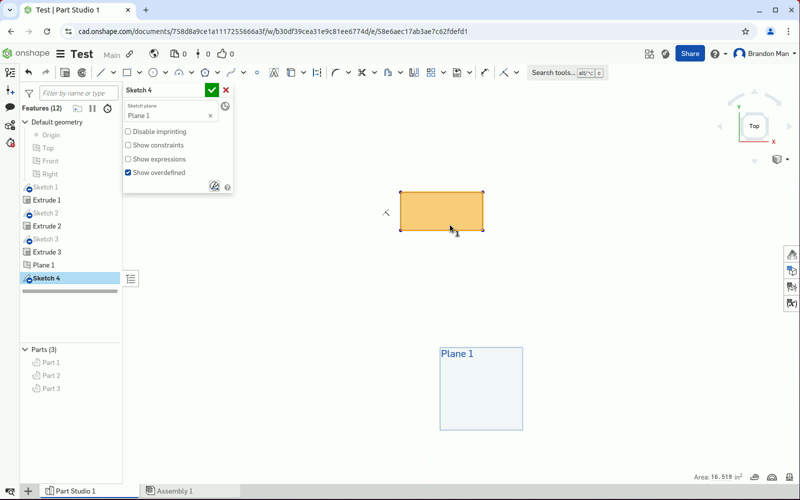
scroll(-6)
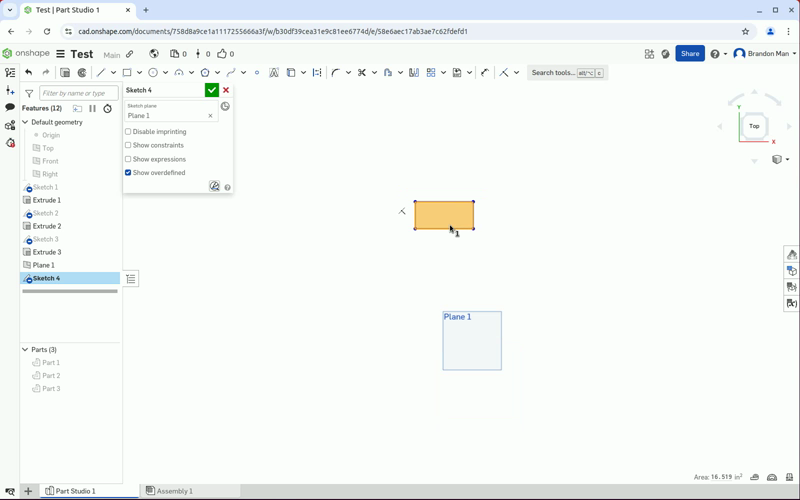
scroll(-6)
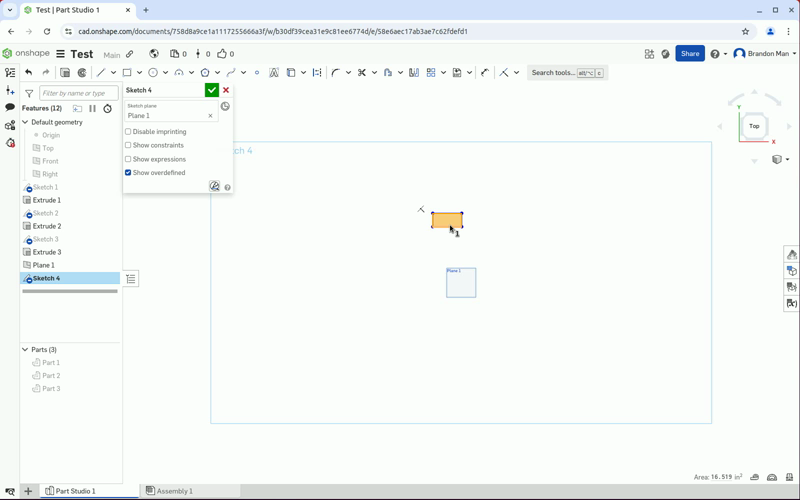
mouse_move(73, 352)
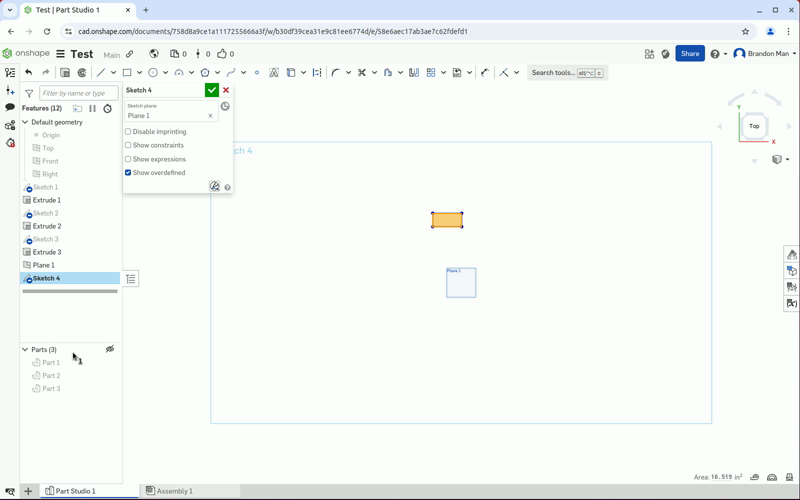
key(shift+y)
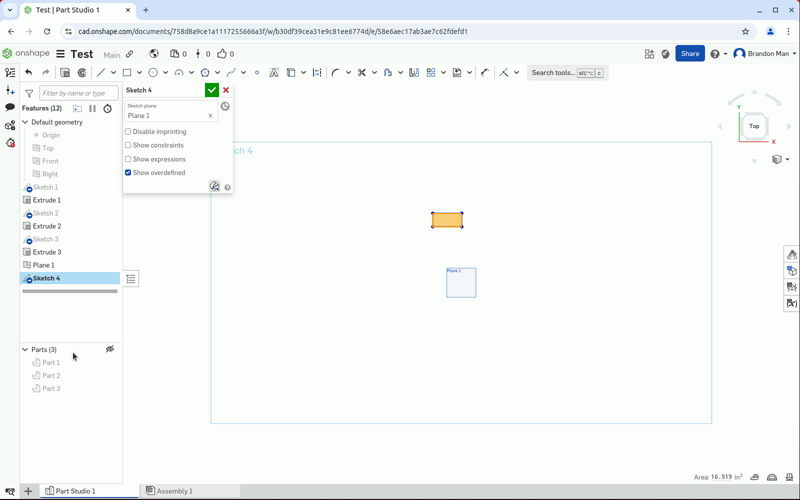
key(shift+e)
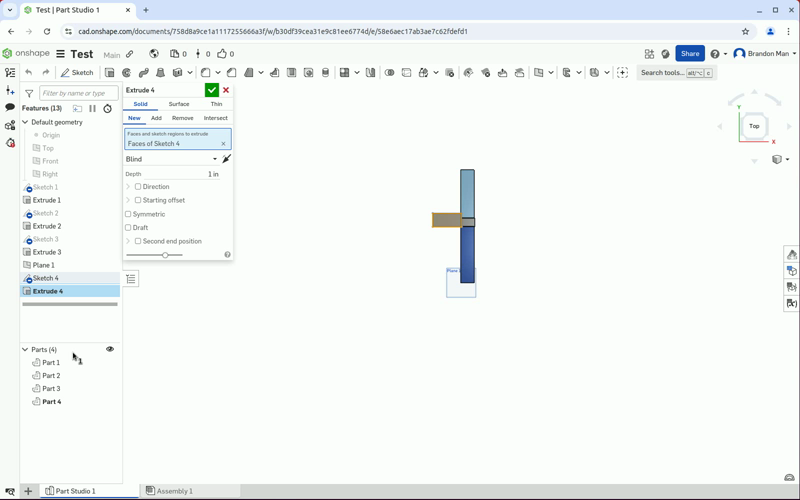
mouse_move(143, 106)
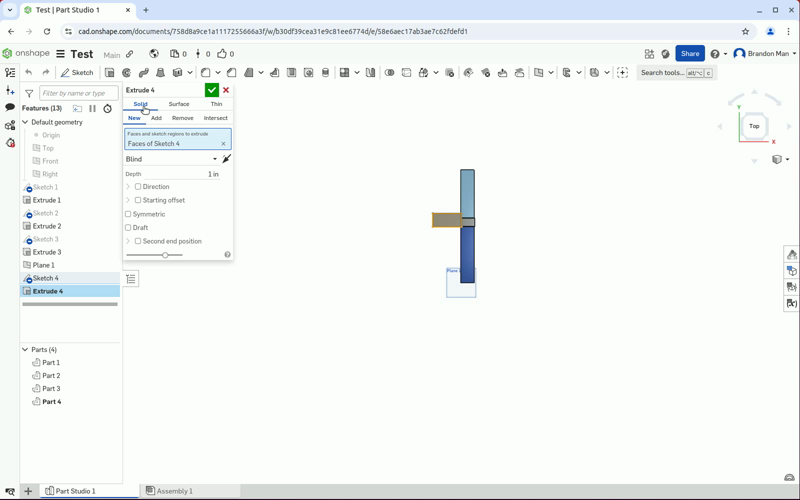
click(143, 106)
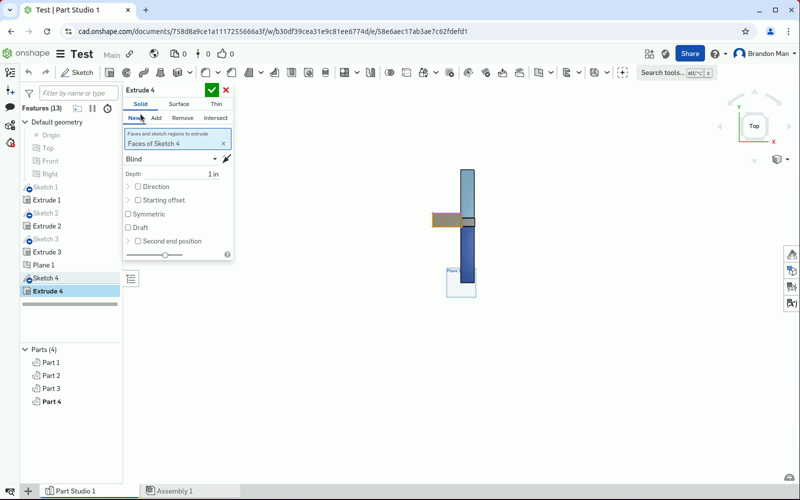
mouse_move(137, 120)
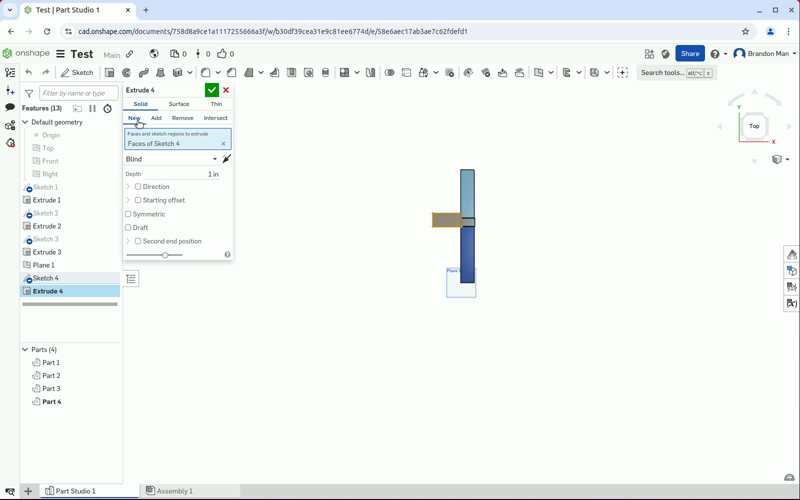
click(137, 120)
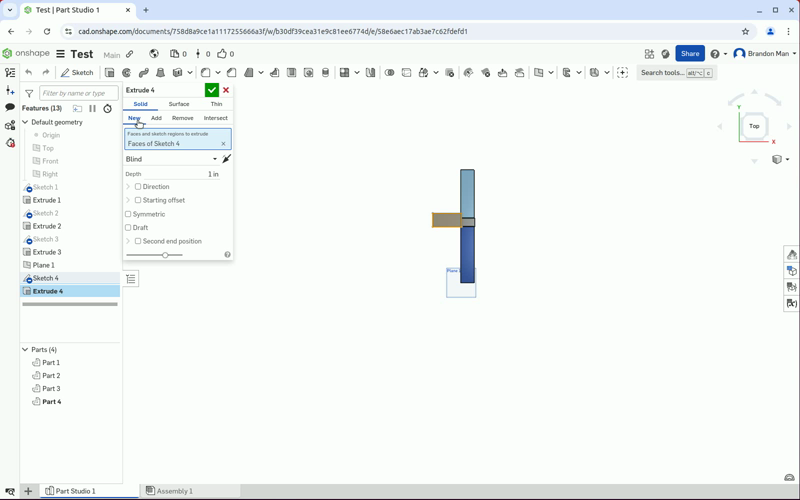
key(tab, 4)
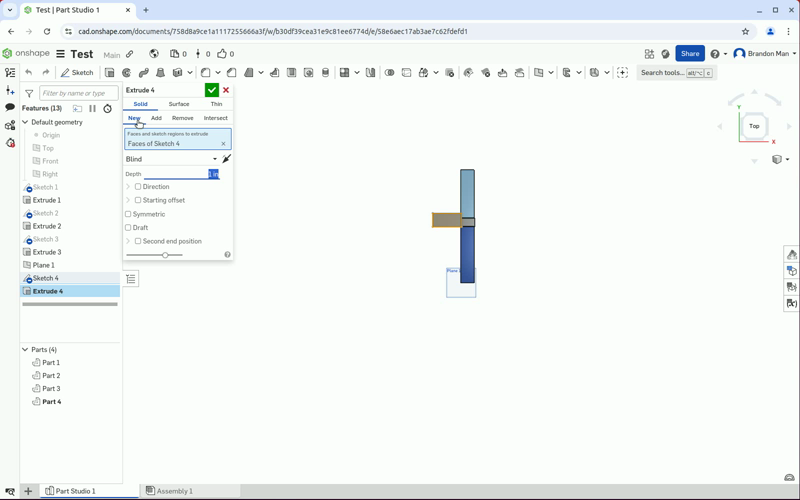
text(8.666)
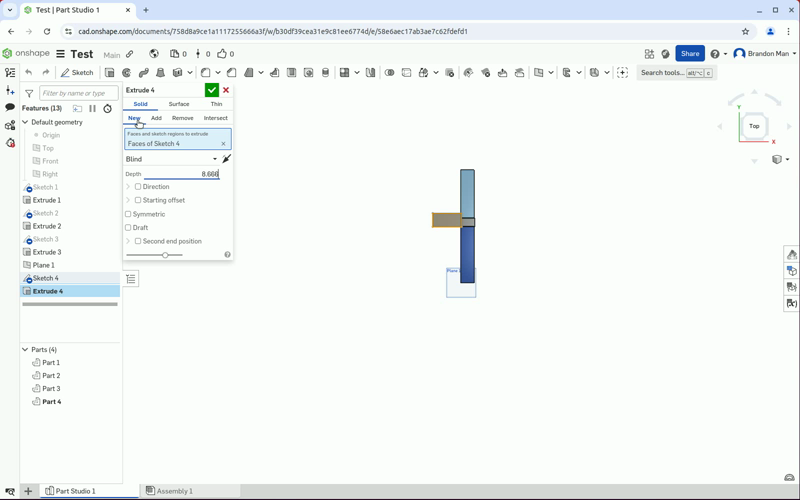
key(enter)
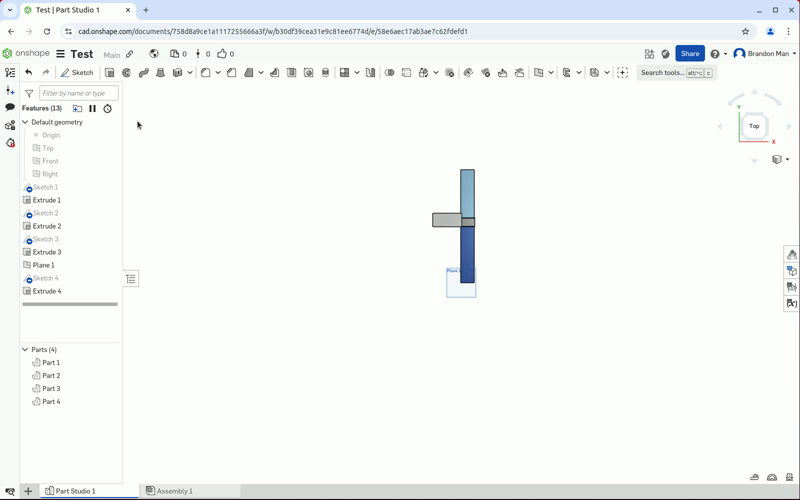
key(shift+h)
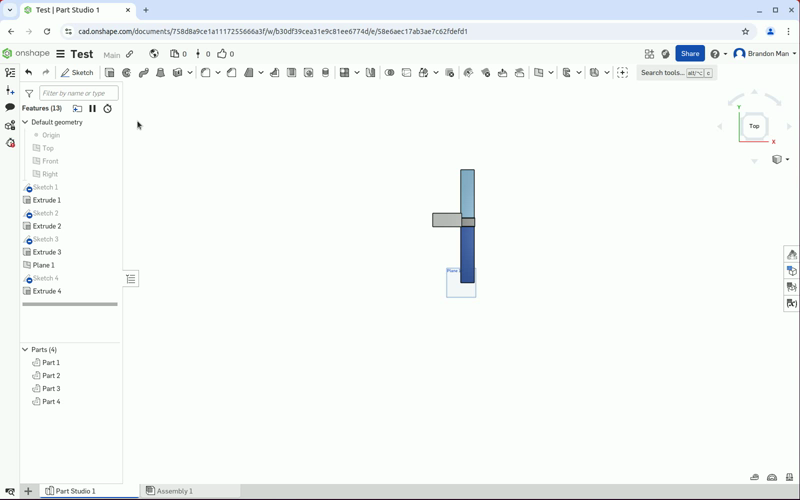
key(shift+h)
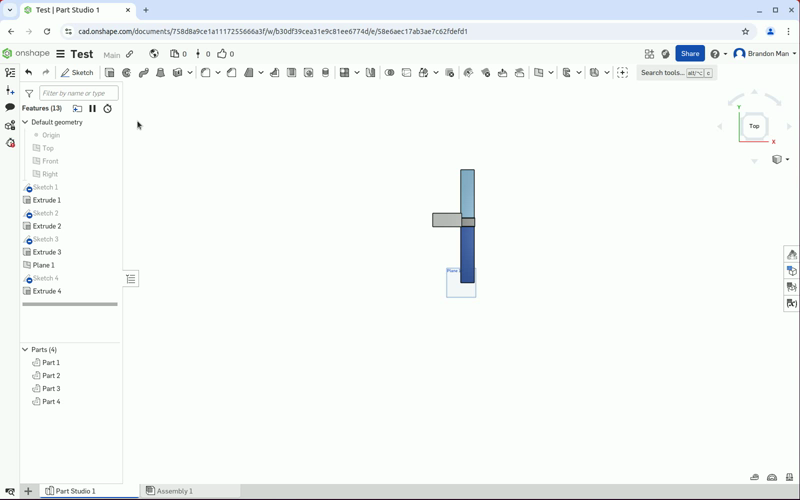
mouse_move(73, 189)
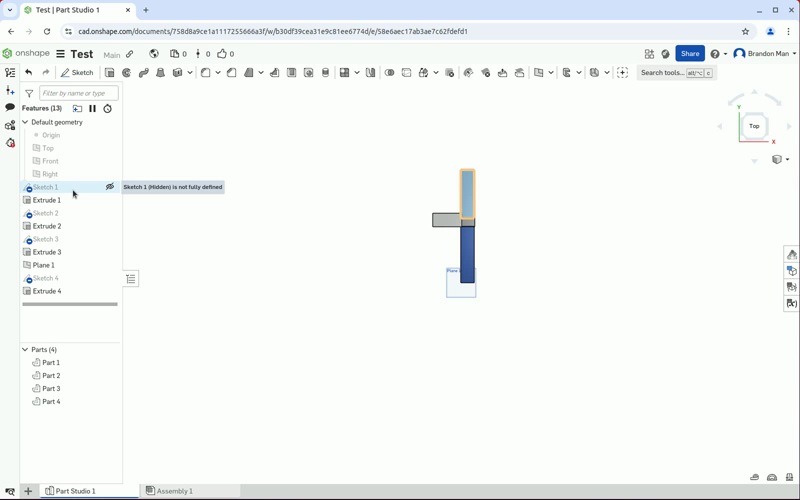
click(73, 189)
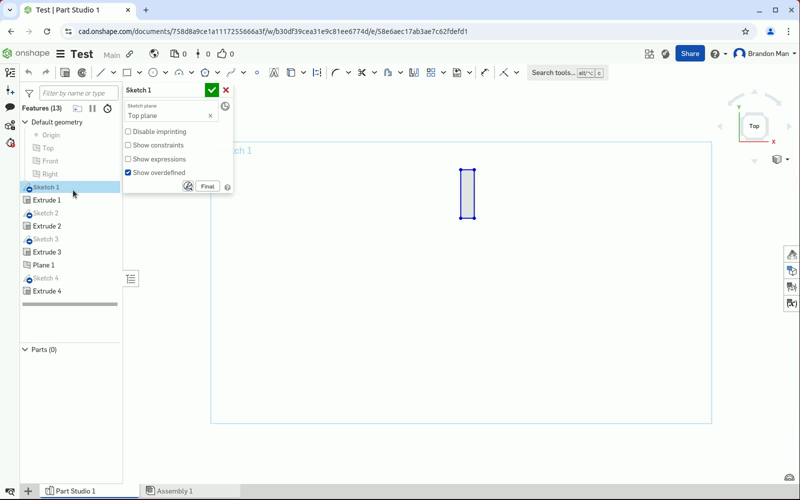
mouse_move(229, 92)
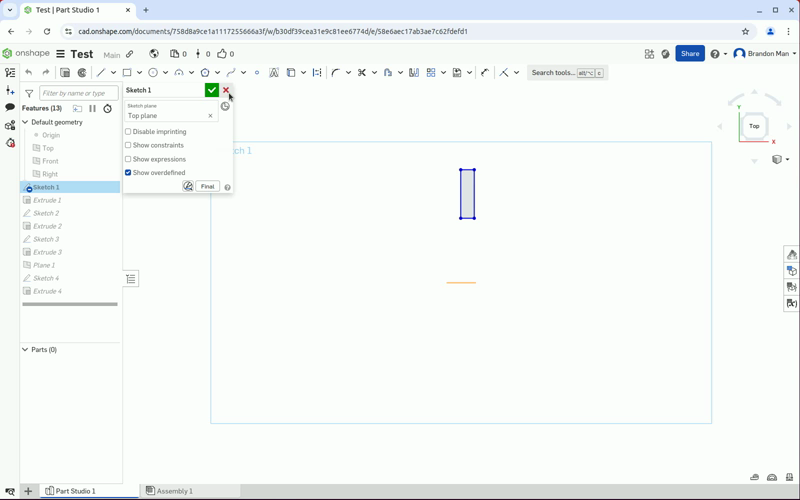
click(229, 92)
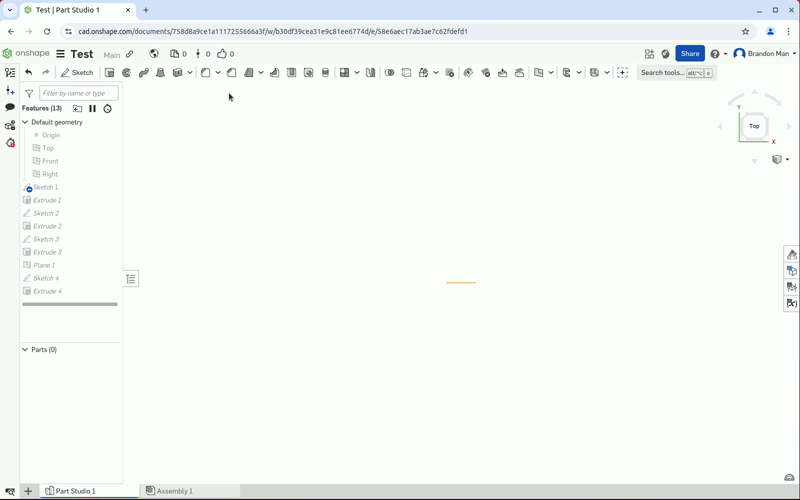
key(shift+s)
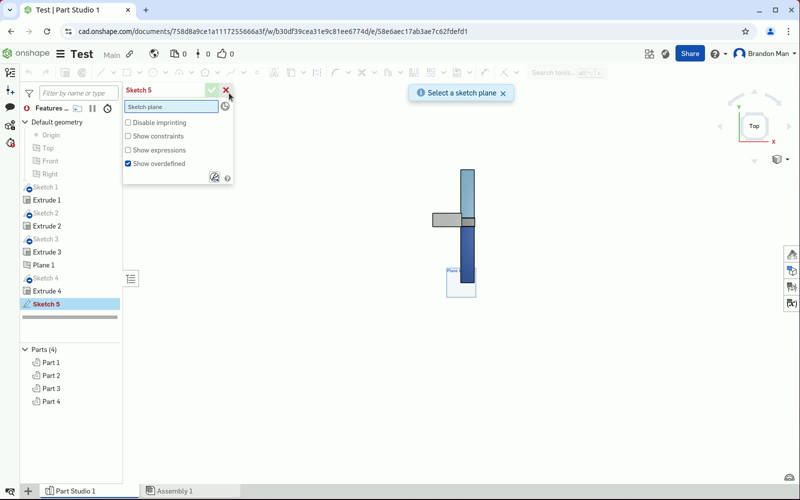
mouse_move(73, 267)
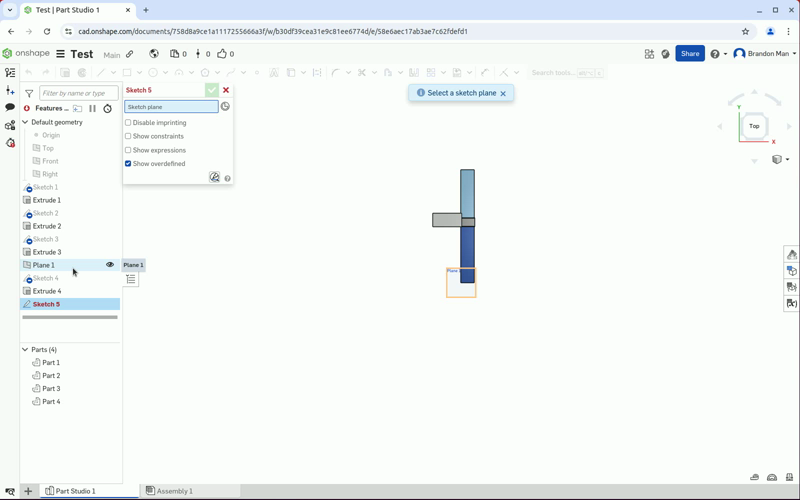
click(73, 267)
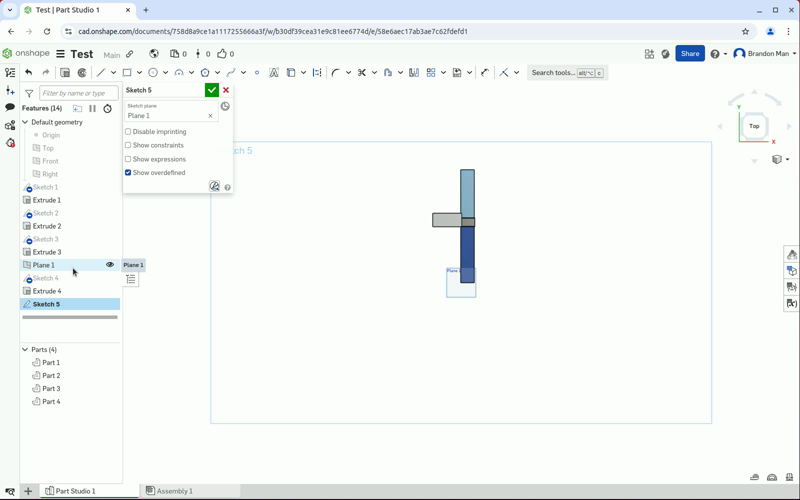
mouse_move(73, 352)
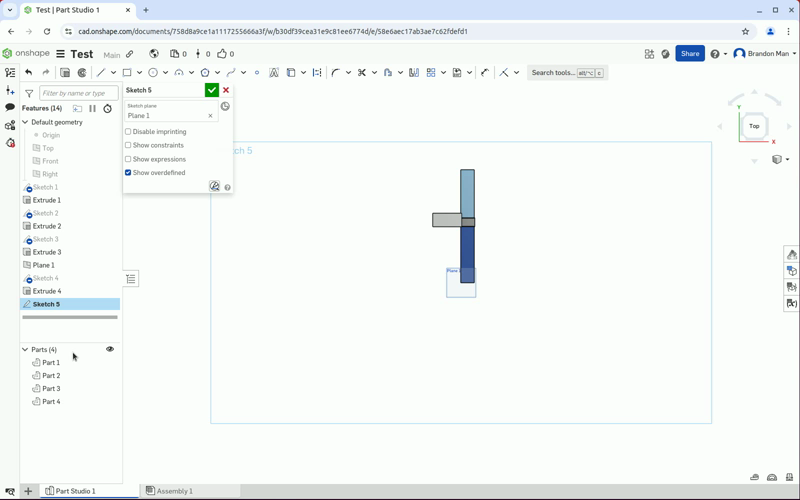
key(y)
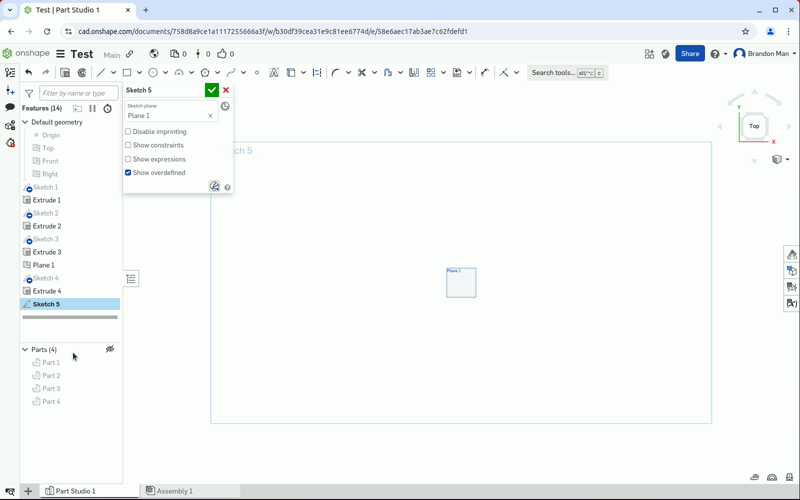
key(l)
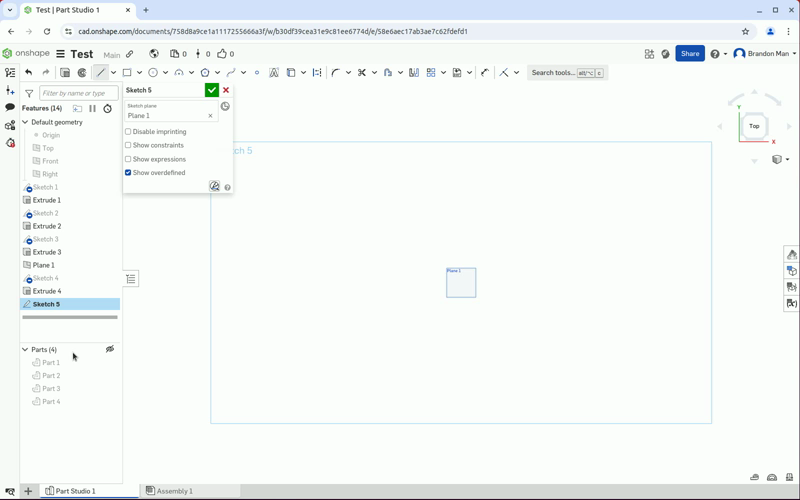
key_down(shift)
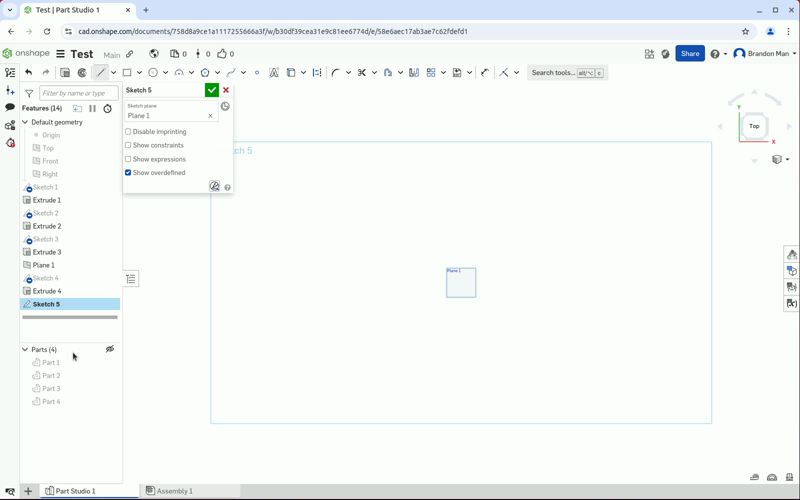
mouse_move(460, 226)
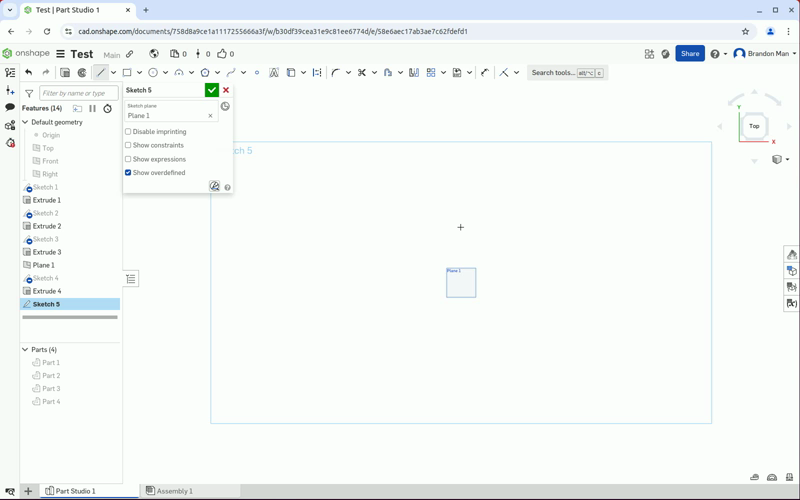
click(460, 226)
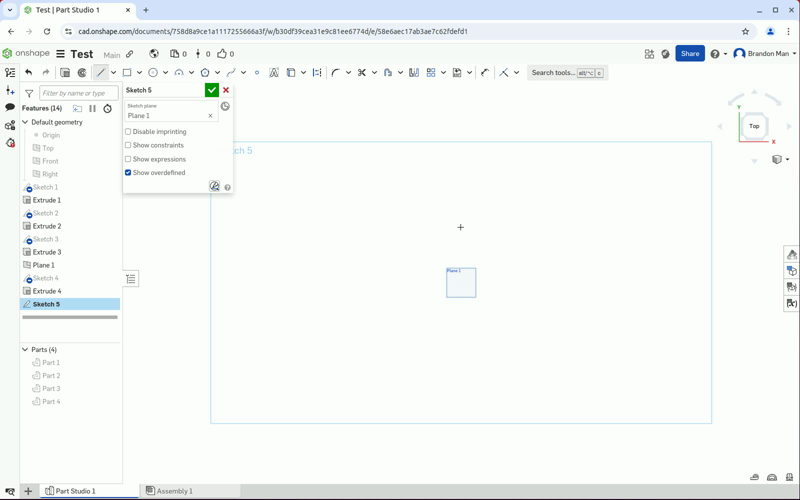
key_up(shift)
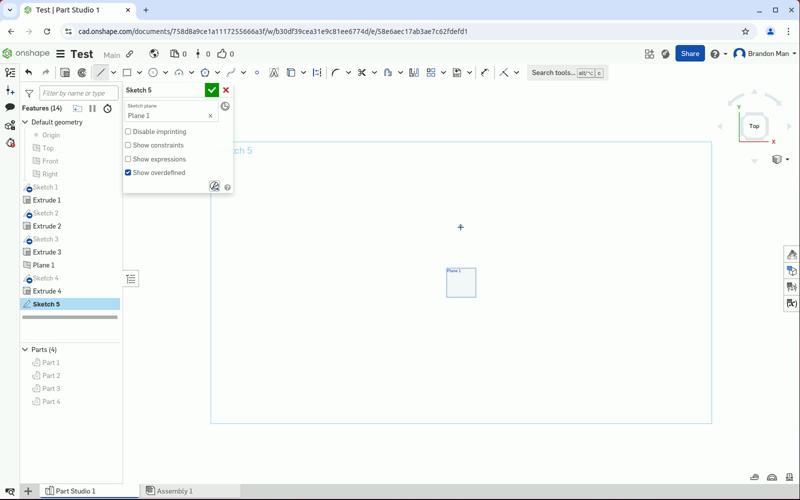
key_down(shift)
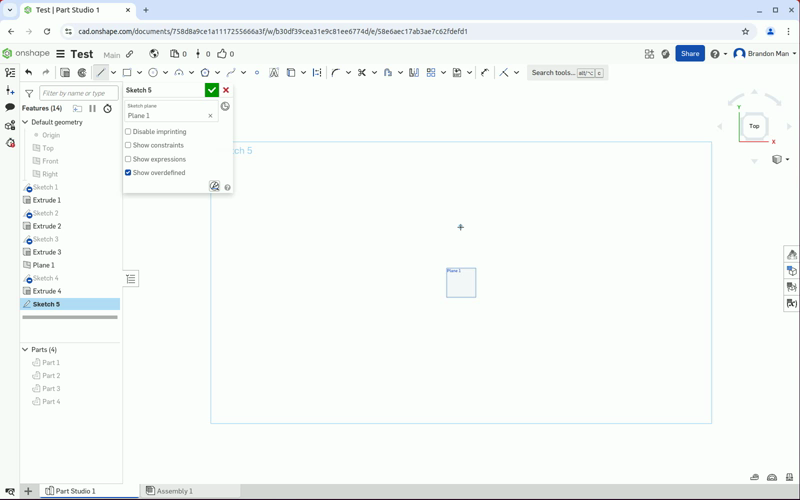
mouse_move(490, 226)
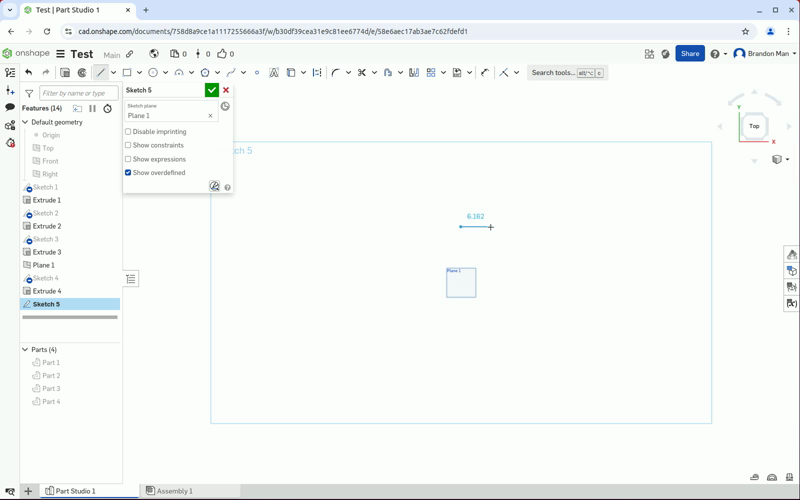
mouse_move(475, 226)
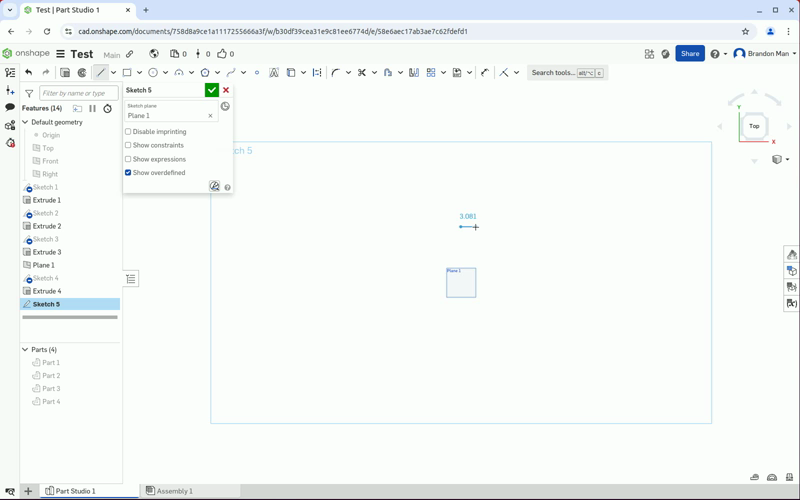
click(475, 226)
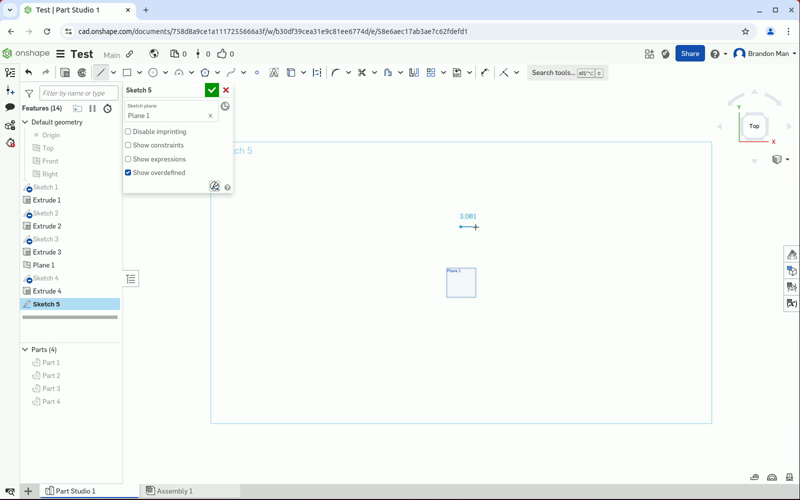
key_up(shift)
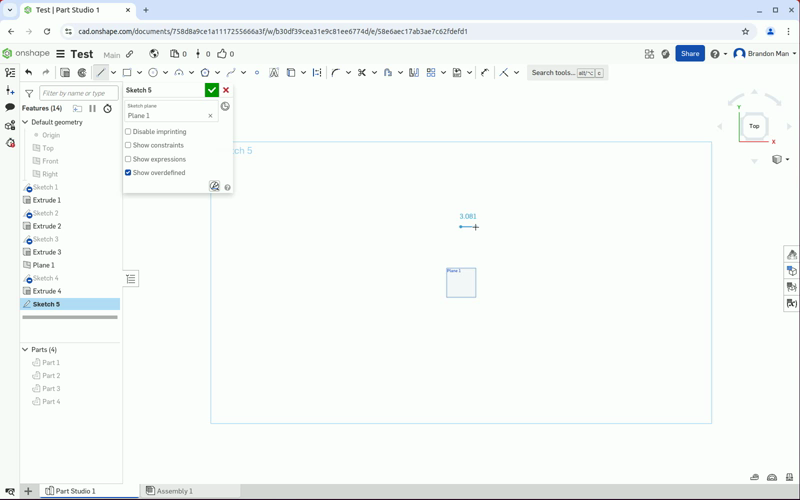
key_down(shift)
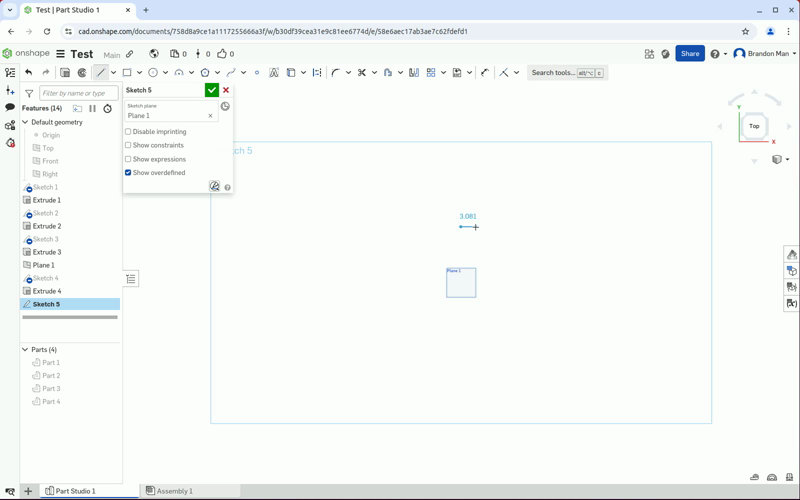
mouse_move(505, 226)
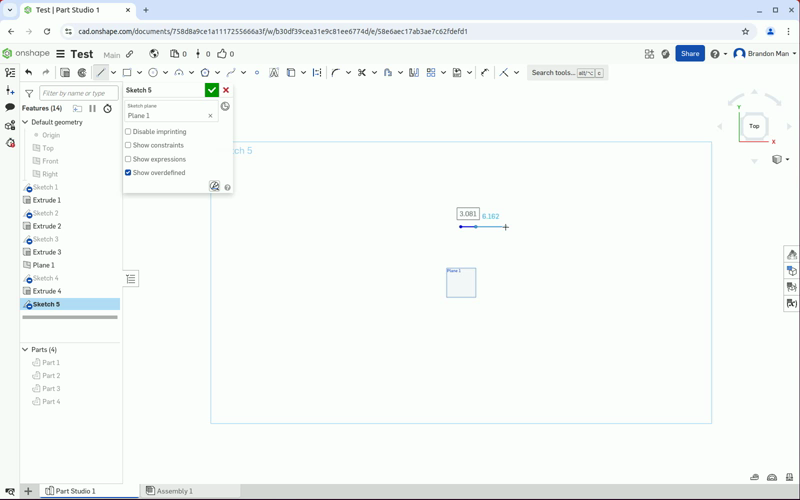
mouse_move(475, 211)
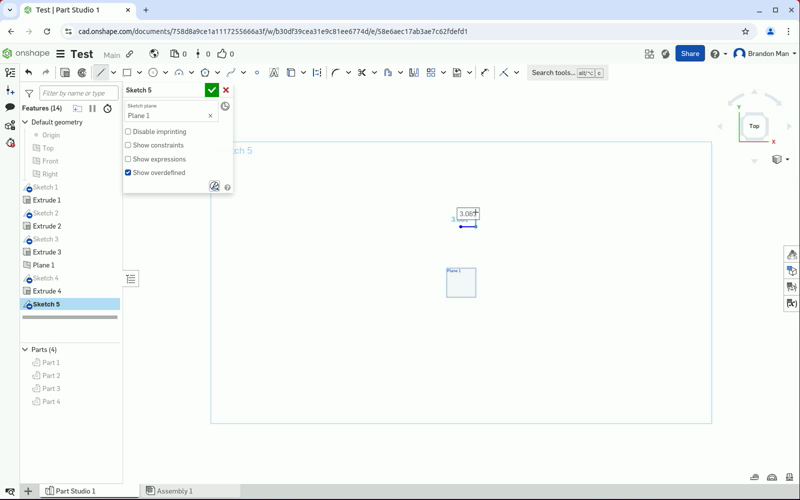
click(475, 211)
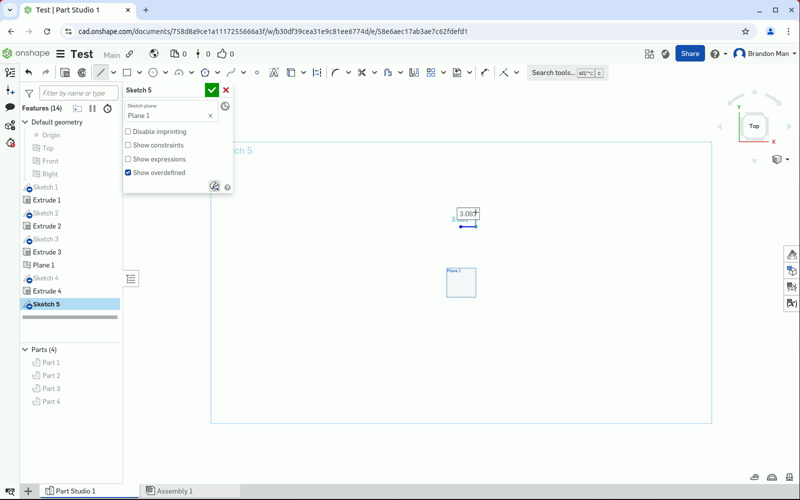
key_up(shift)
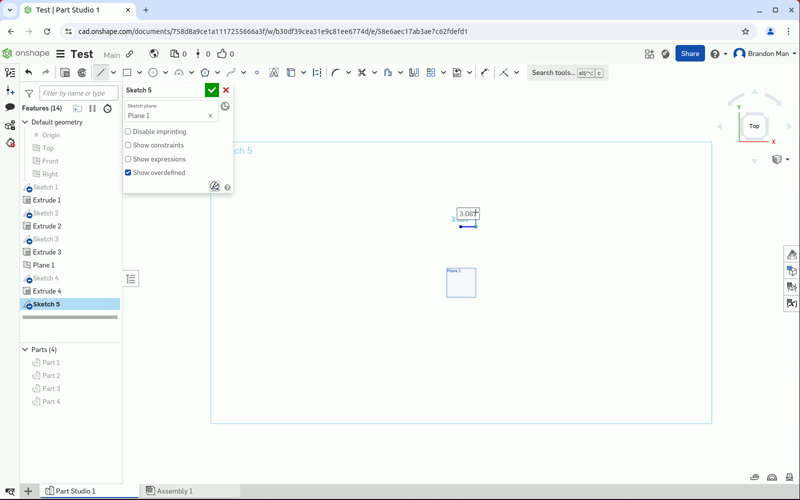
key_down(shift)
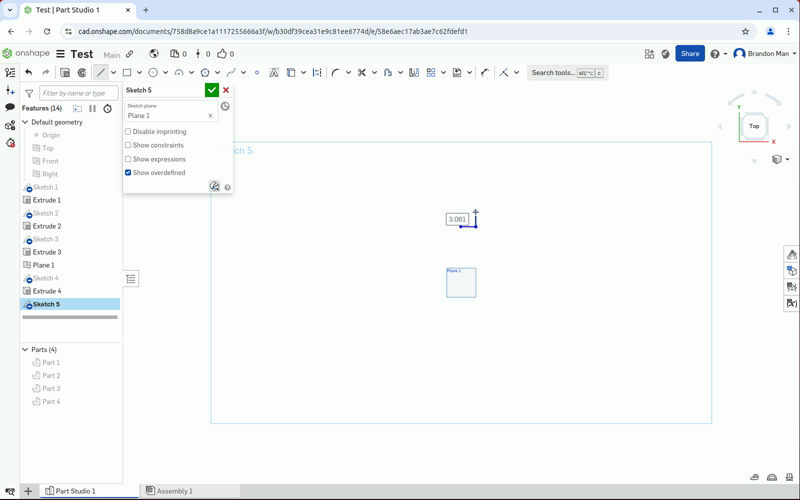
mouse_move(505, 211)
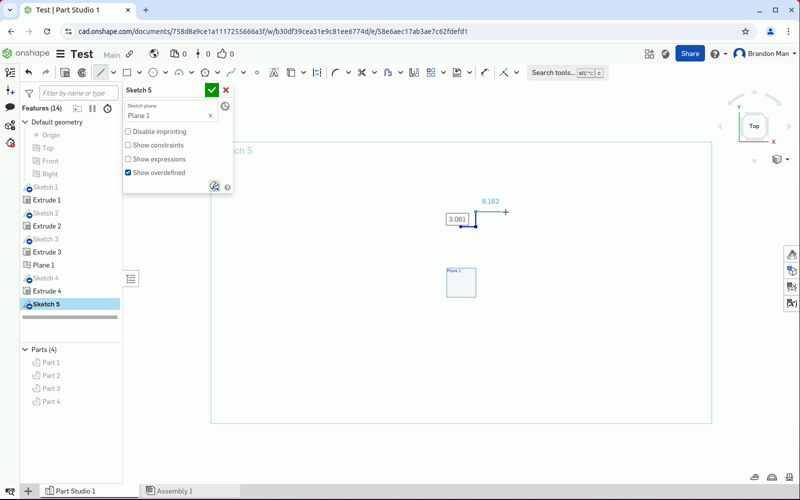
mouse_move(460, 211)
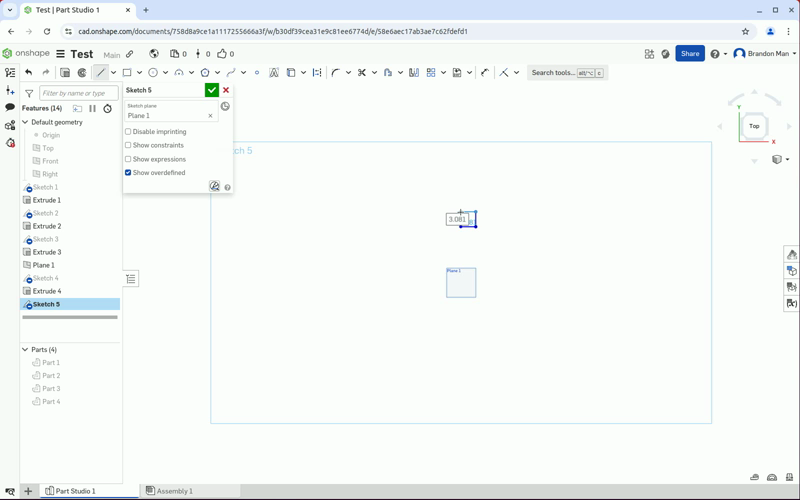
click(460, 211)
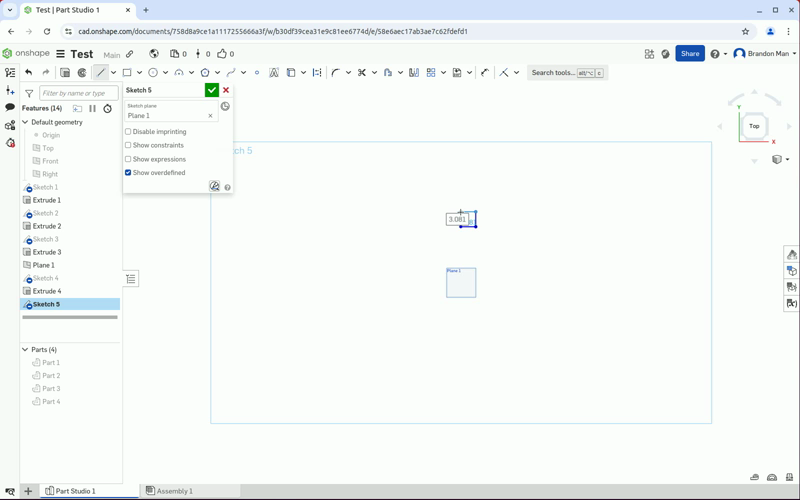
key_up(shift)
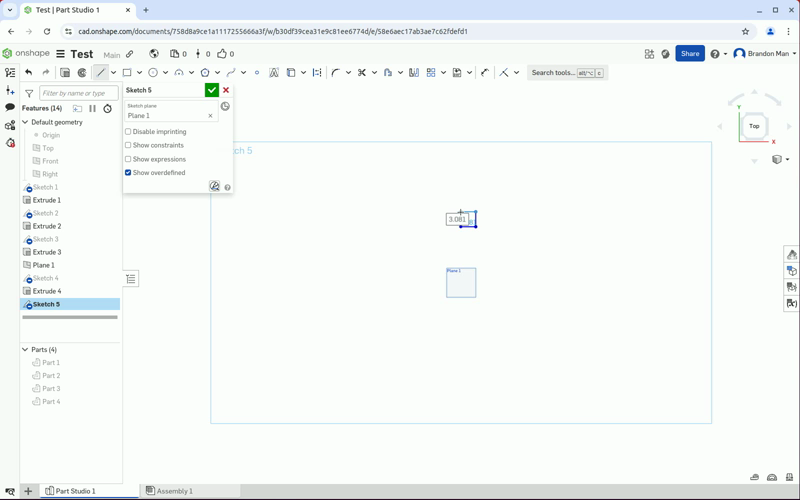
mouse_move(490, 211)
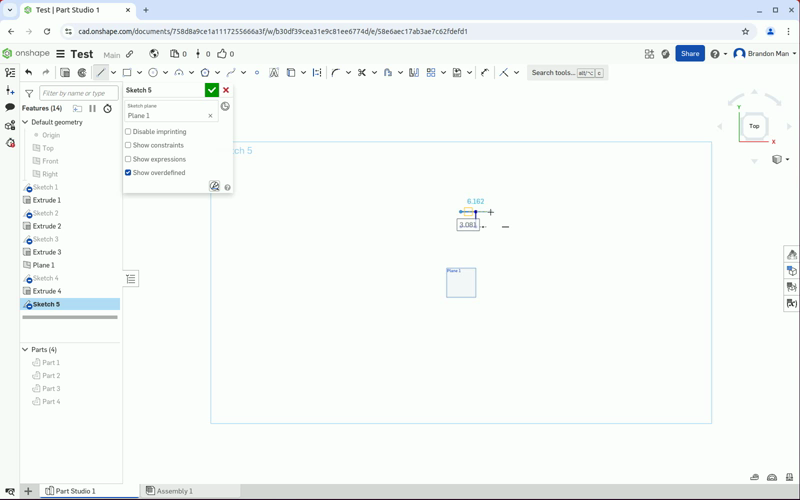
key_down(shift)
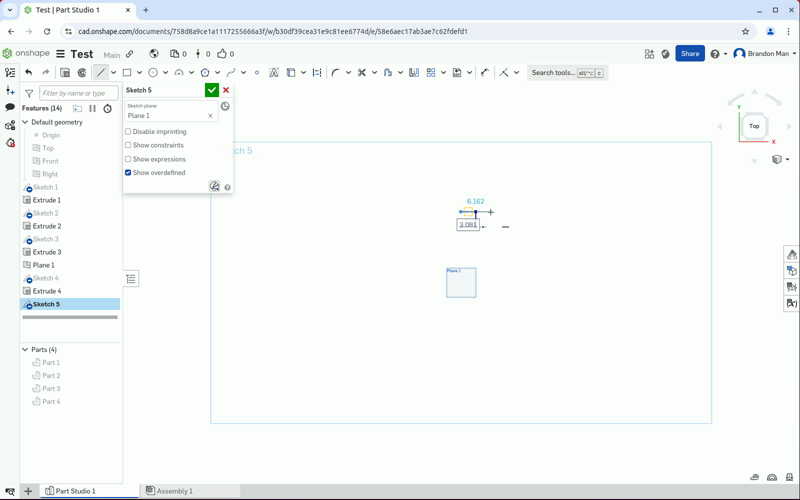
mouse_move(460, 226)
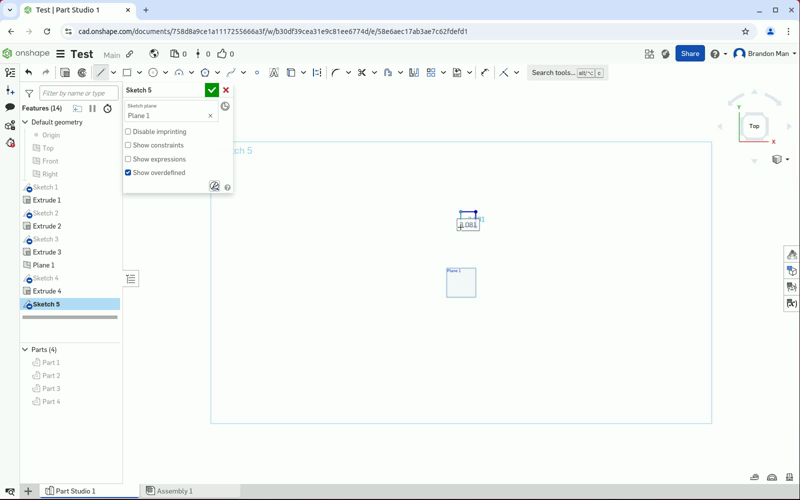
key_up(shift)
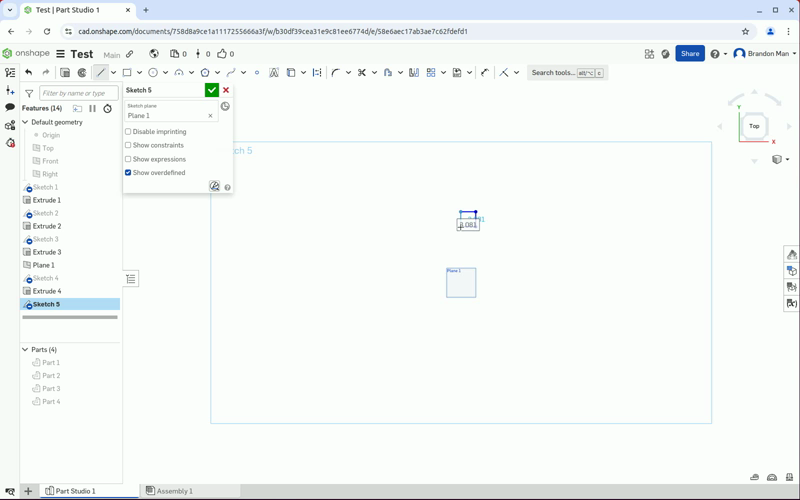
click(460, 226)
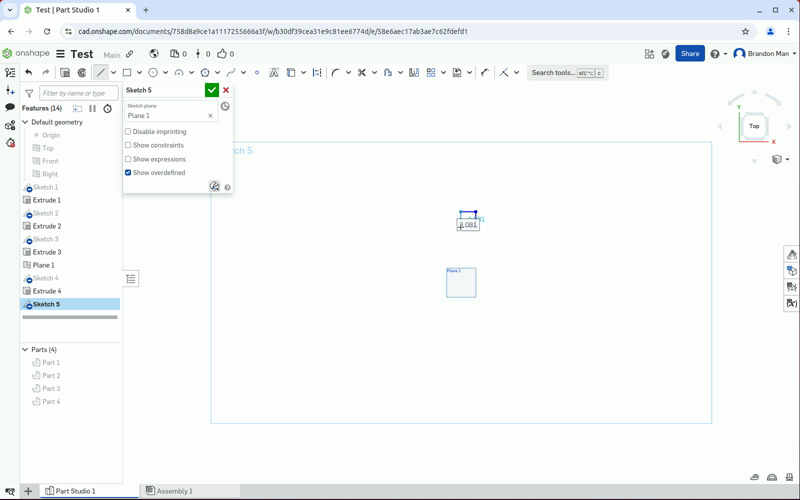
key(esc)
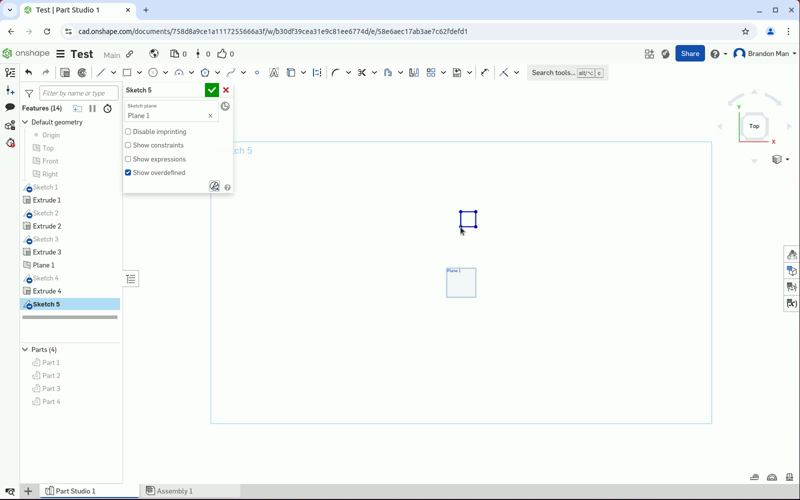
mouse_move(474, 220)
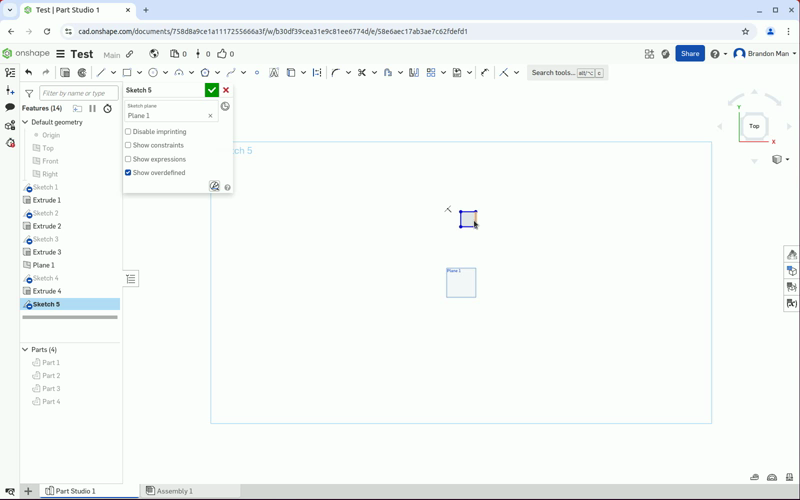
scroll(6)
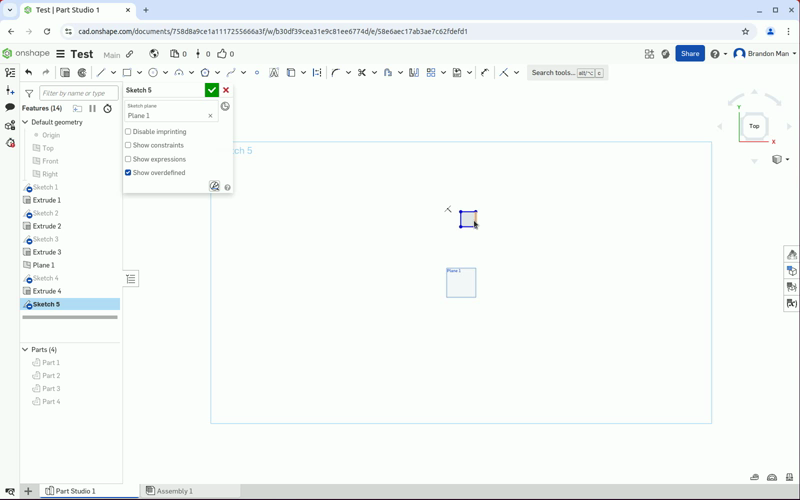
scroll(6)
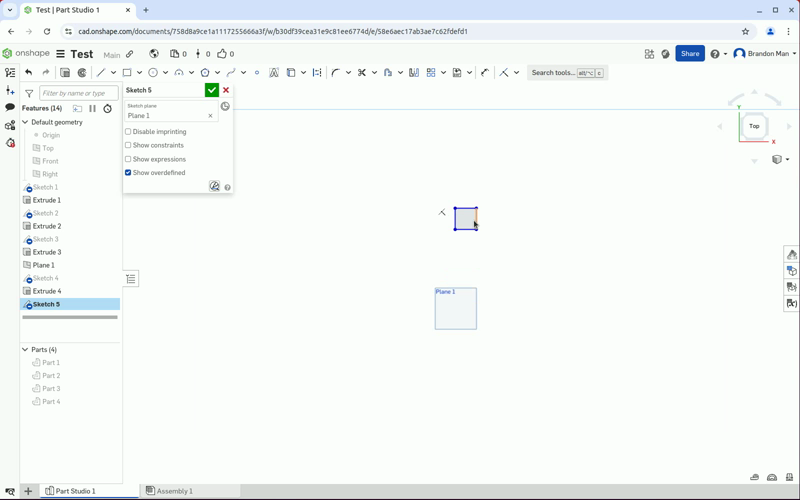
scroll(6)
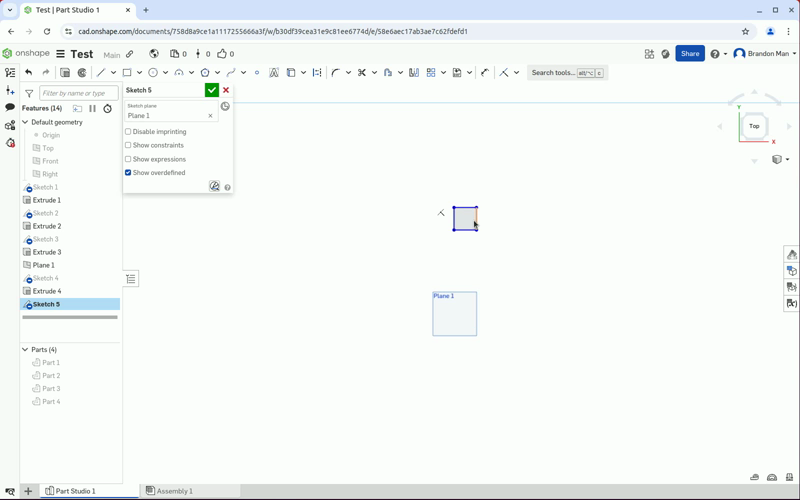
scroll(6)
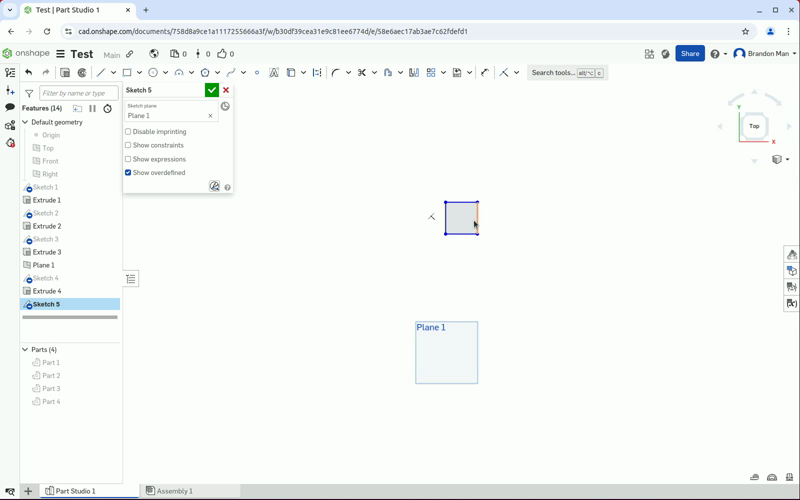
scroll(6)
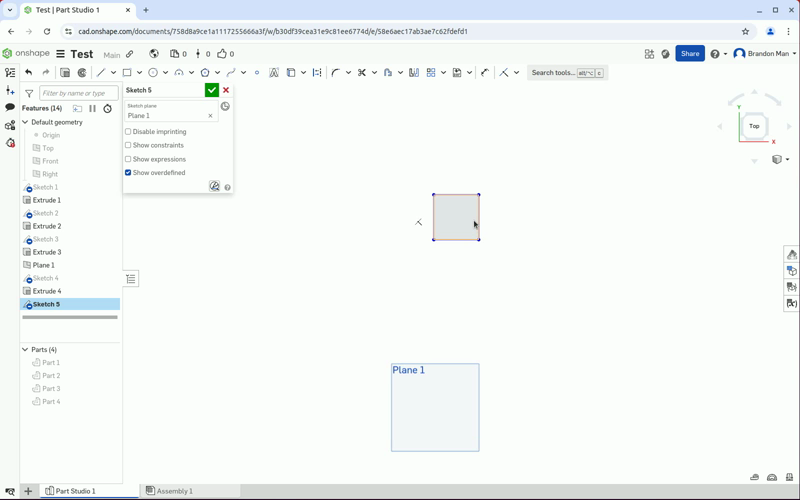
scroll(6)
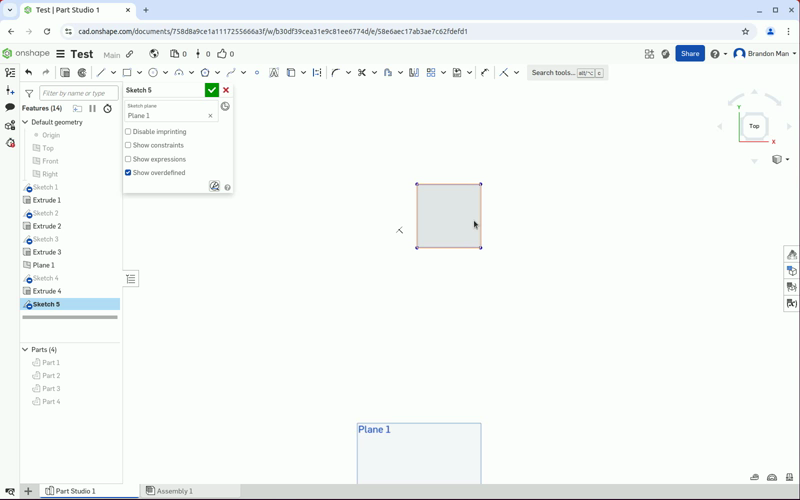
scroll(6)
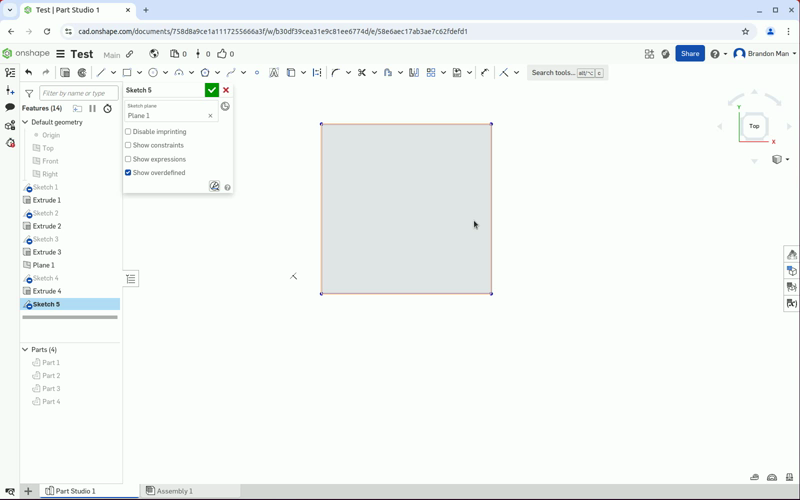
click(474, 220)
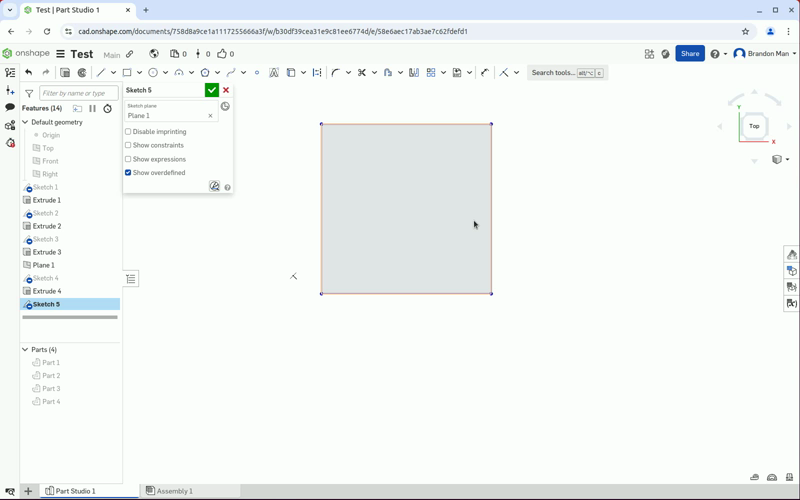
scroll(-6)
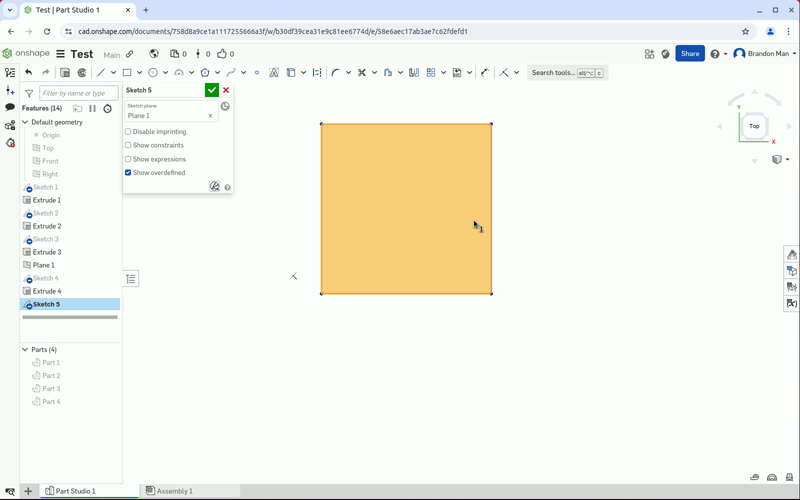
scroll(-6)
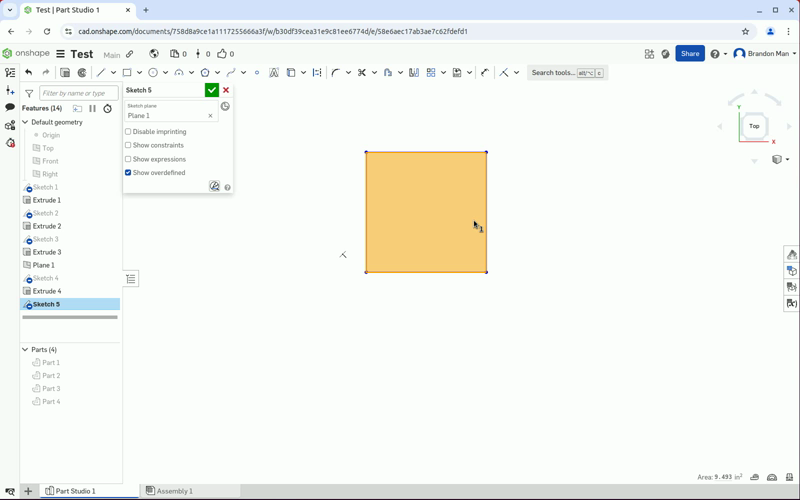
scroll(-6)
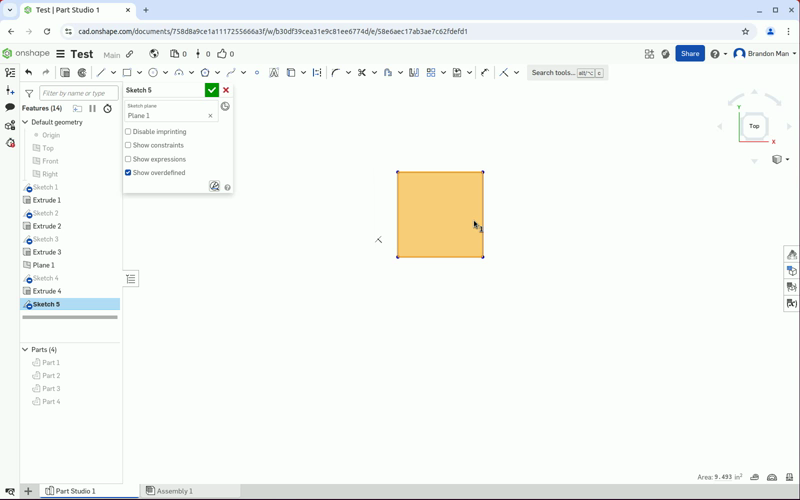
scroll(-6)
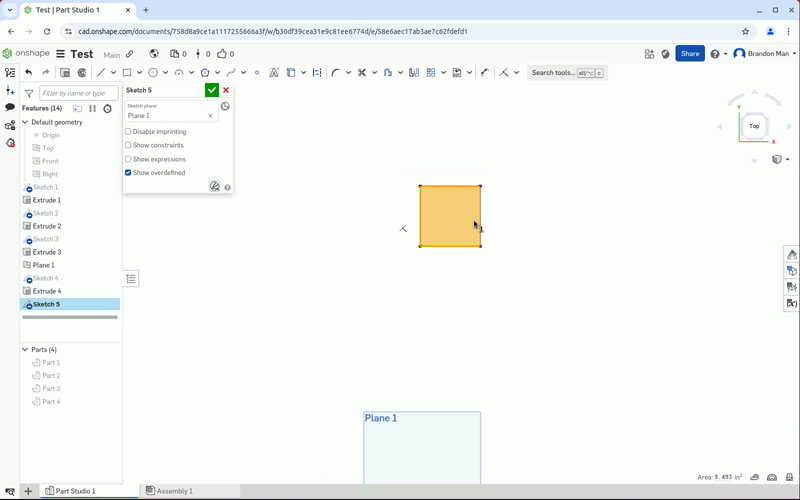
scroll(-6)
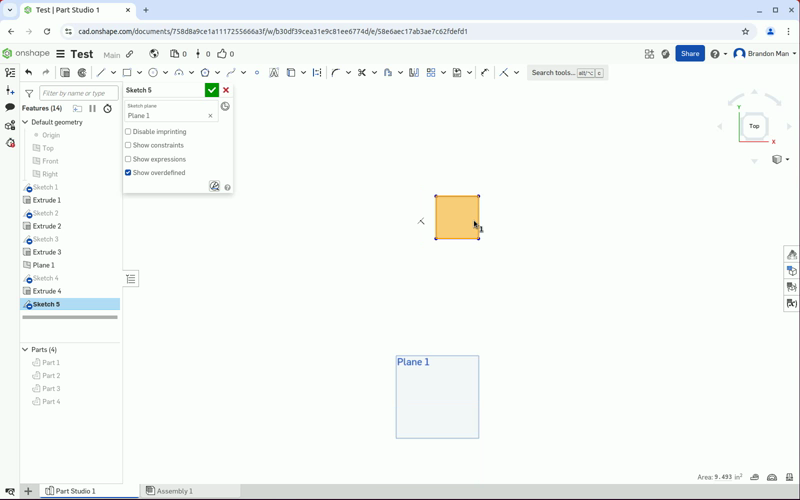
scroll(-6)
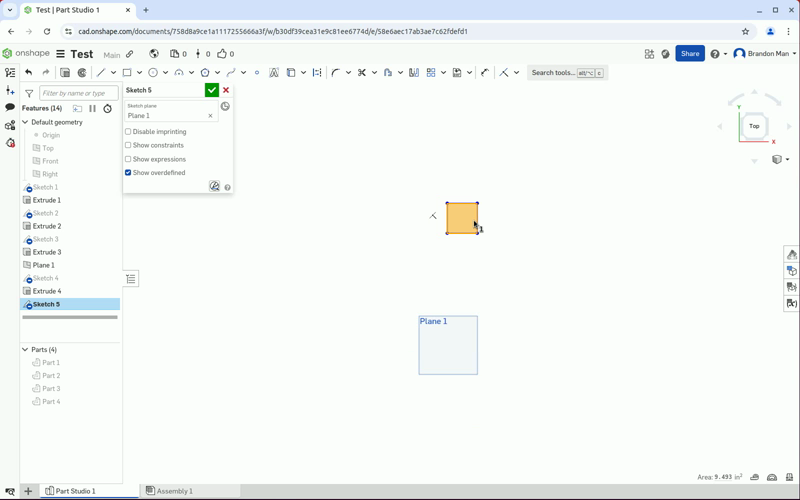
scroll(-6)
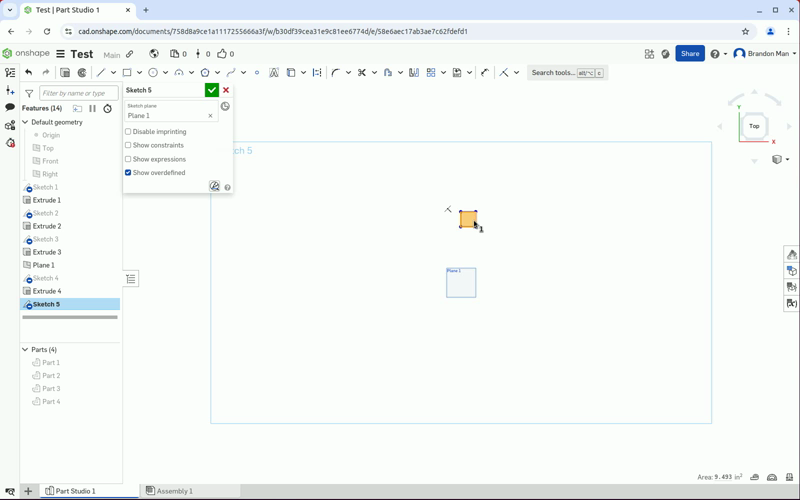
mouse_move(73, 352)
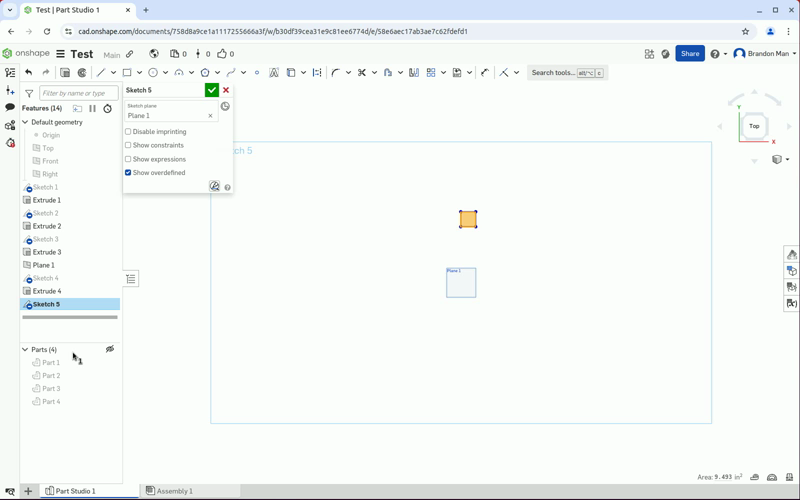
key(shift+y)
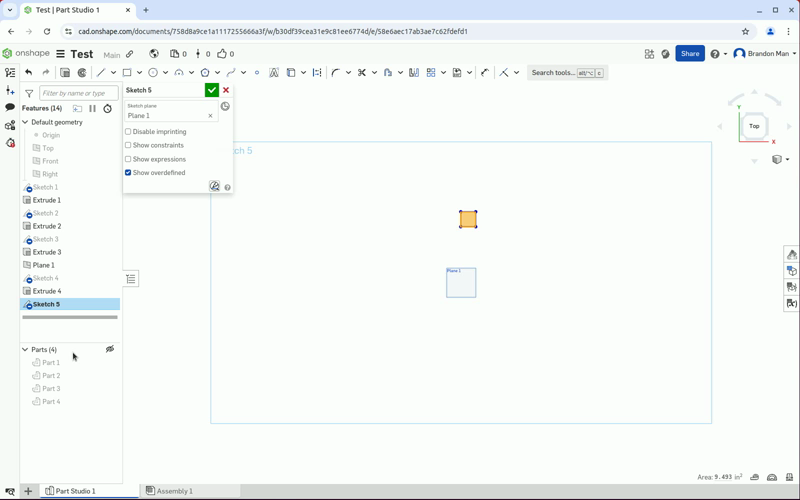
key(shift+e)
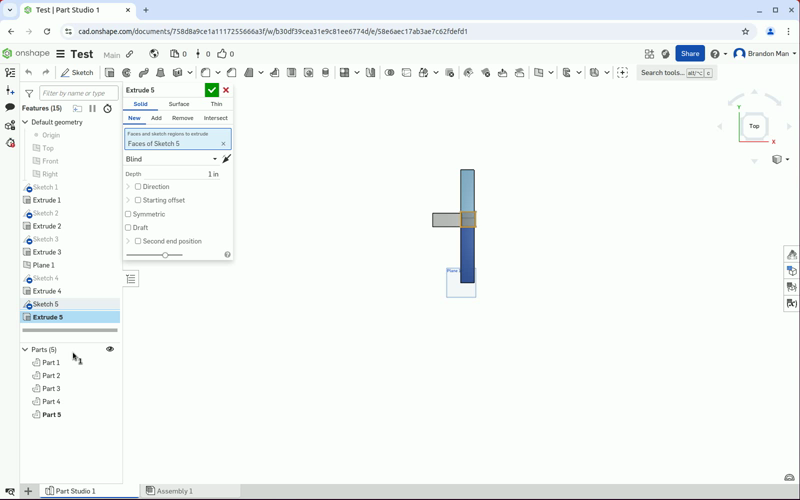
mouse_move(143, 106)
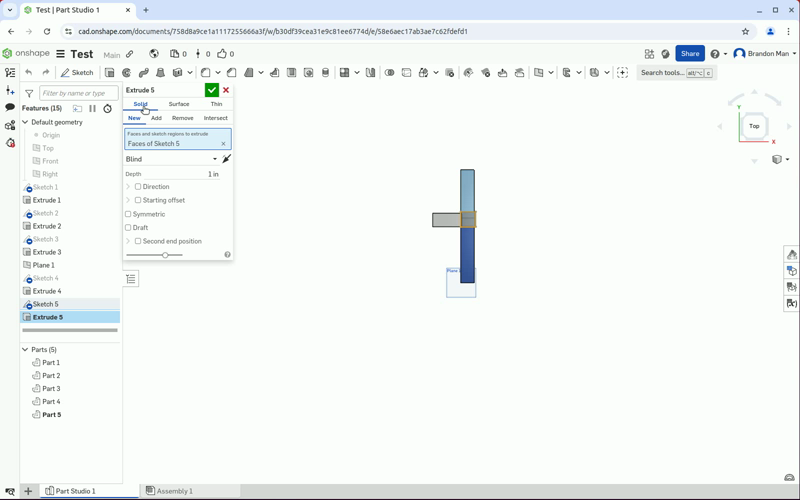
click(143, 106)
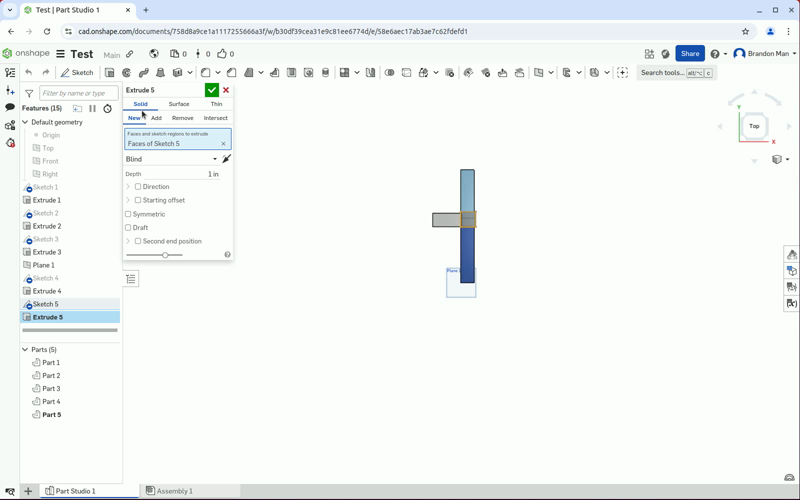
mouse_move(137, 120)
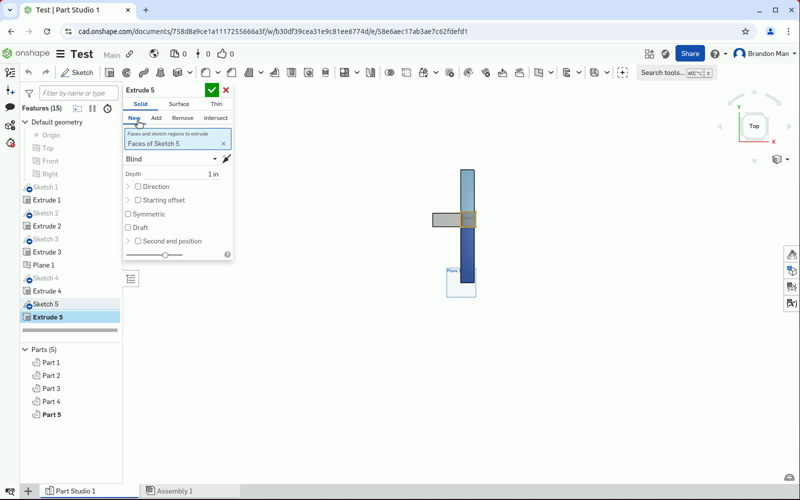
click(137, 120)
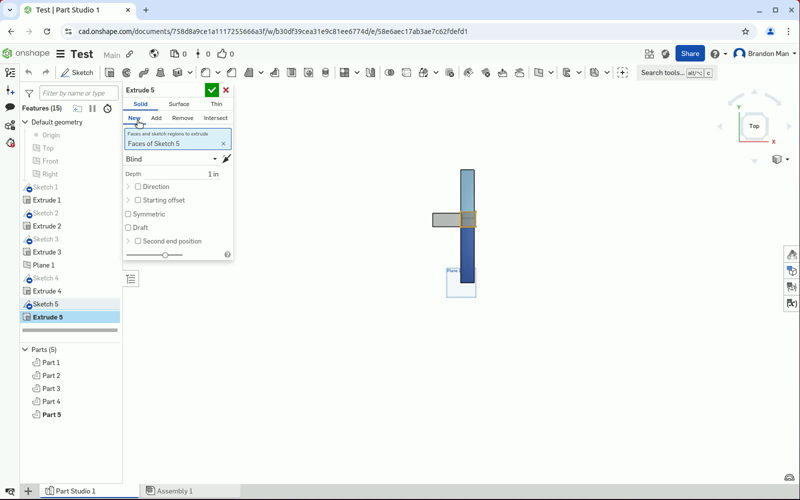
key(tab, 4)
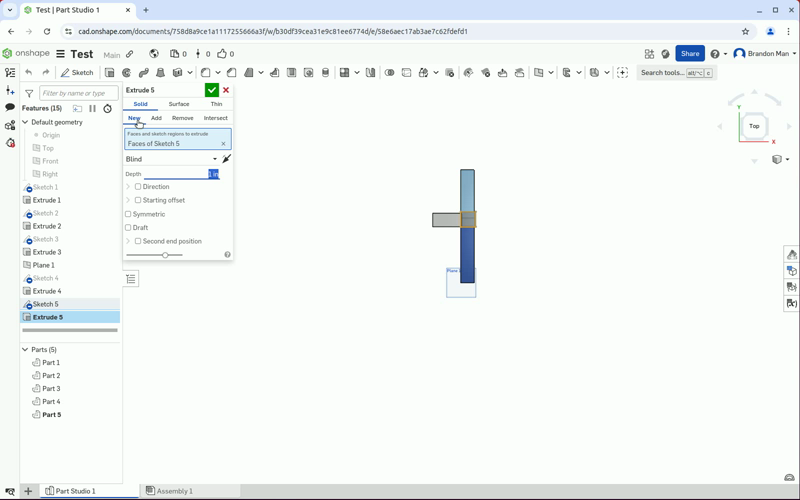
text(8.666)
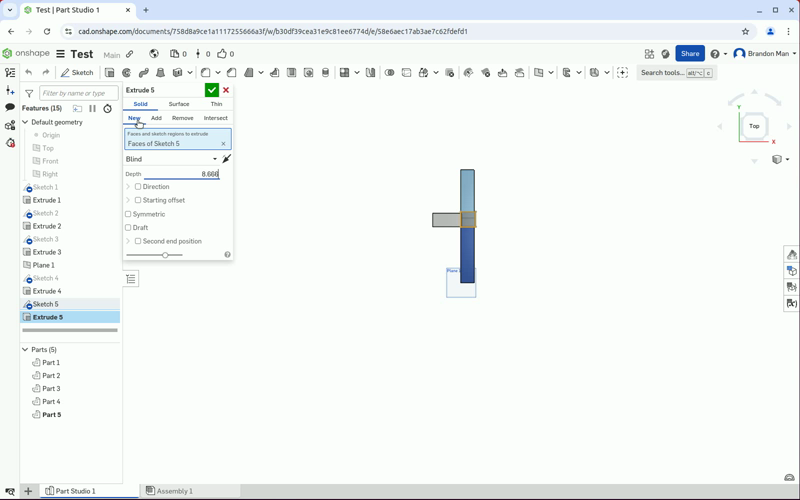
key(enter)
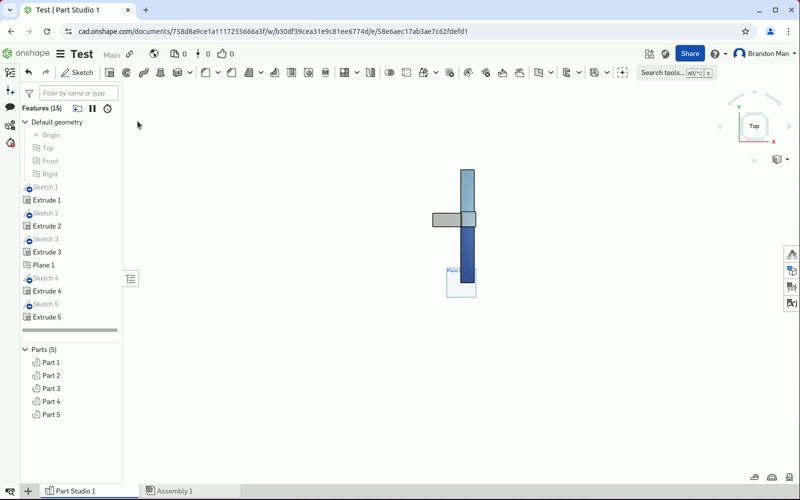
key(shift+h)
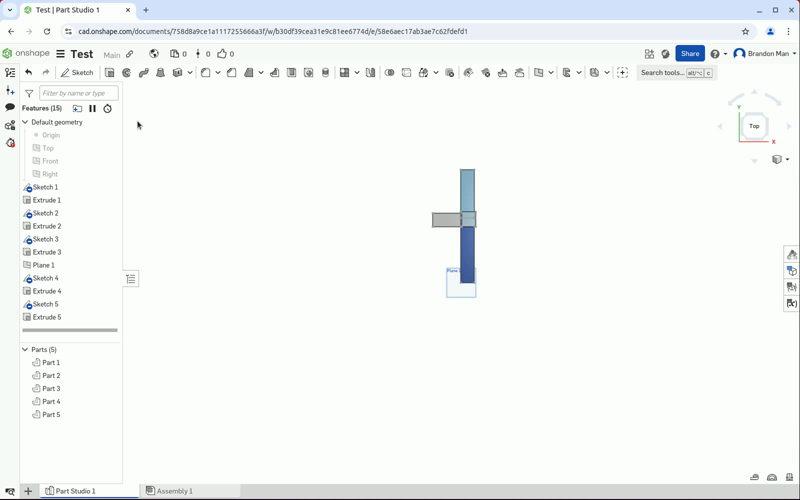
key(shift+h)
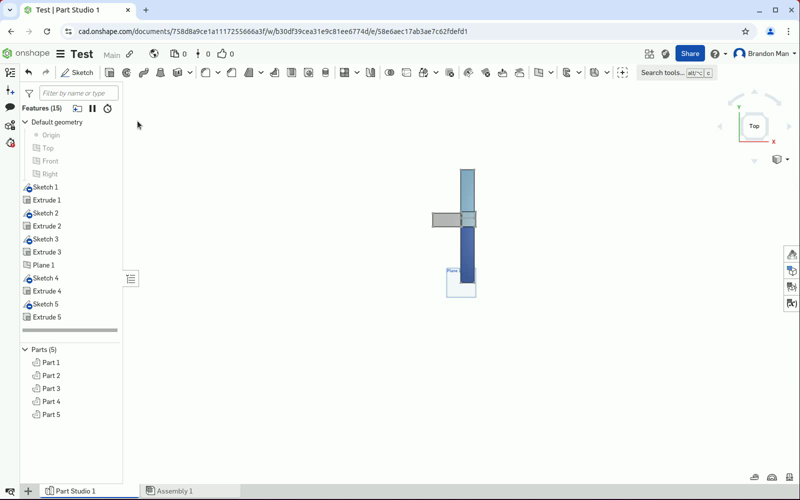
key(shift+7)
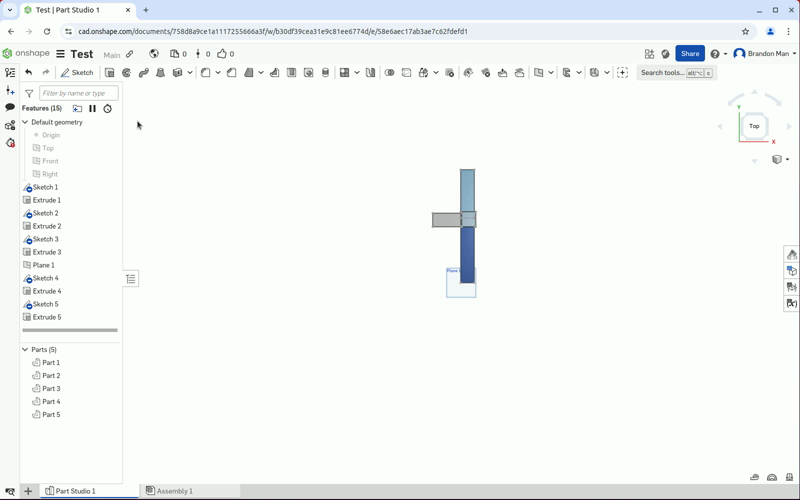
key(up, 3)
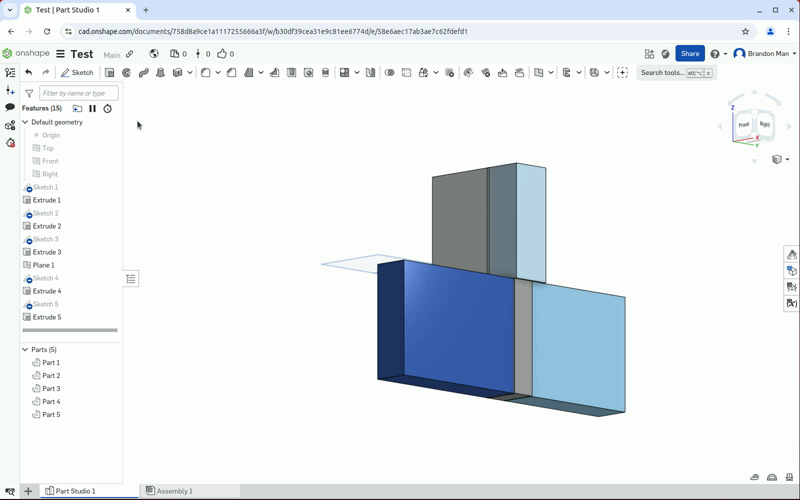
key(left, 3)
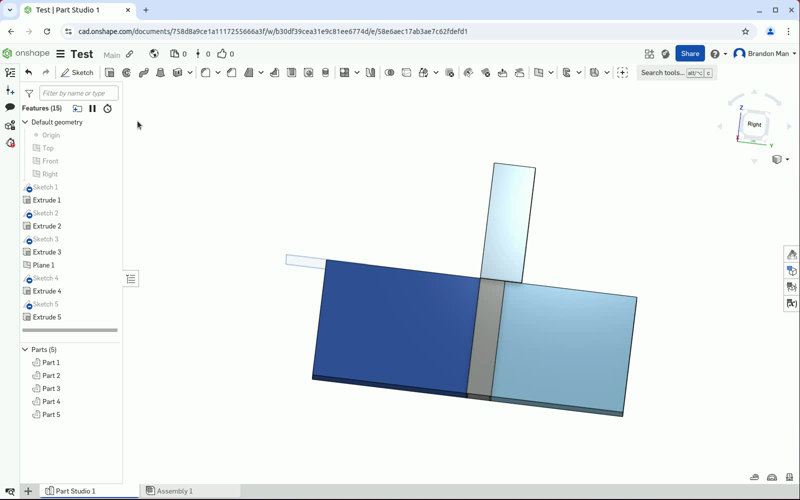
key(right, 3)
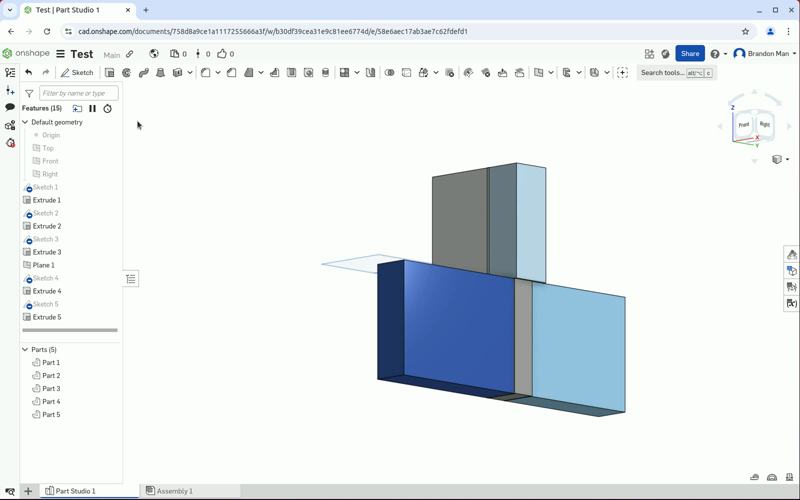
key(down, 3)
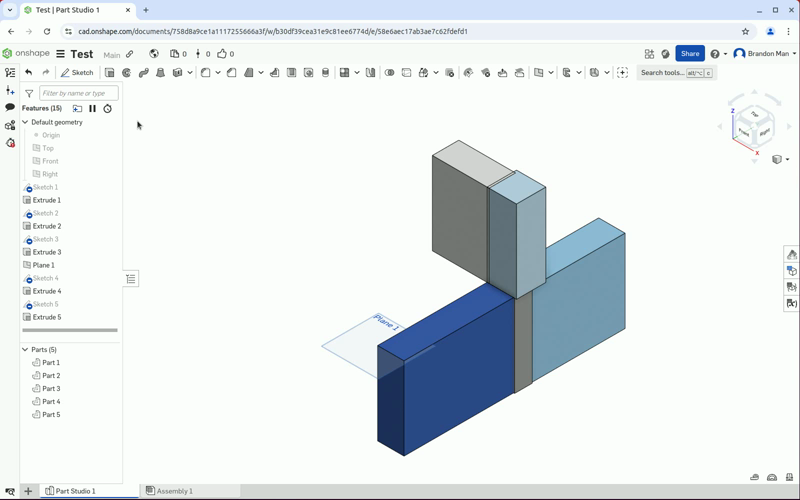
mouse_move(73, 189)
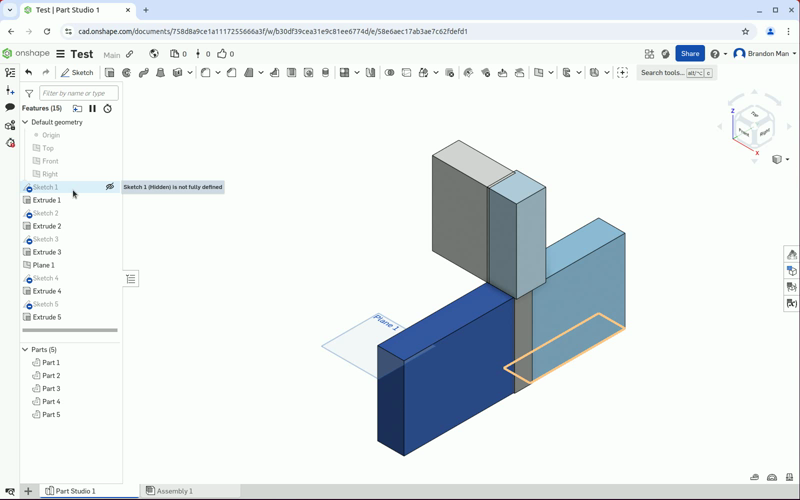
click(73, 189)